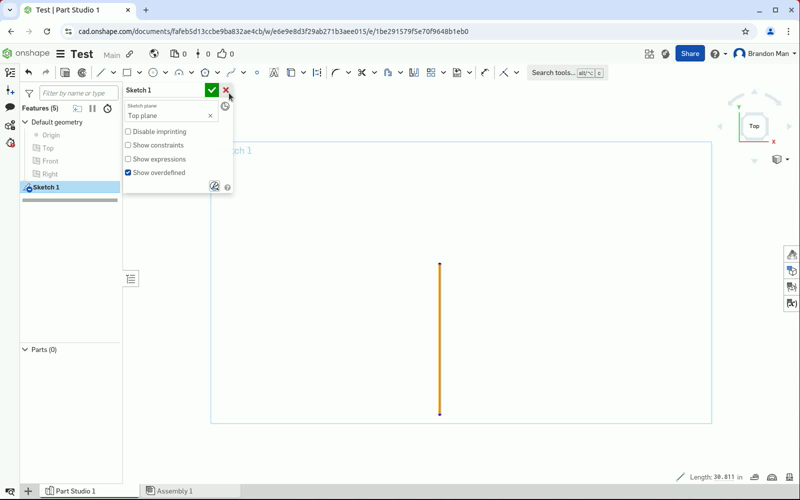
key(shift+h)
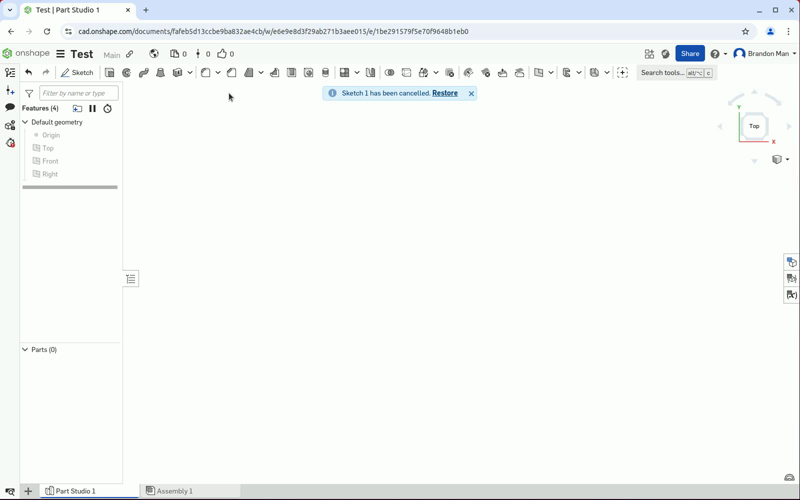
mouse_move(73, 352)
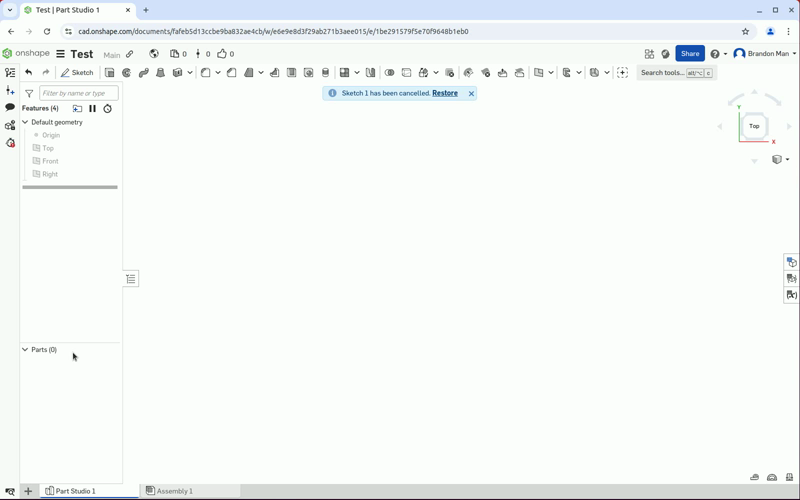
key(y)
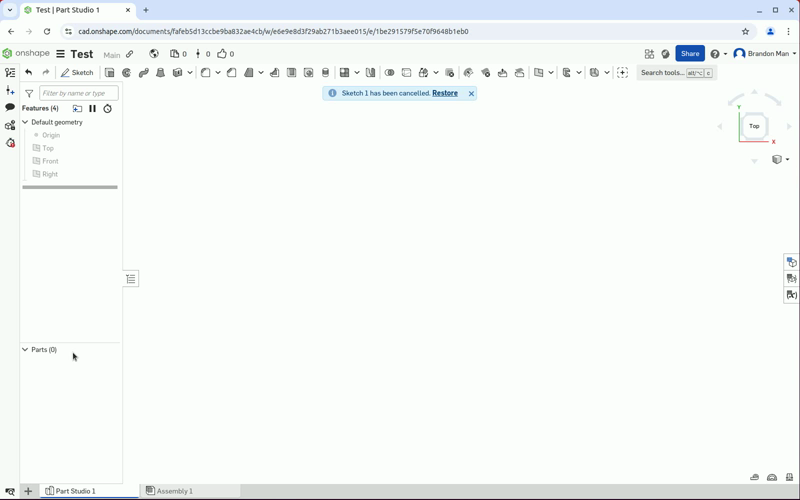
key(shift+p)
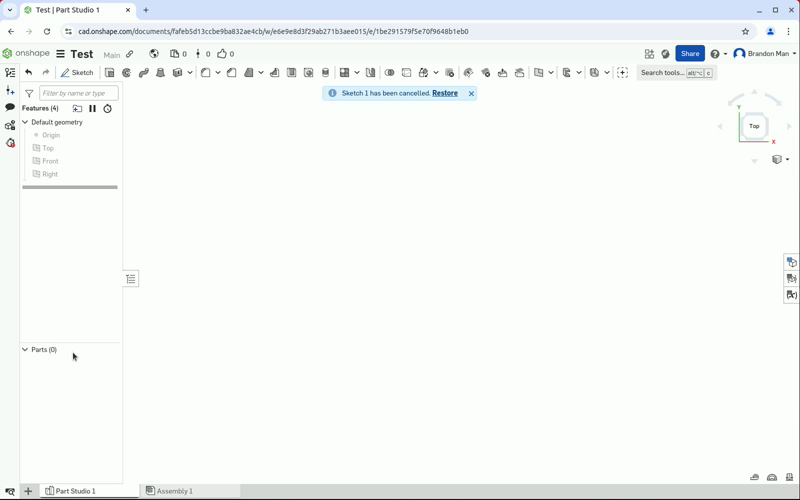
key(space)
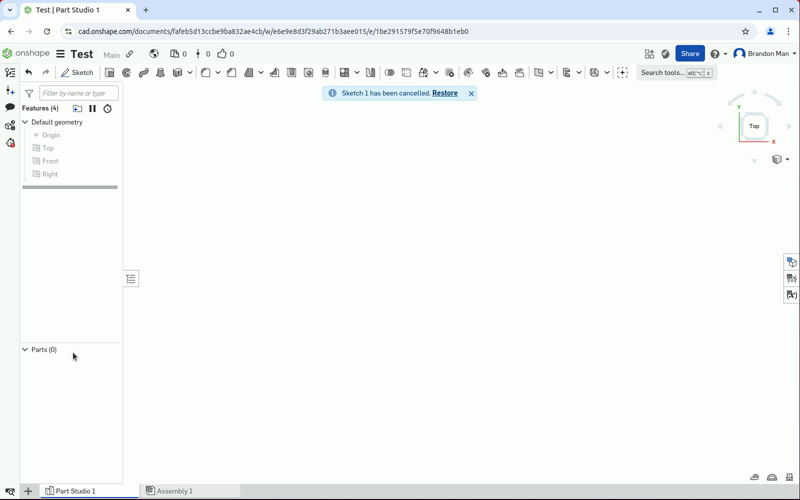
key_down(shift)
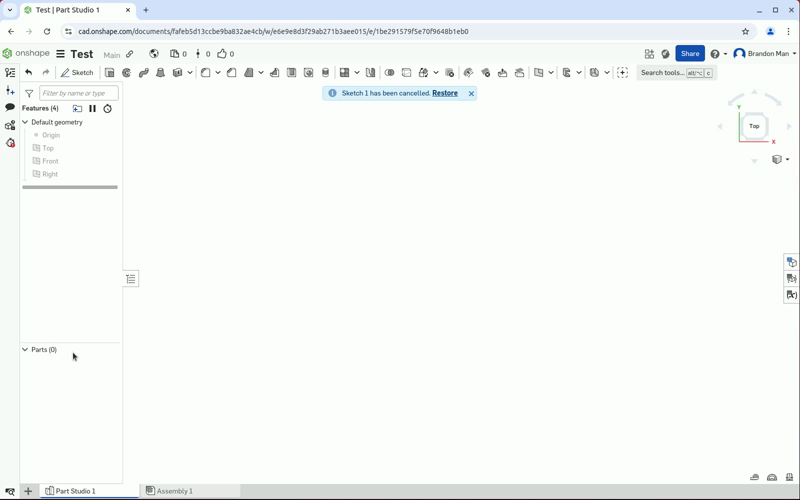
key(up)
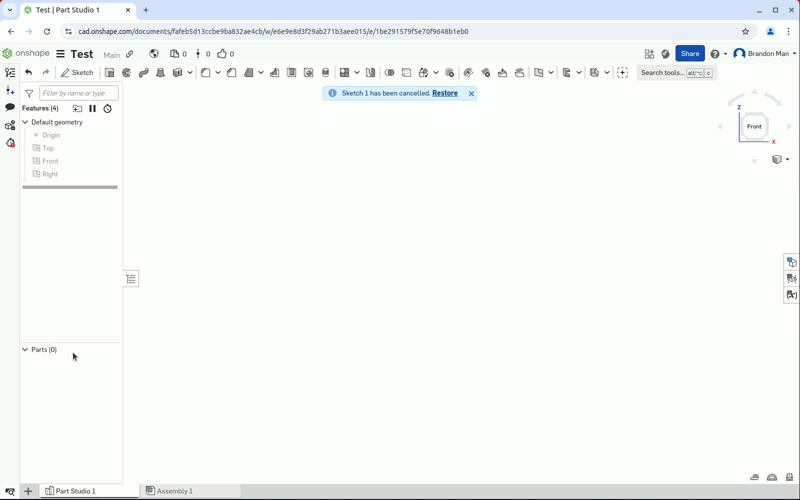
key_up(shift)
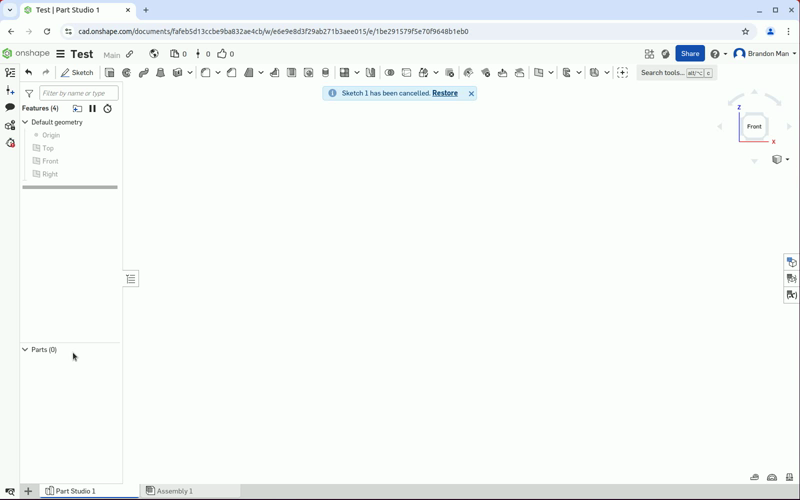
mouse_move(73, 352)
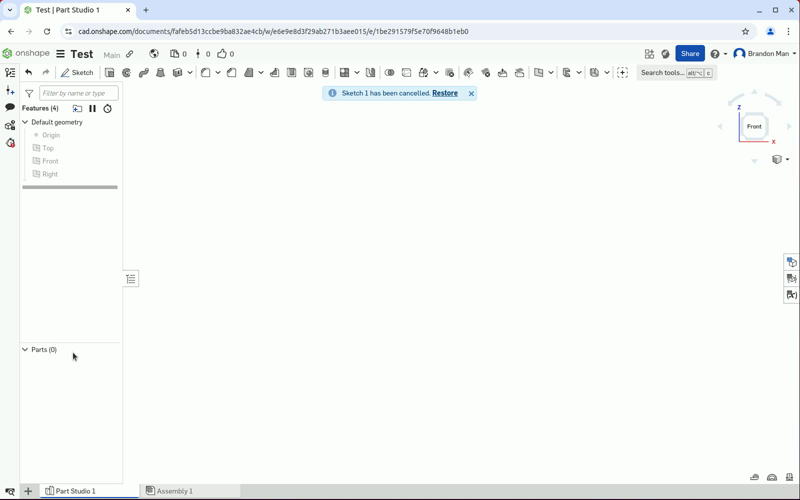
key(shift+y)
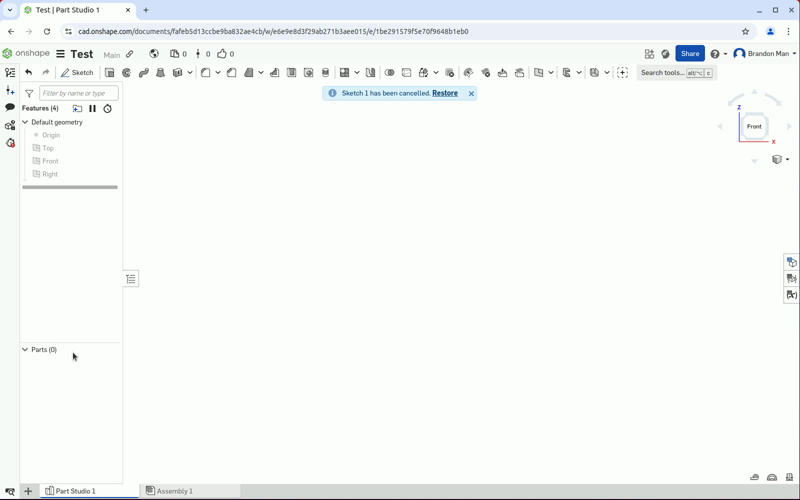
key(shift+s)
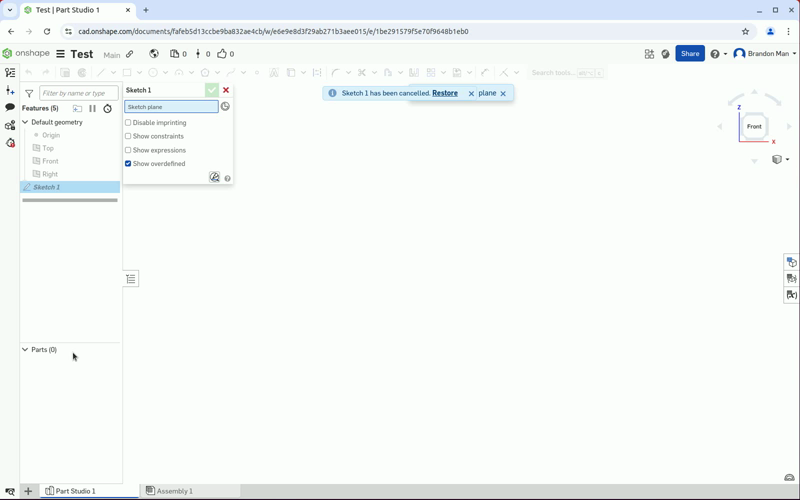
mouse_move(73, 163)
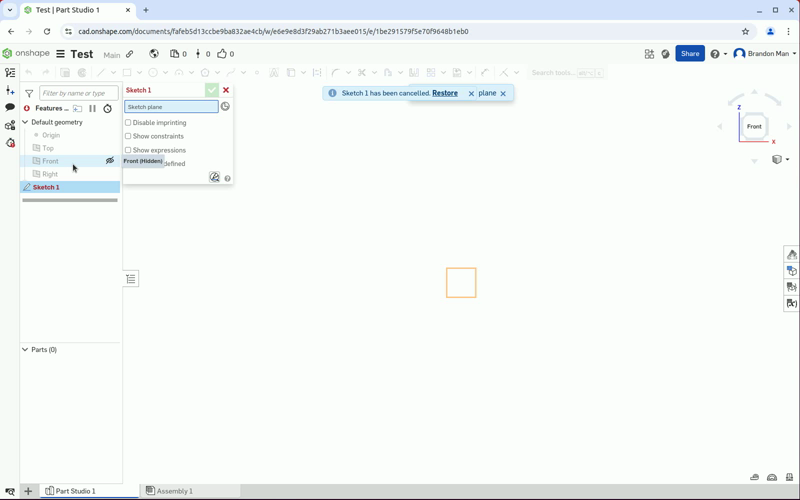
click(73, 163)
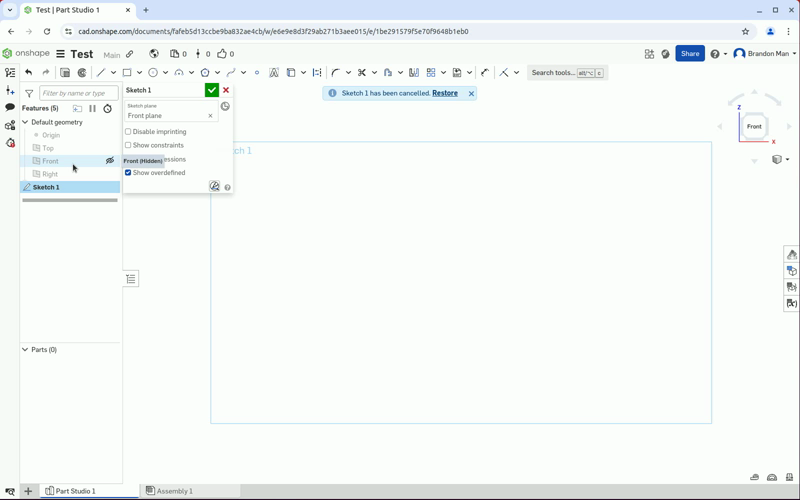
mouse_move(73, 352)
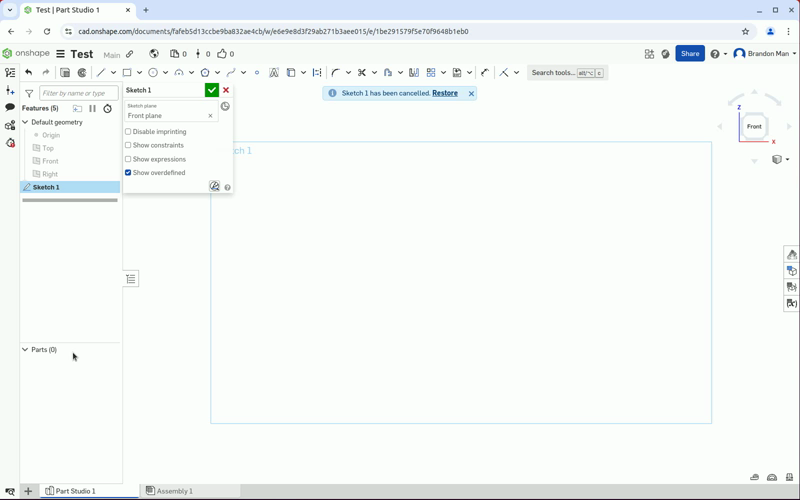
key(y)
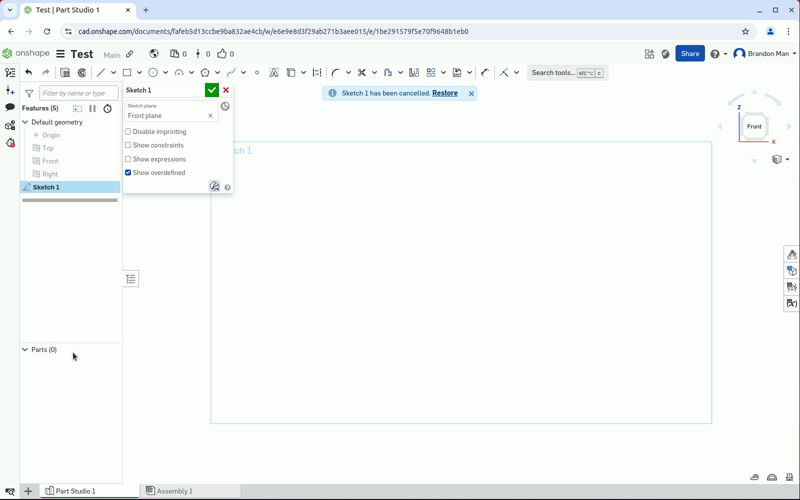
key(l)
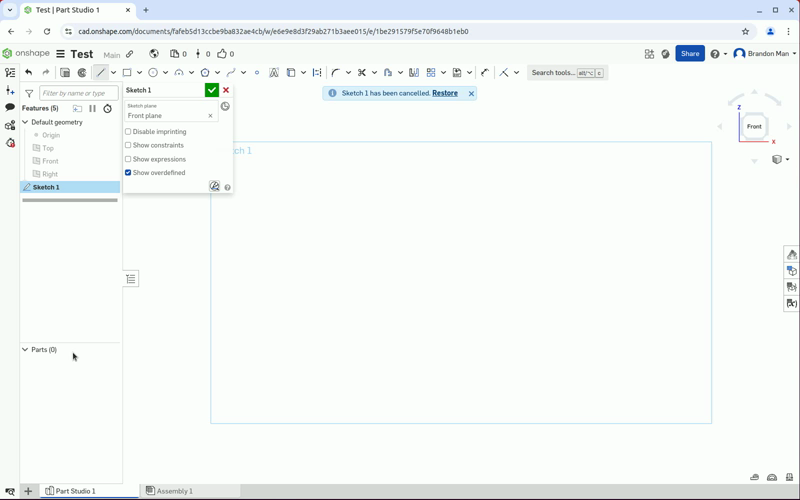
key_down(shift)
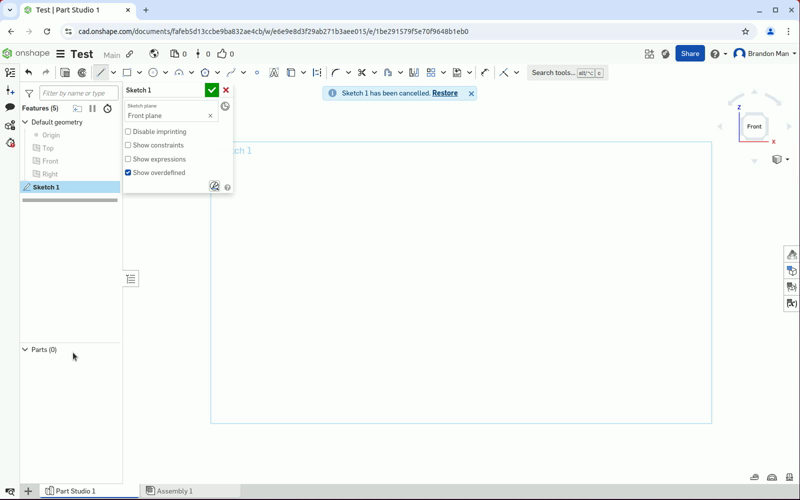
mouse_move(458, 290)
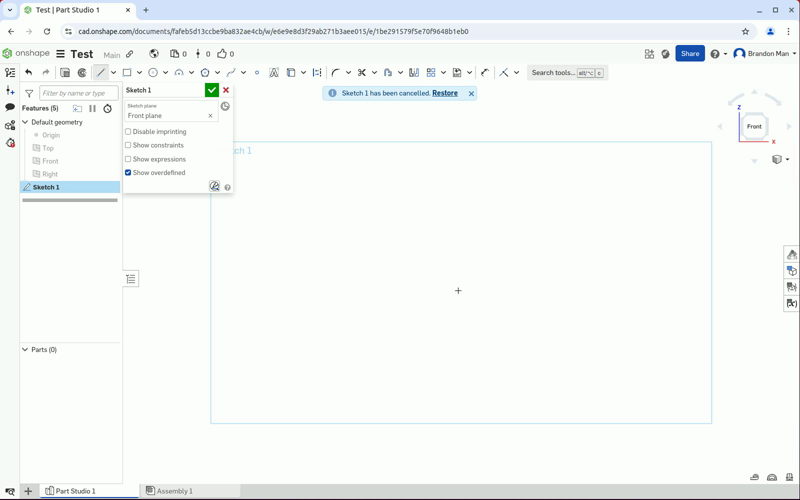
click(458, 290)
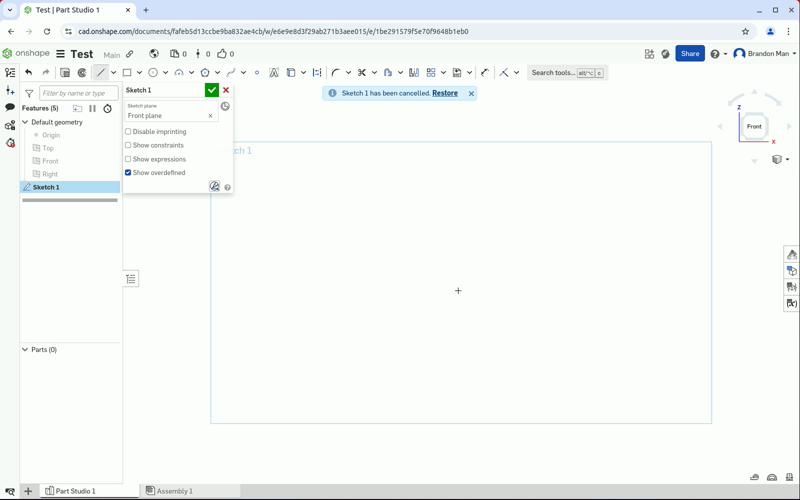
key_up(shift)
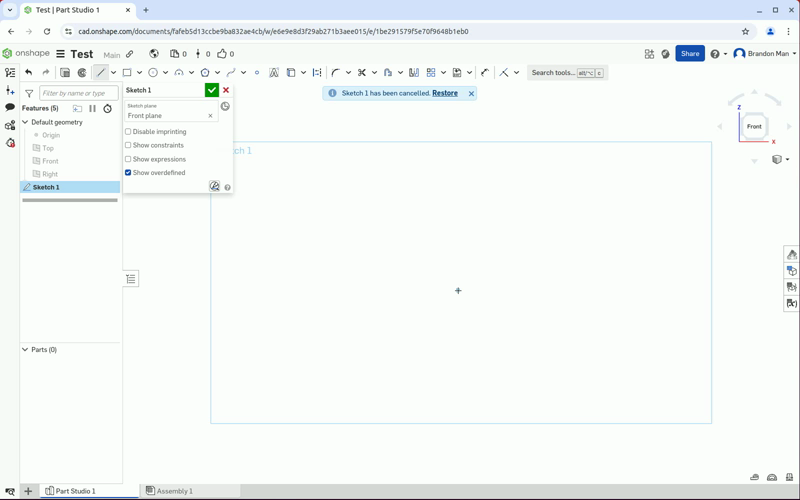
key_down(shift)
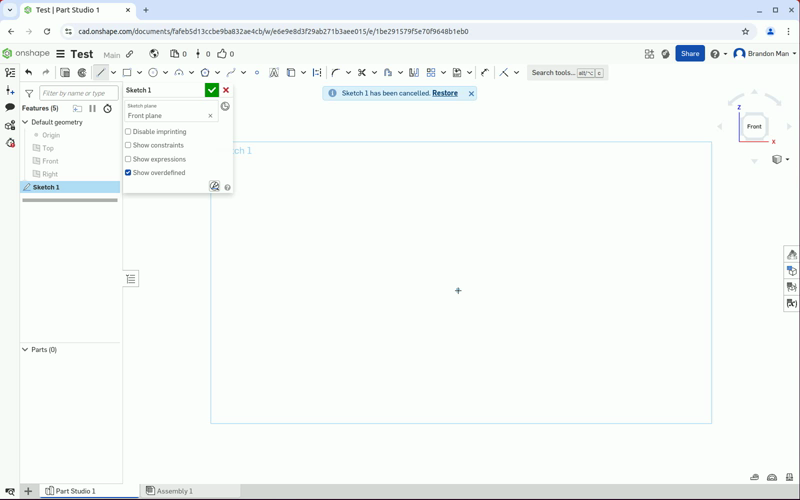
mouse_move(570, 320)
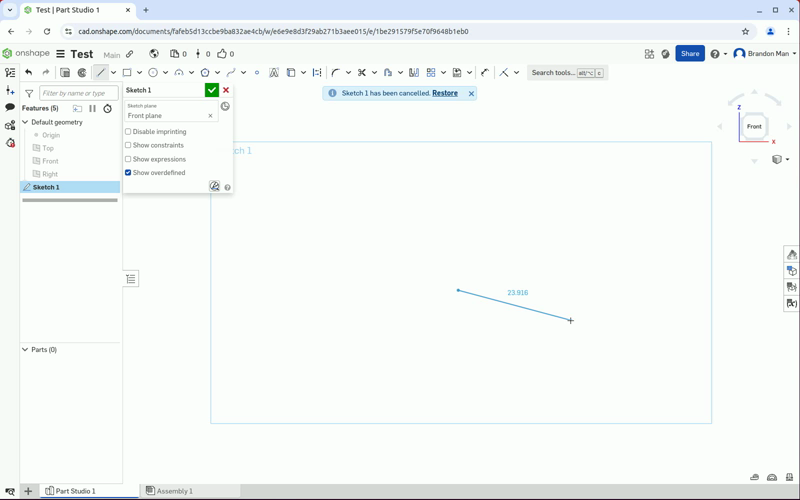
click(570, 320)
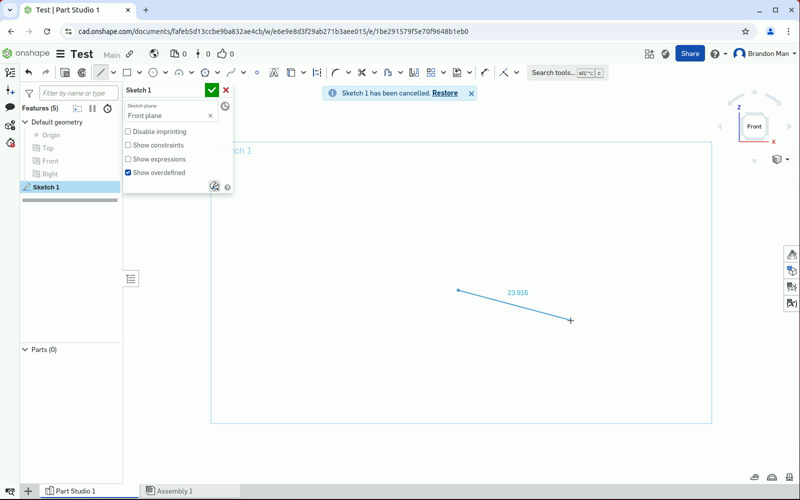
key_up(shift)
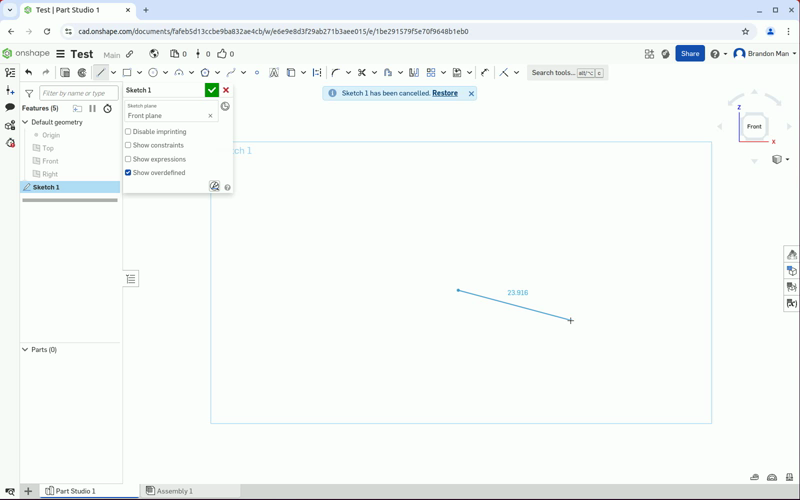
key_down(shift)
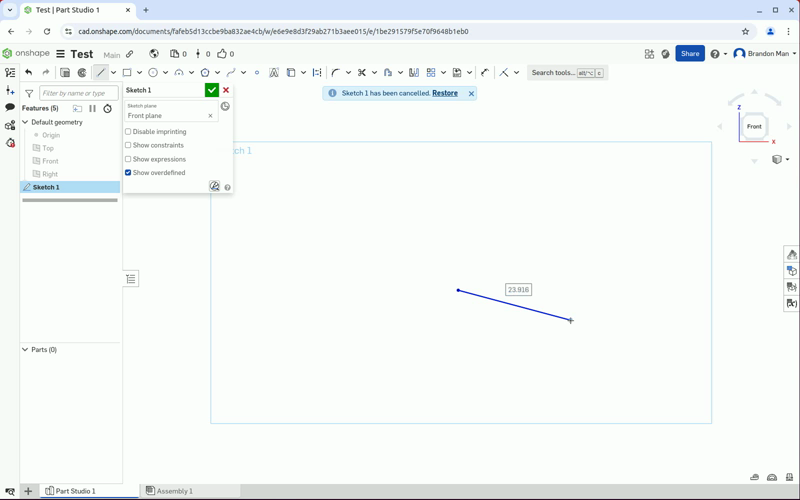
mouse_move(589, 320)
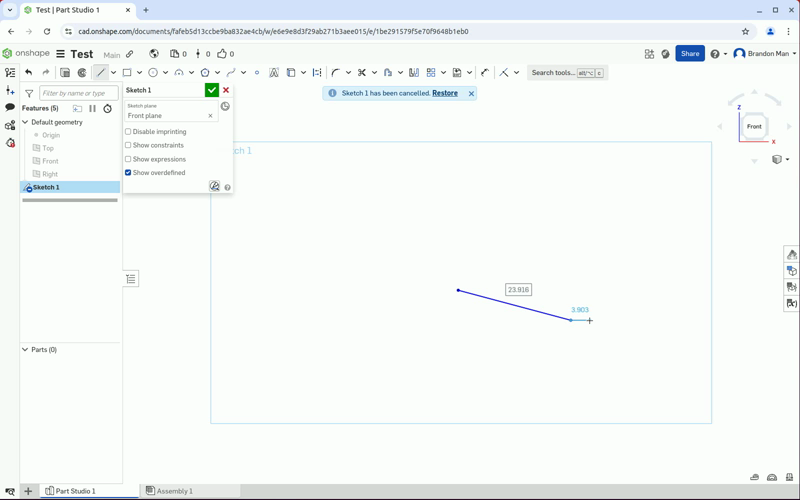
mouse_move(573, 312)
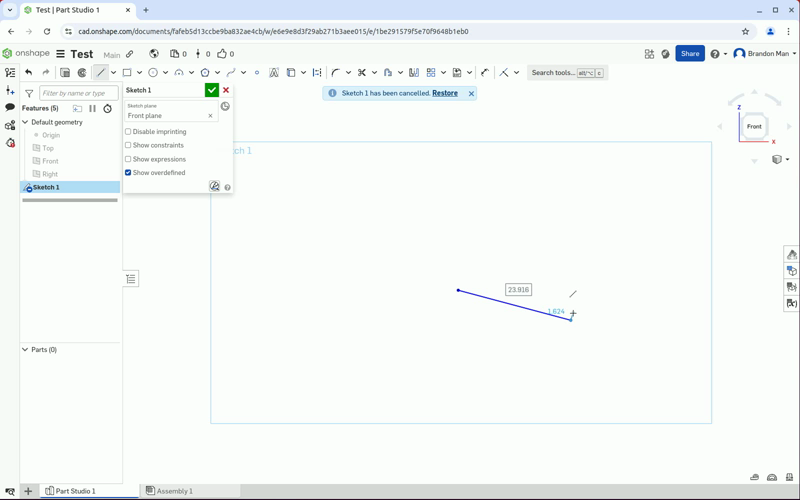
click(573, 312)
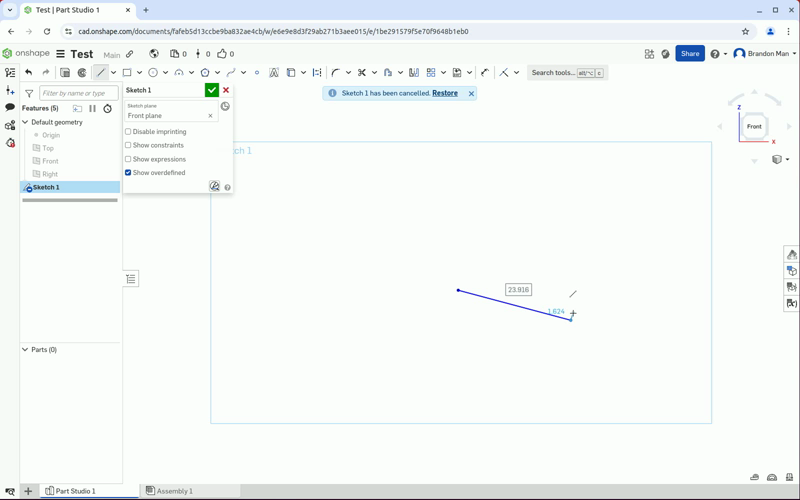
key_up(shift)
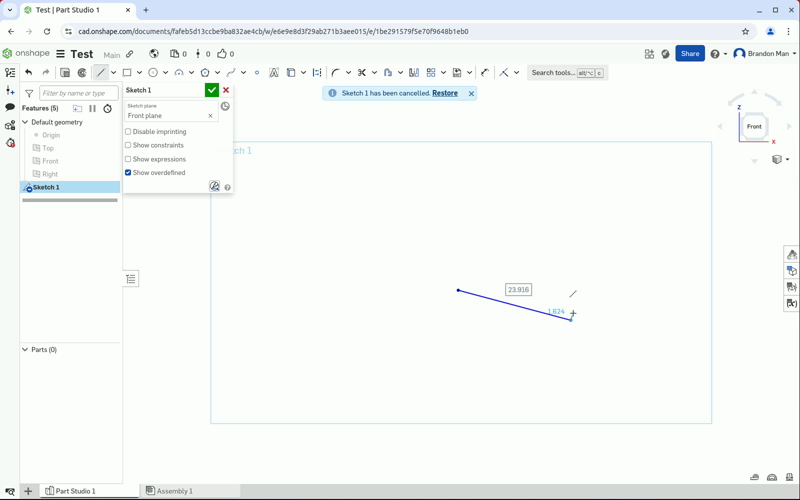
key_down(shift)
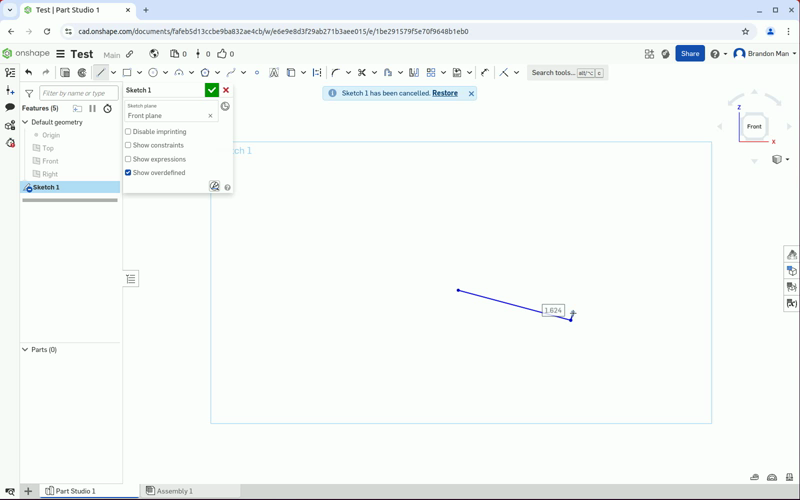
mouse_move(460, 282)
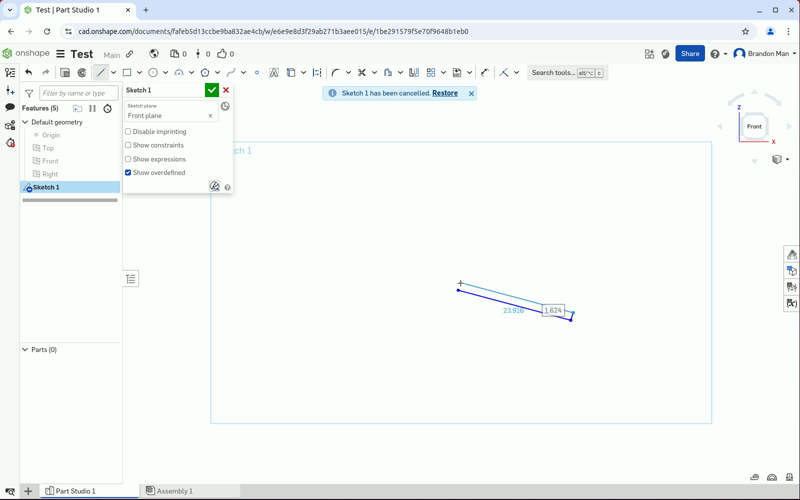
click(460, 282)
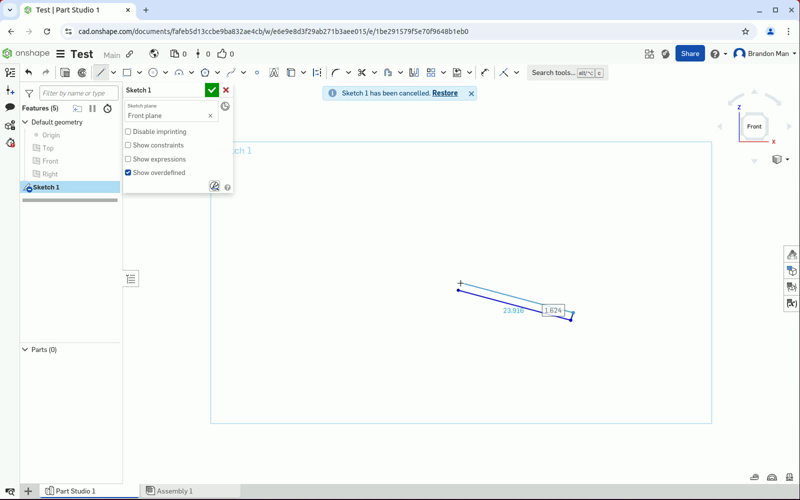
key_up(shift)
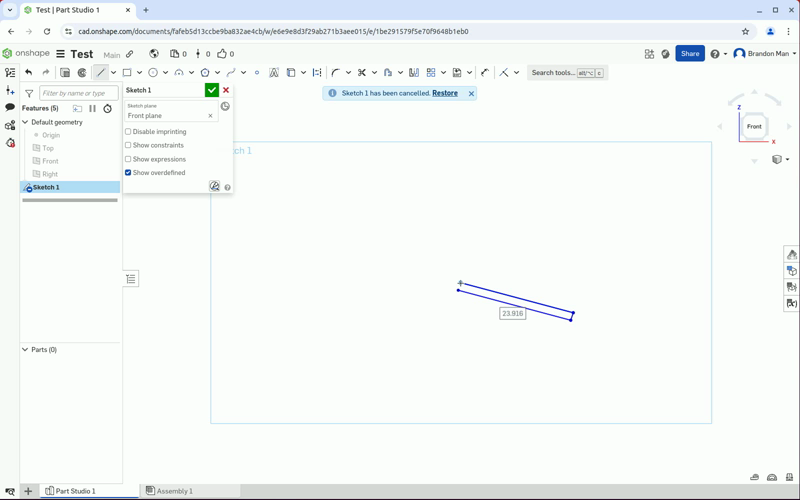
mouse_move(490, 282)
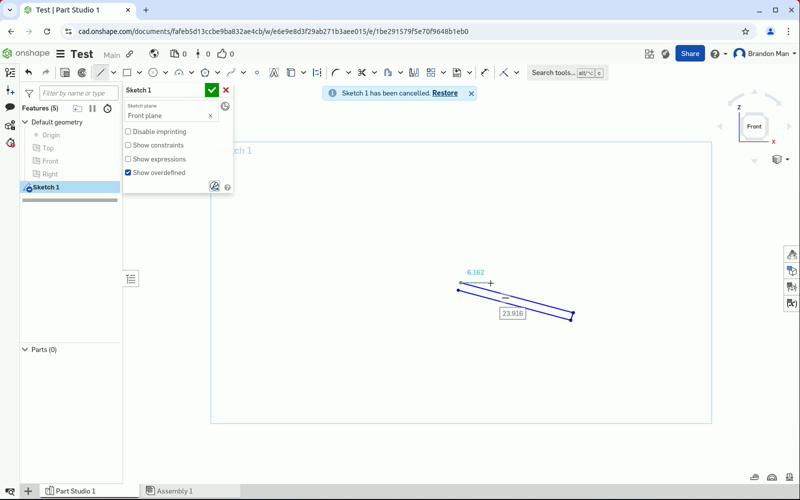
key_down(shift)
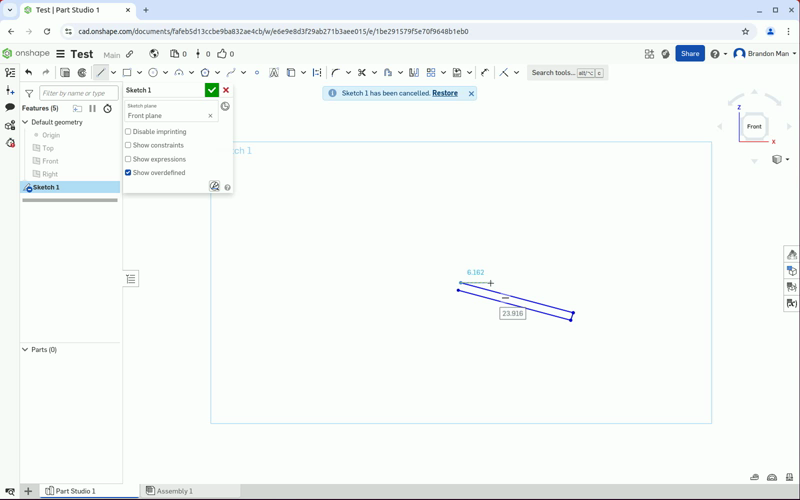
mouse_move(458, 290)
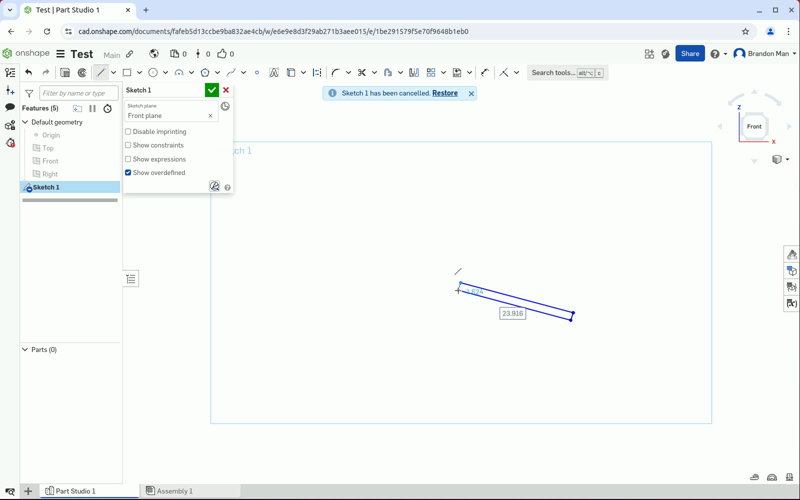
key_up(shift)
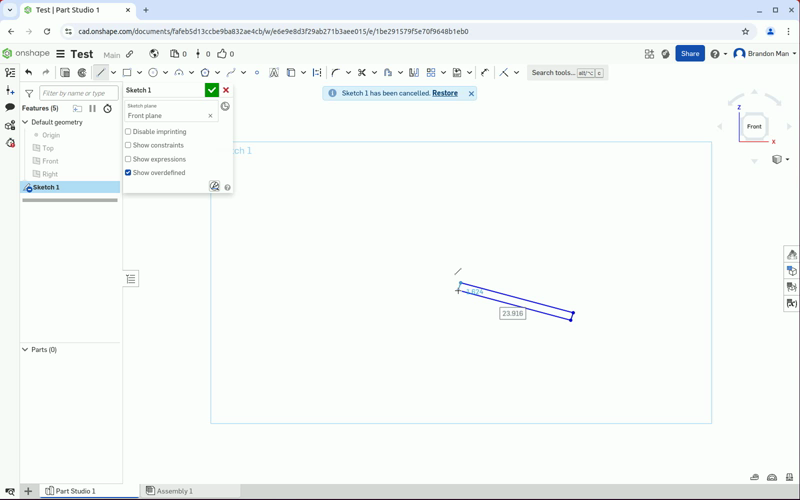
click(458, 290)
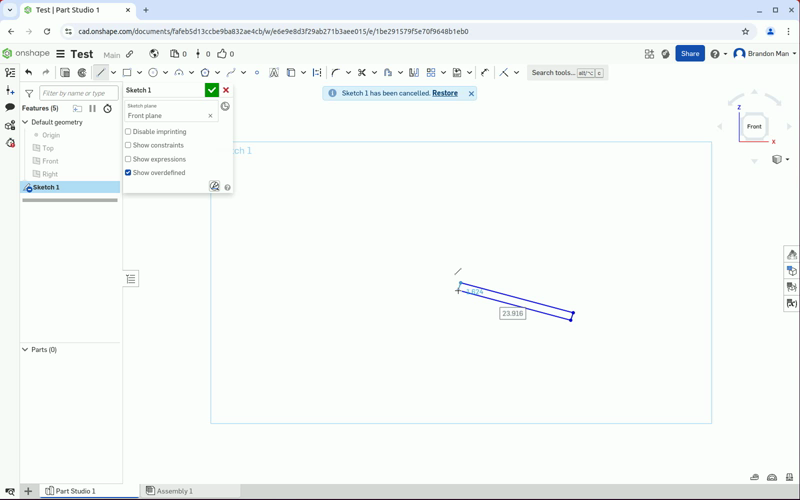
key(esc)
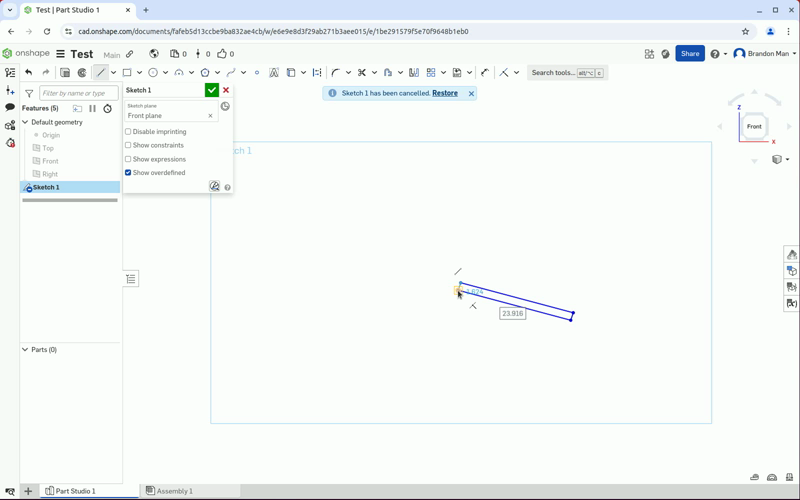
mouse_move(496, 297)
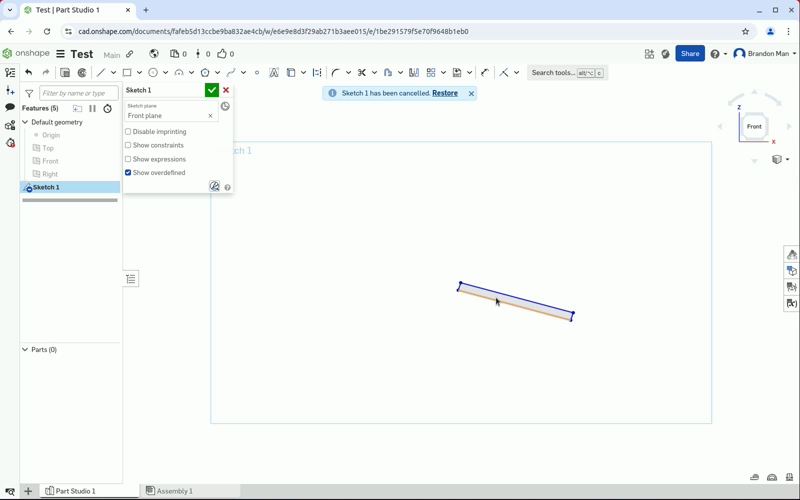
scroll(6)
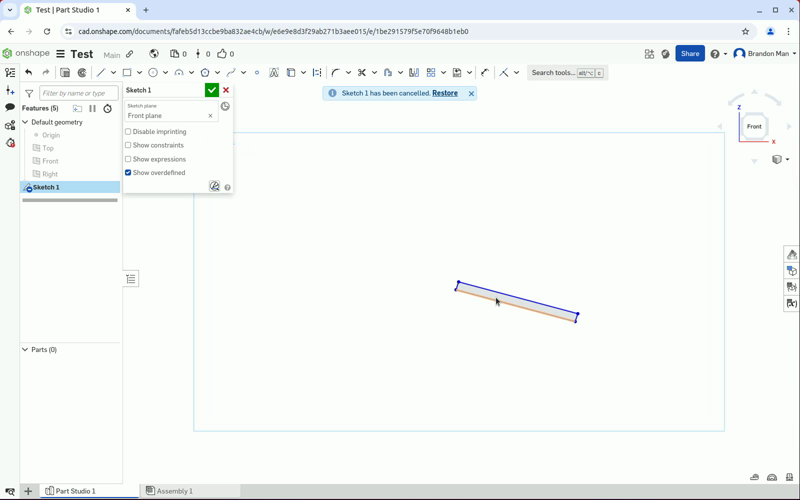
scroll(6)
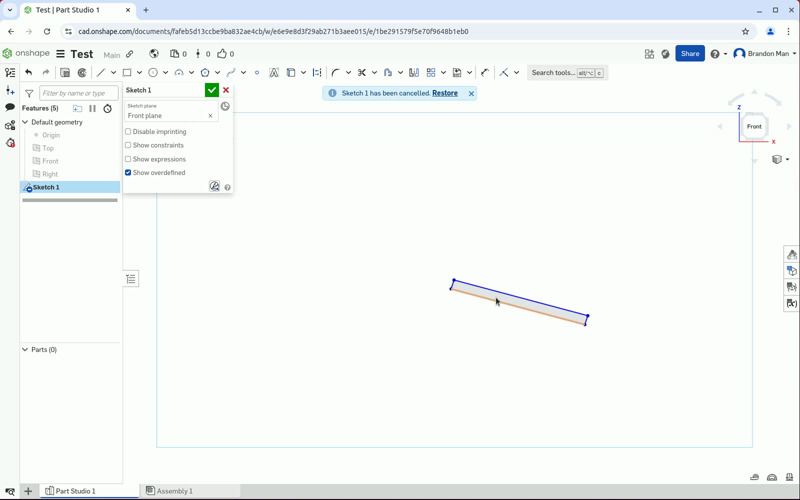
scroll(6)
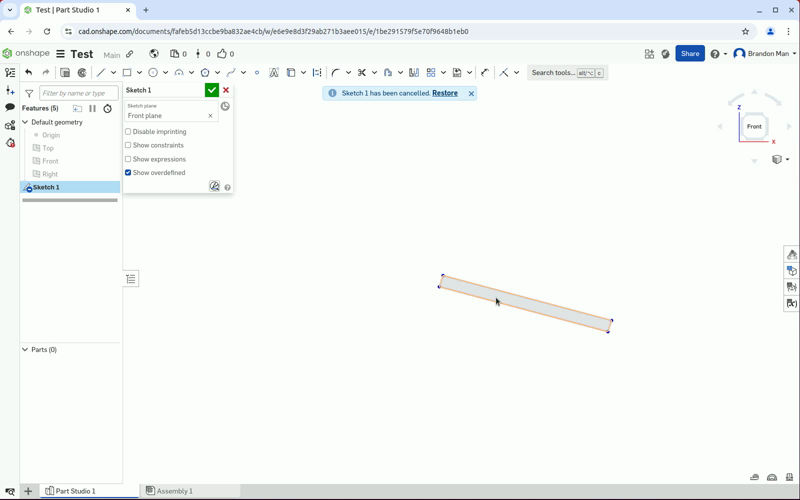
scroll(6)
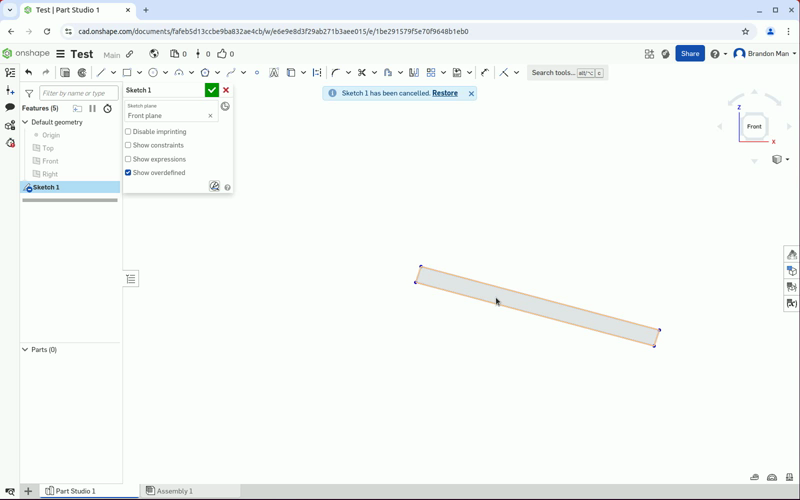
scroll(6)
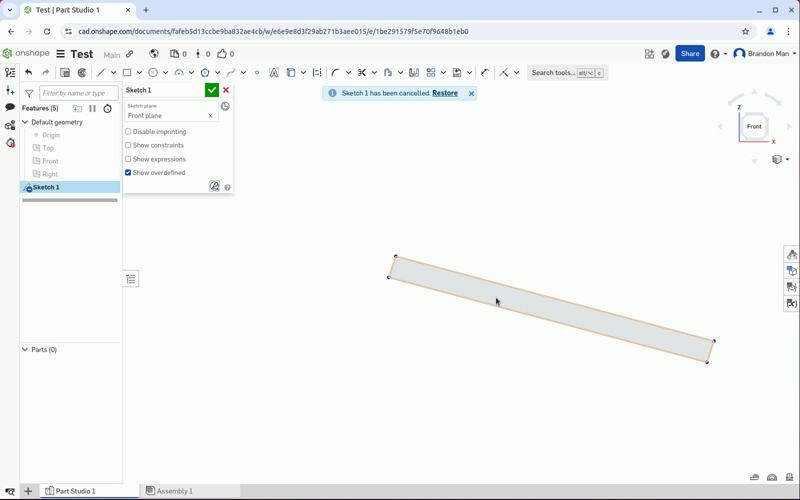
scroll(6)
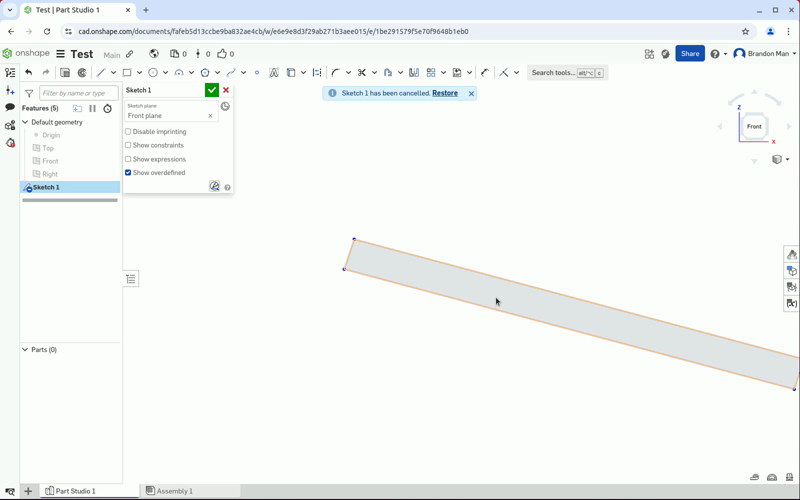
scroll(6)
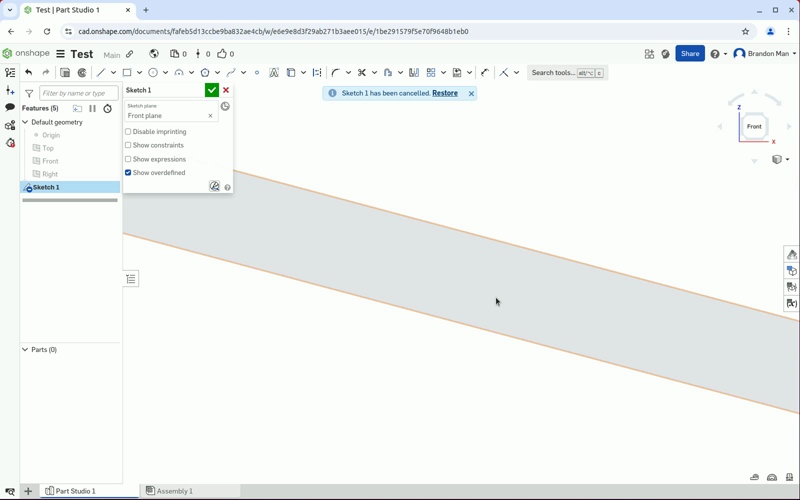
click(496, 297)
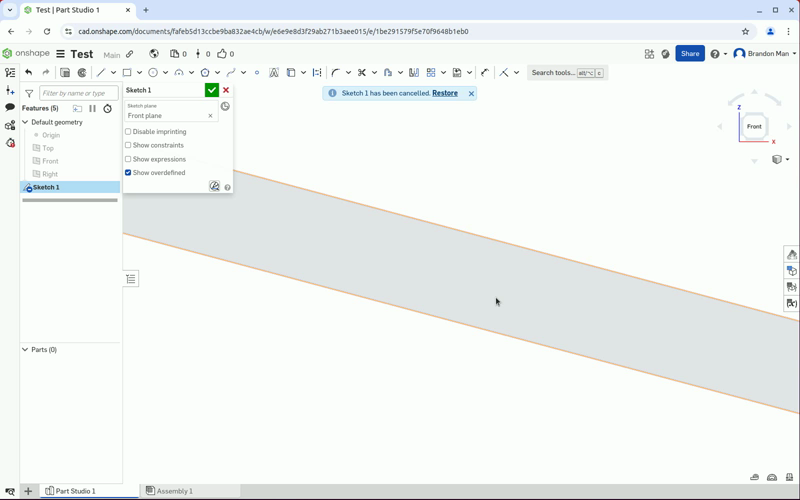
scroll(-6)
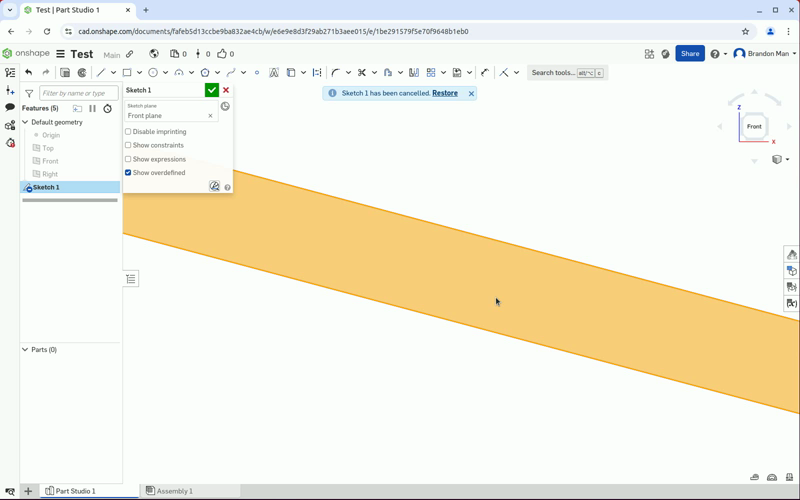
scroll(-6)
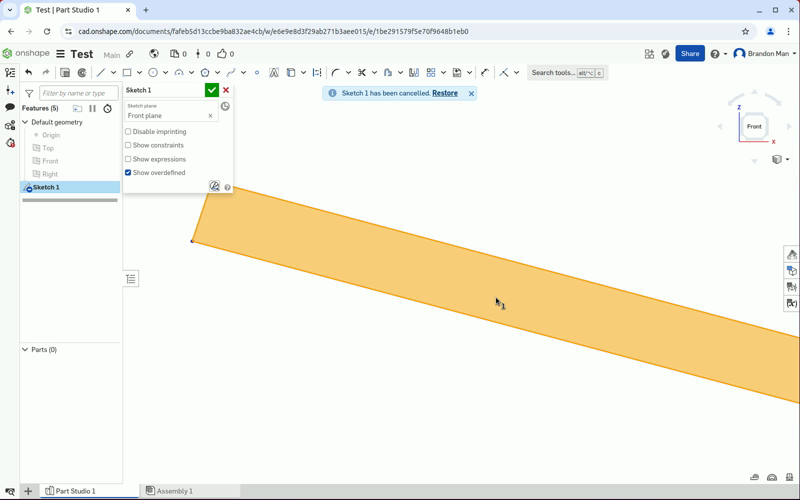
scroll(-6)
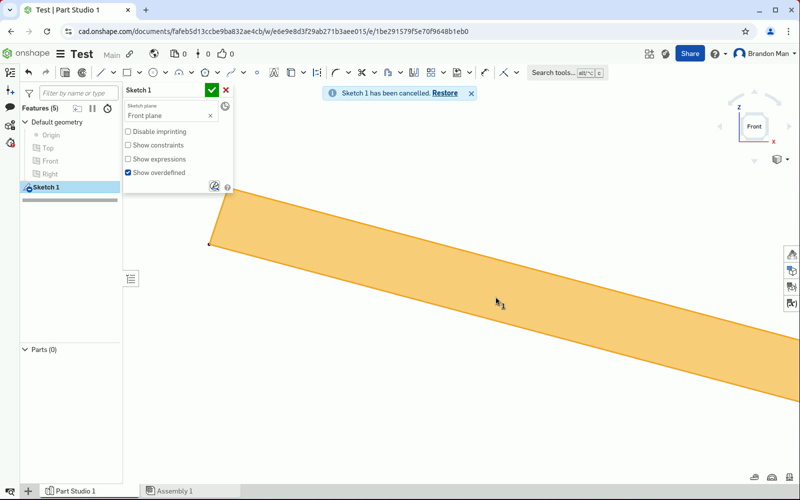
scroll(-6)
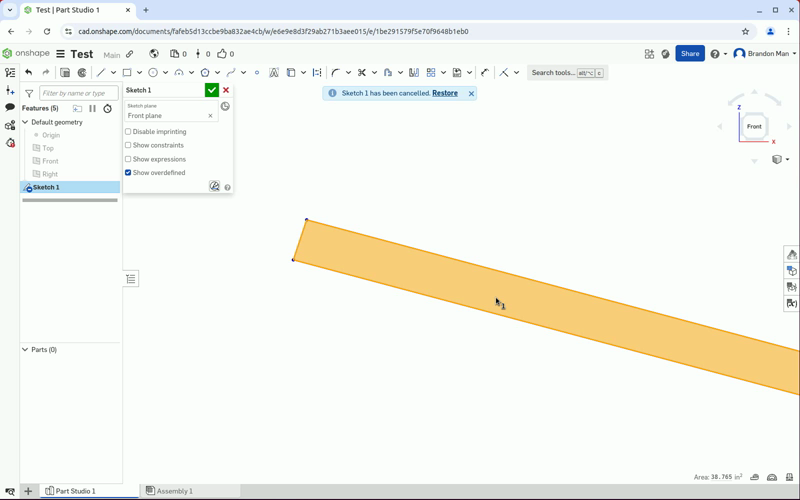
scroll(-6)
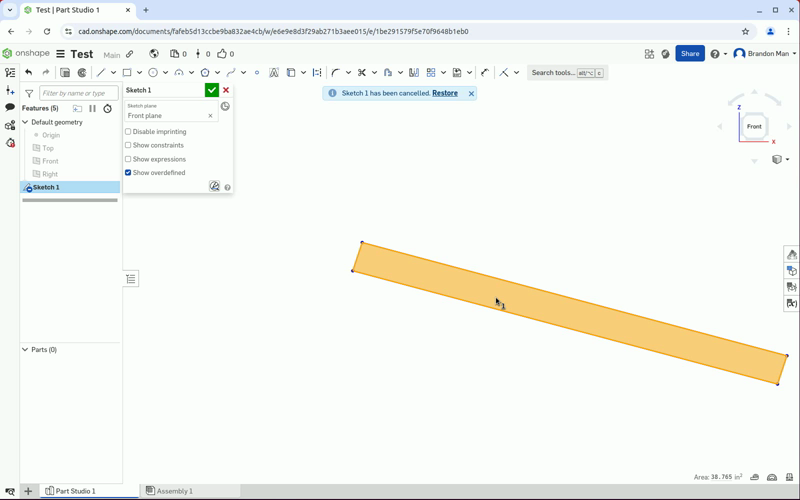
scroll(-6)
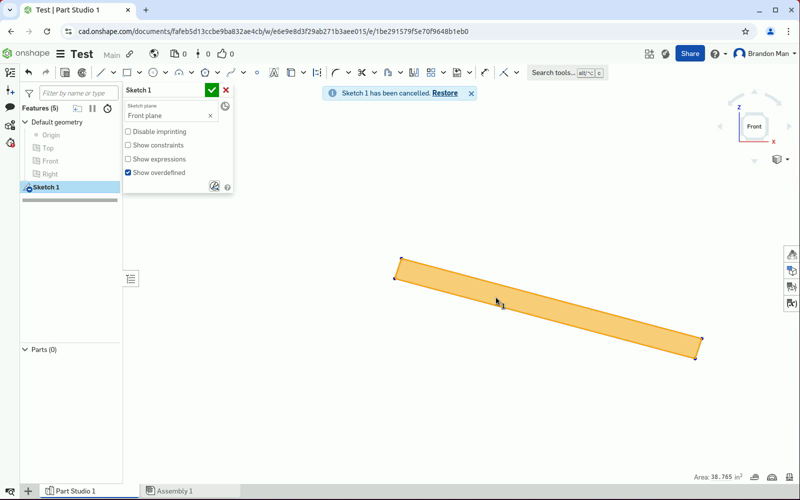
scroll(-6)
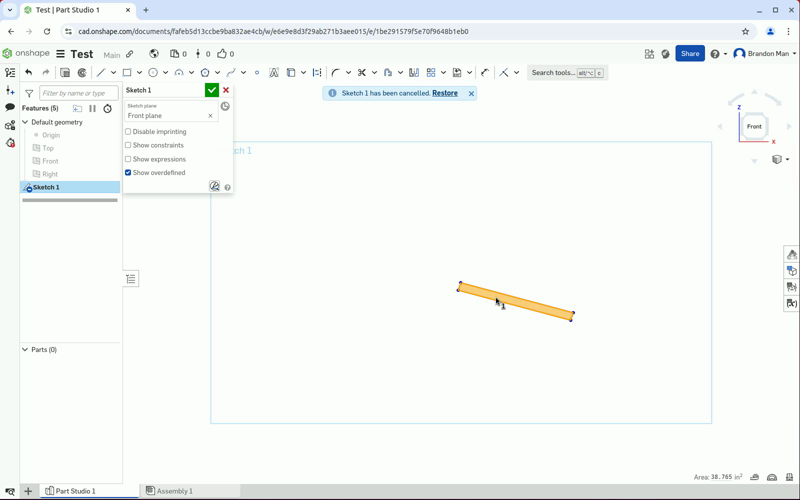
mouse_move(73, 352)
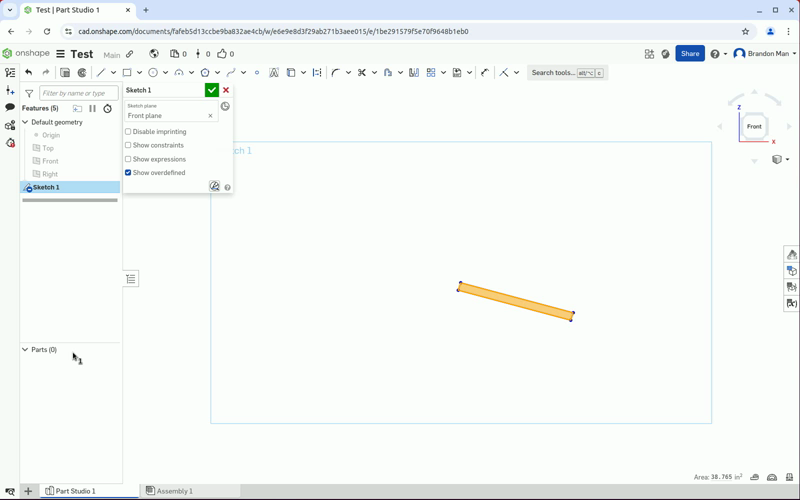
key(shift+y)
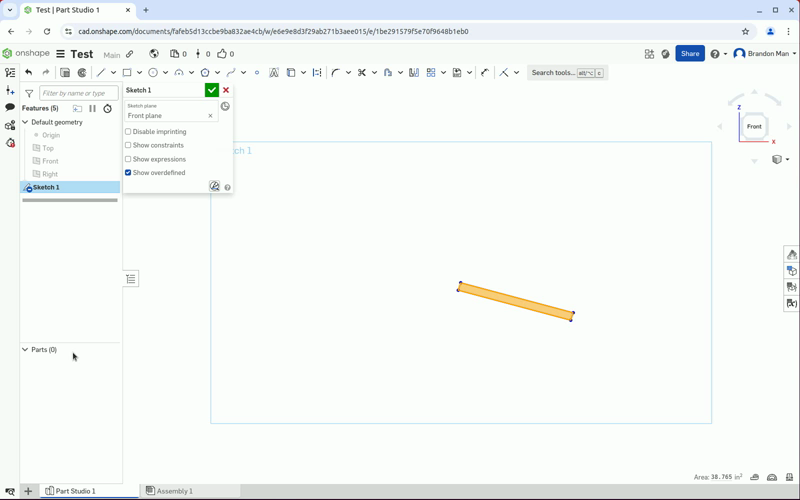
key(shift+e)
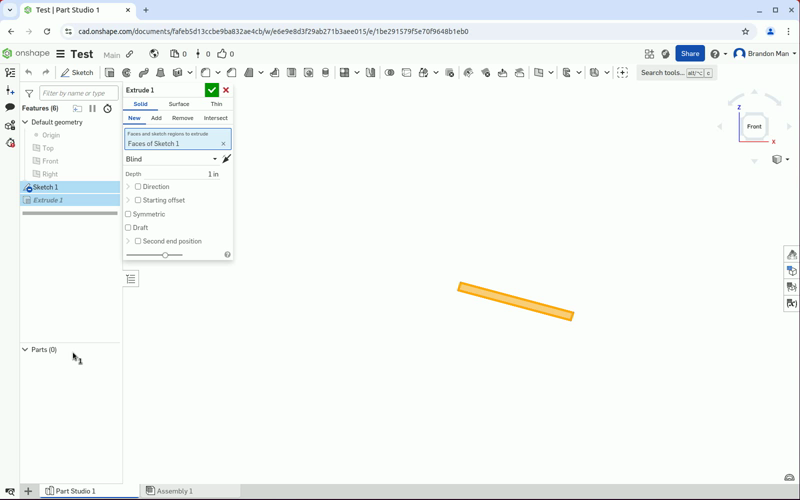
mouse_move(143, 106)
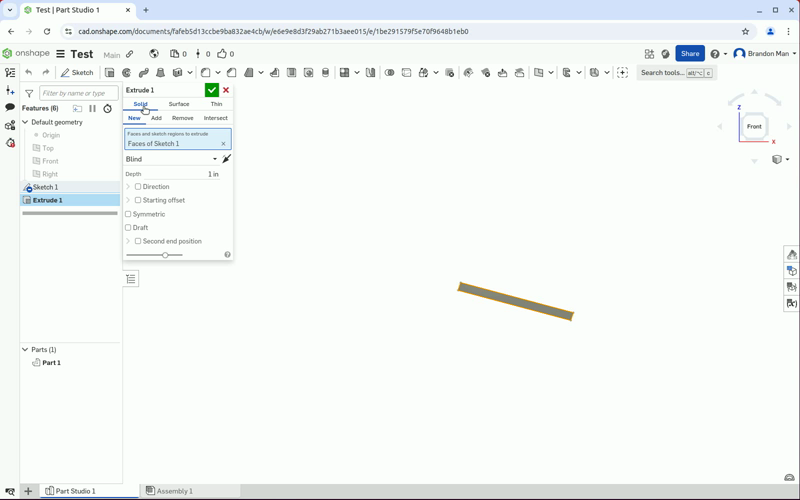
click(143, 106)
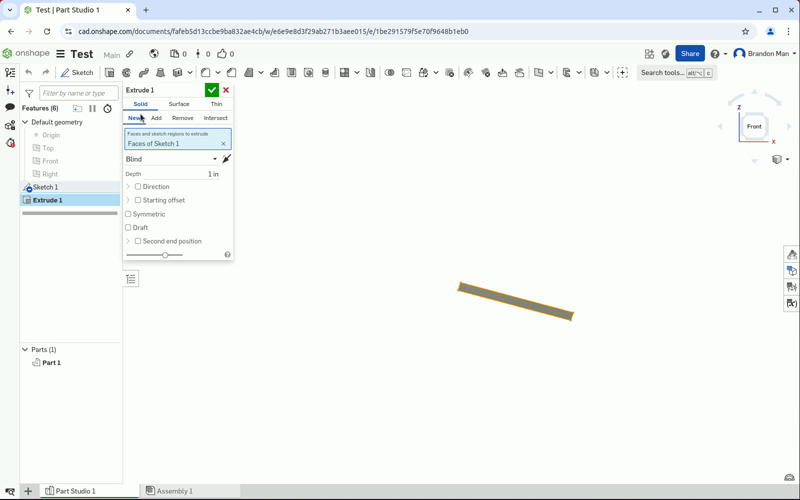
mouse_move(137, 120)
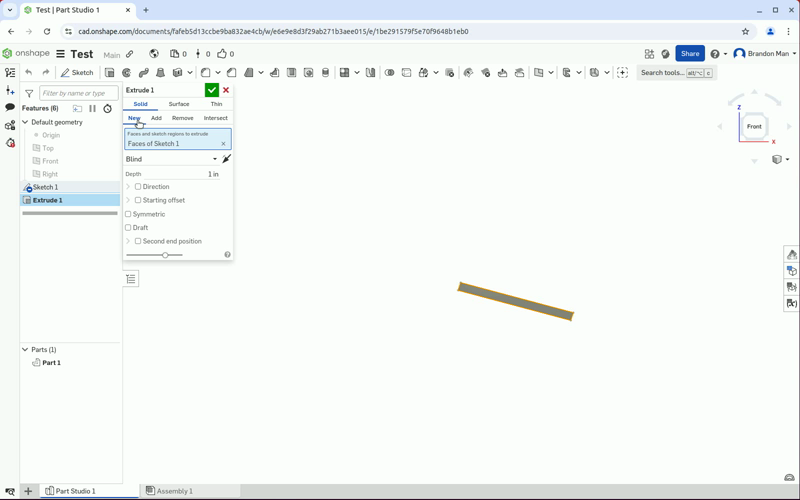
click(137, 120)
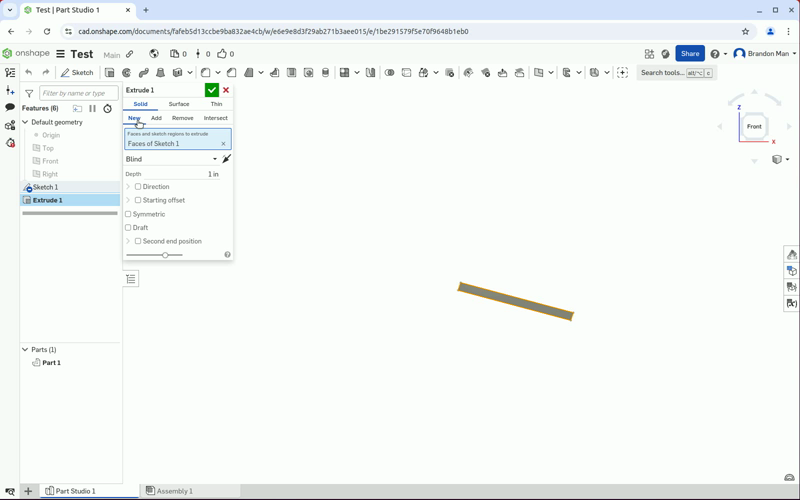
key(tab, 4)
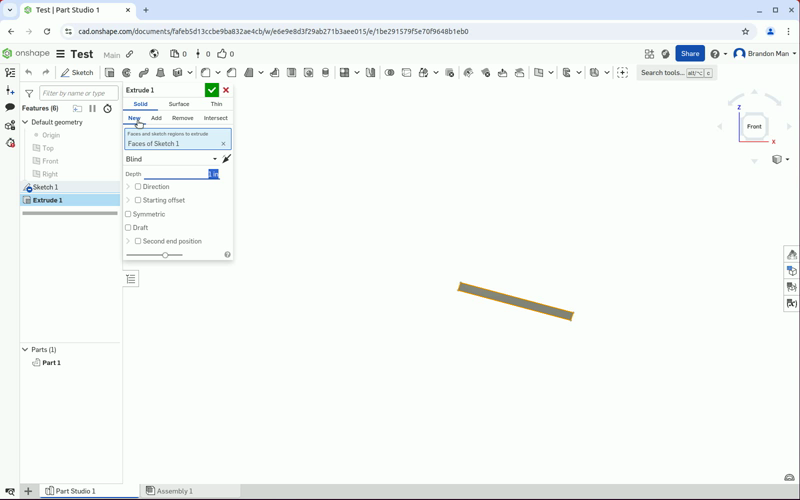
text(24.072)
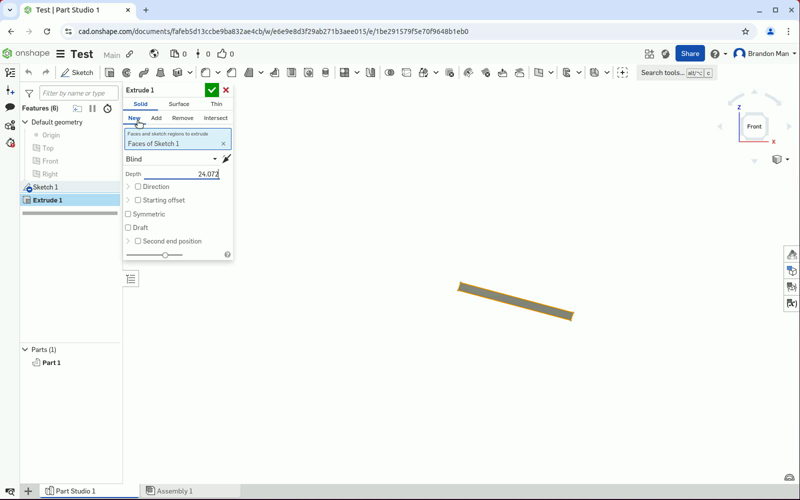
key(tab, 3)
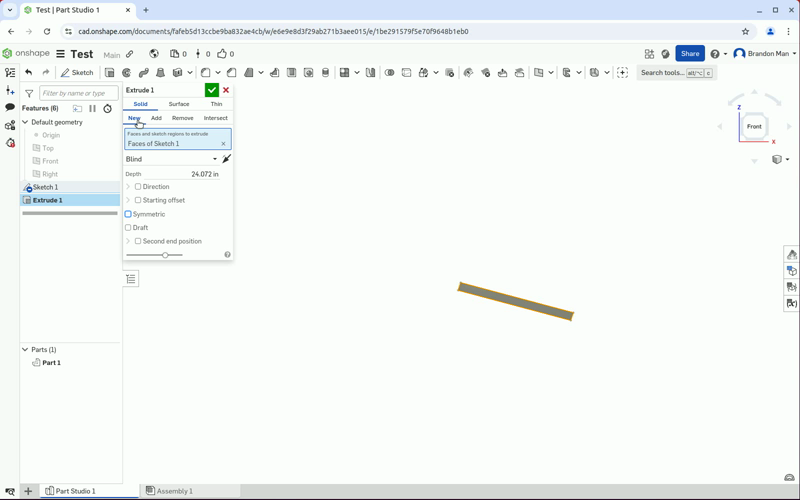
key(space)
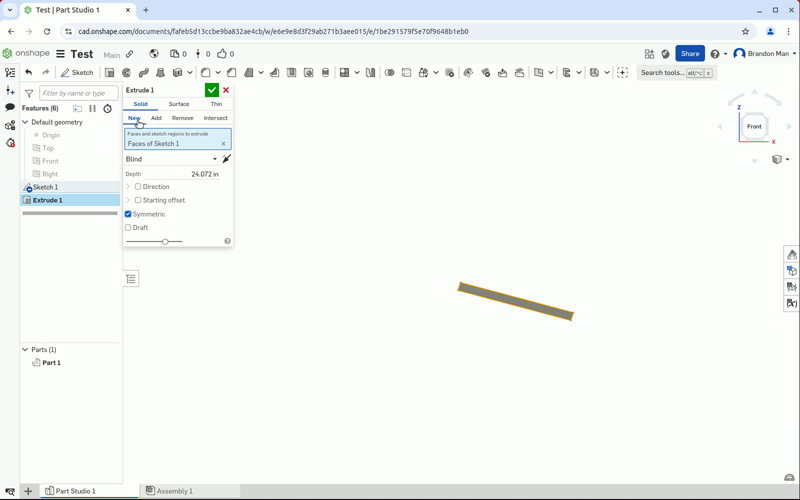
key(enter)
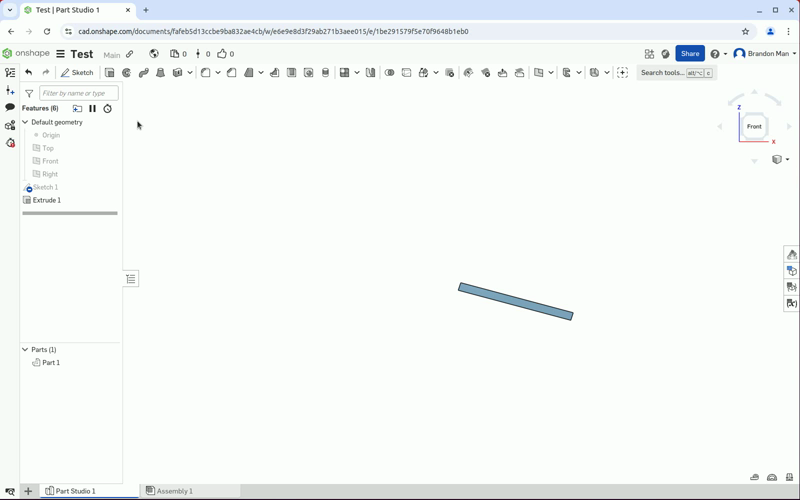
key(shift+h)
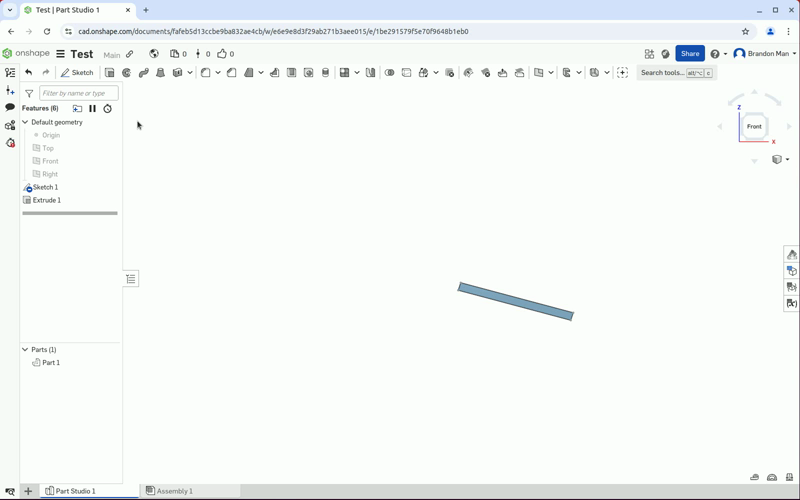
key(shift+h)
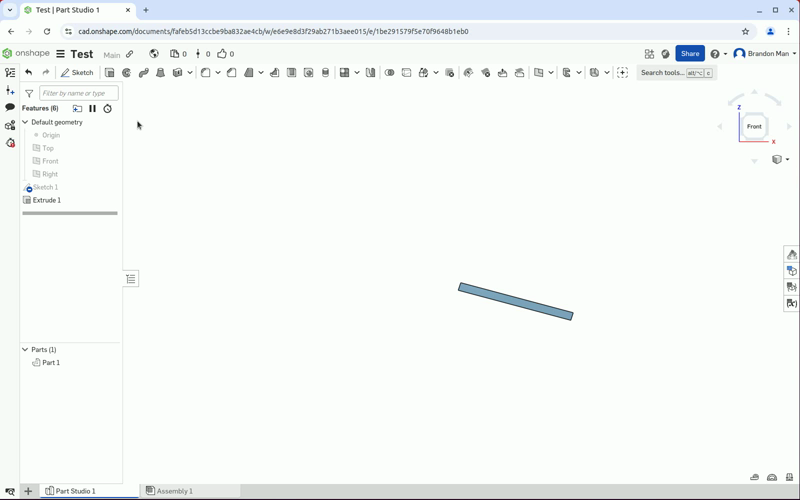
mouse_move(73, 189)
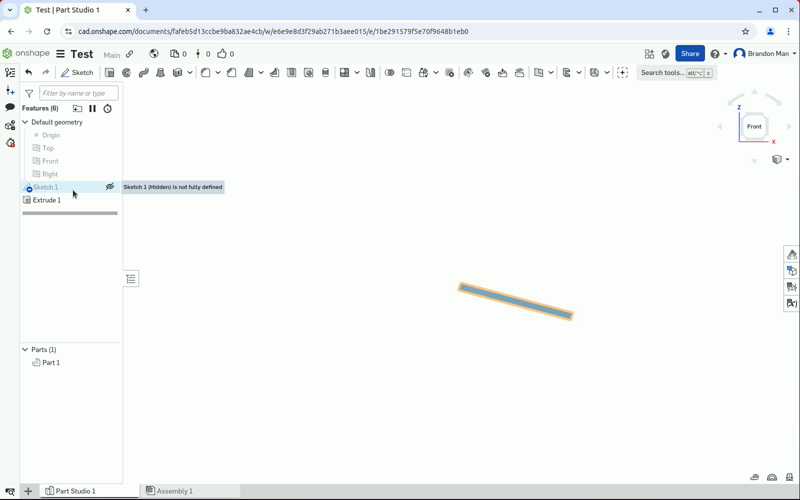
click(73, 189)
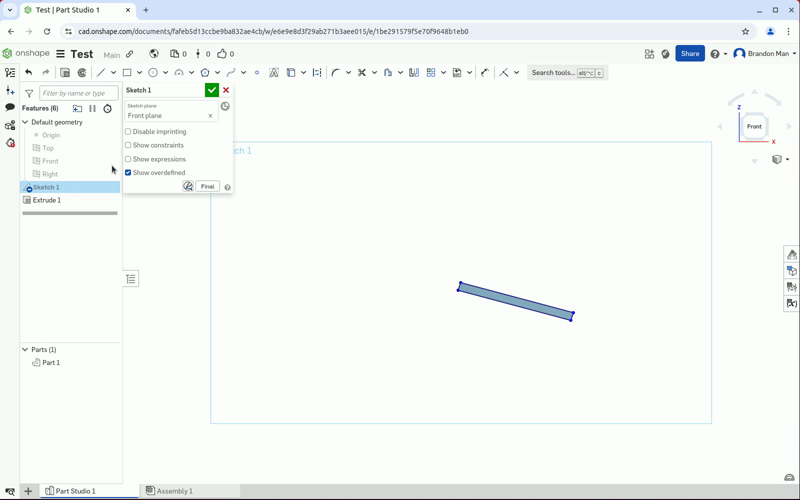
mouse_move(229, 92)
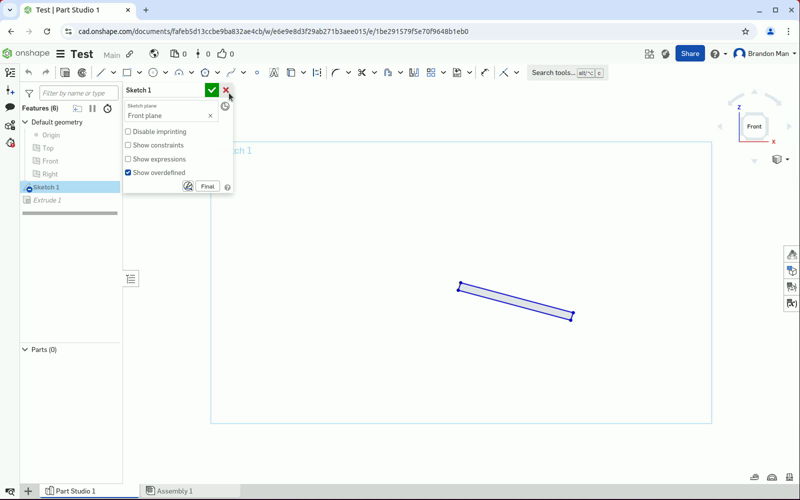
click(229, 92)
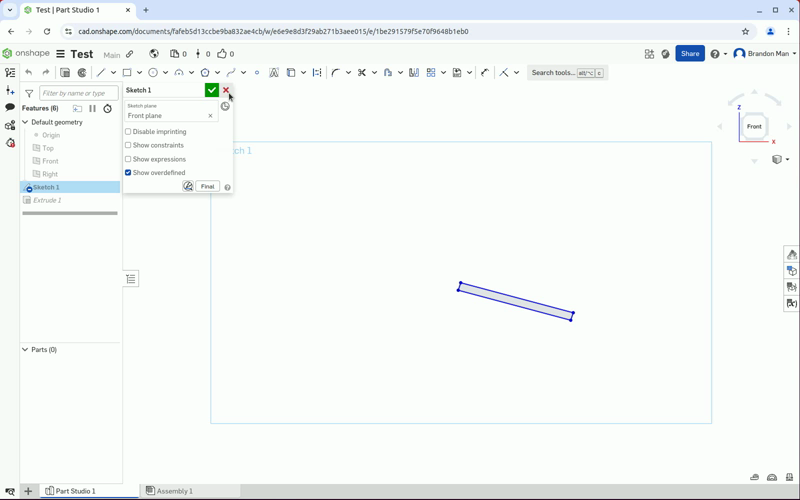
key(shift+s)
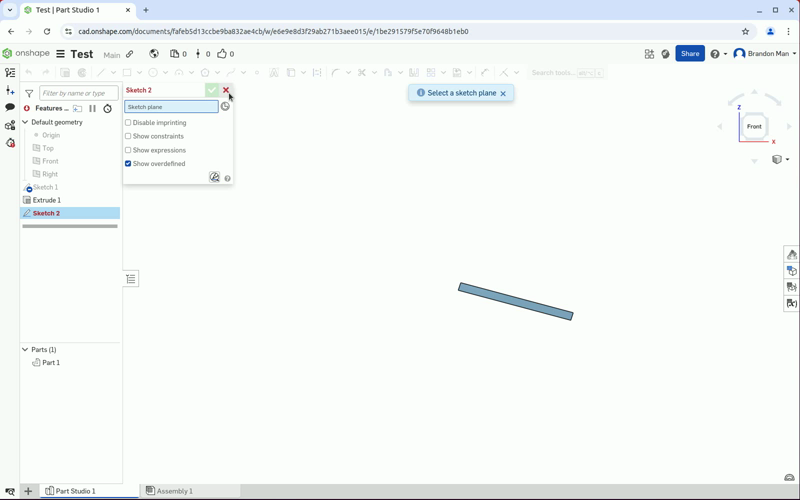
mouse_move(73, 163)
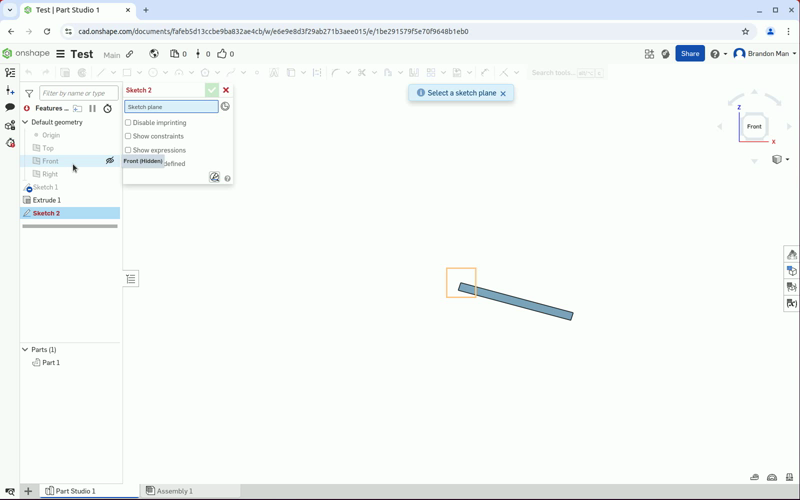
click(73, 163)
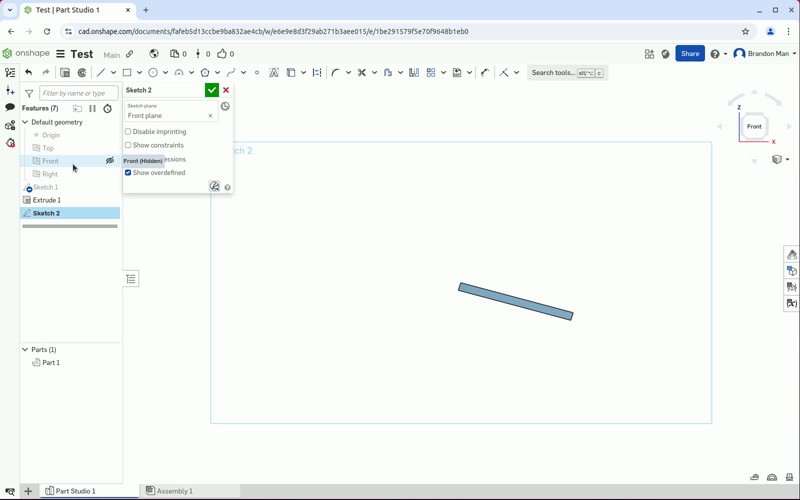
mouse_move(73, 352)
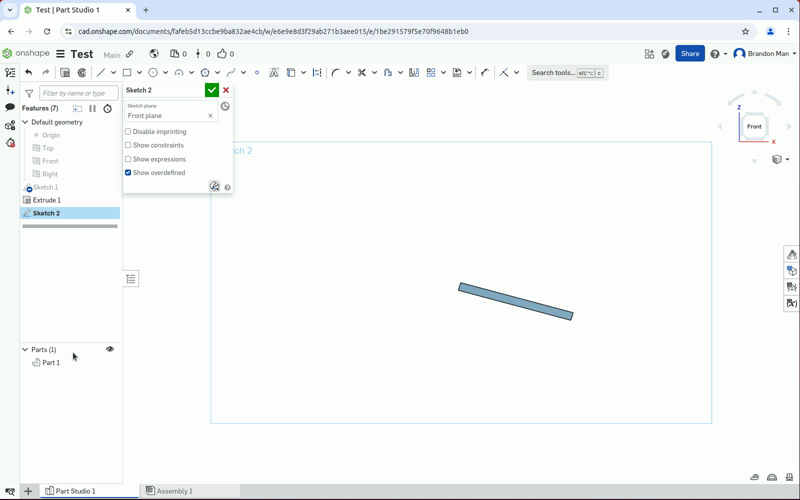
key(y)
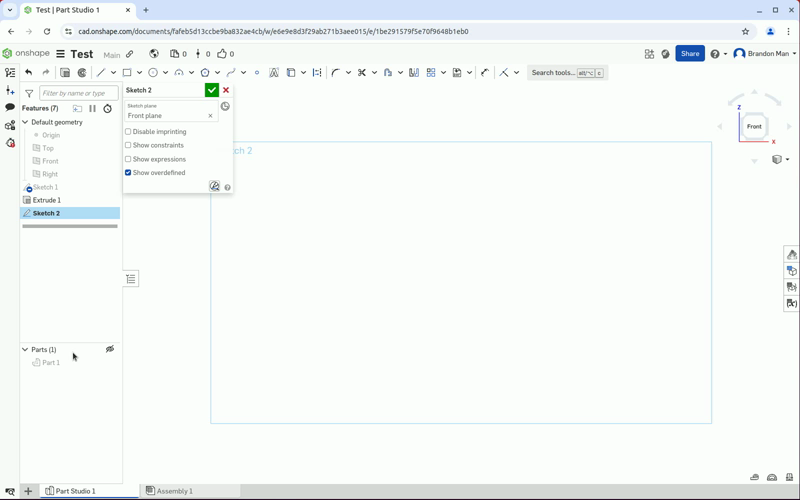
key(a)
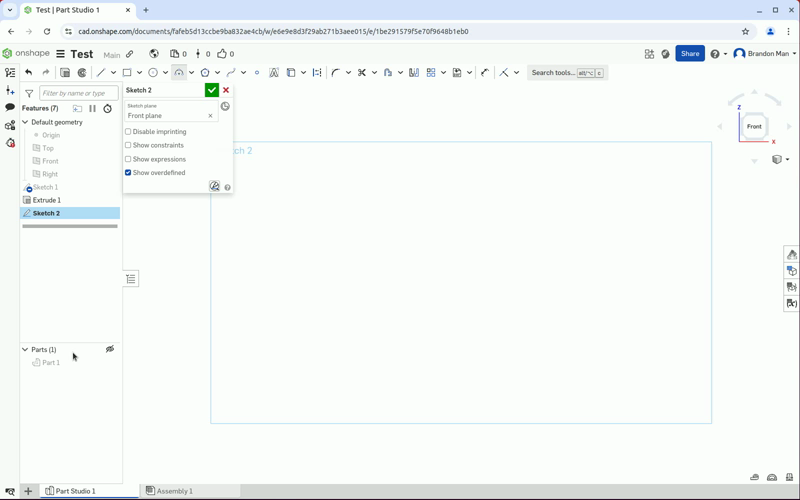
key_down(shift)
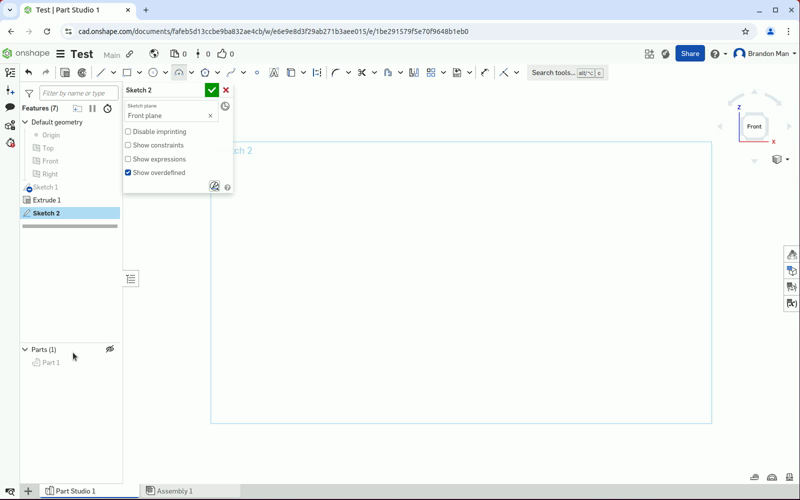
mouse_move(460, 278)
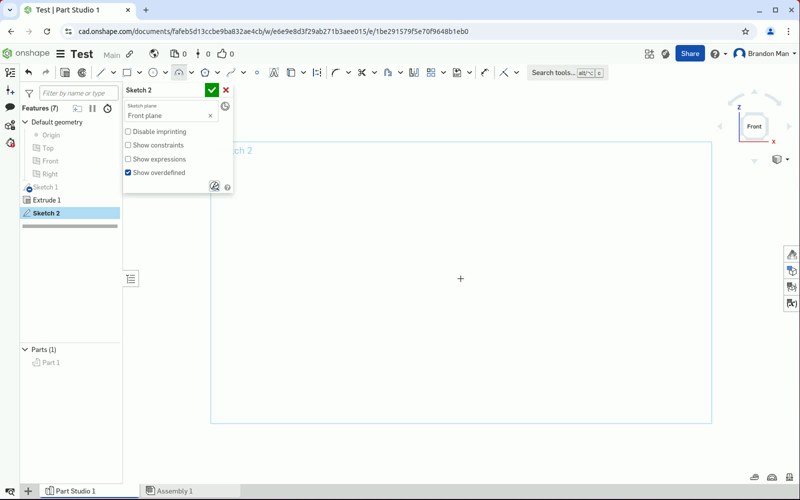
click(460, 278)
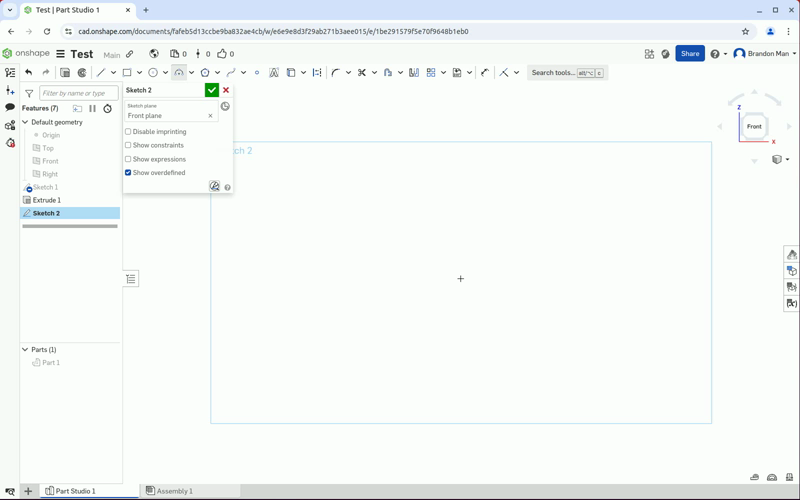
key_up(shift)
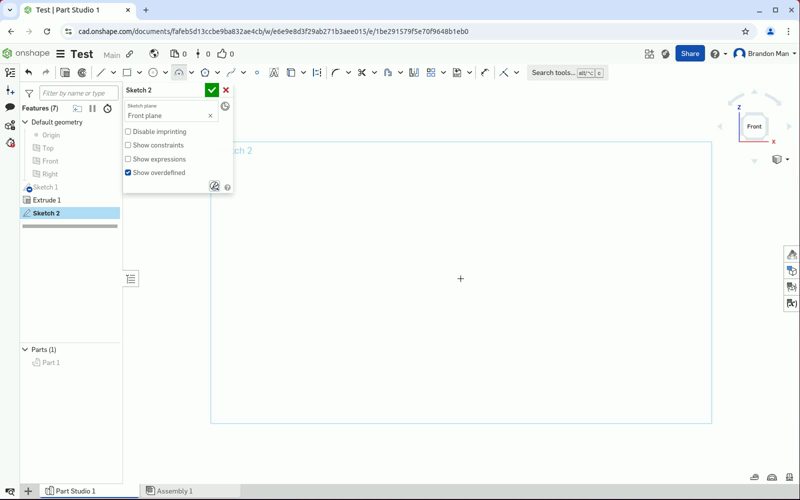
key_down(shift)
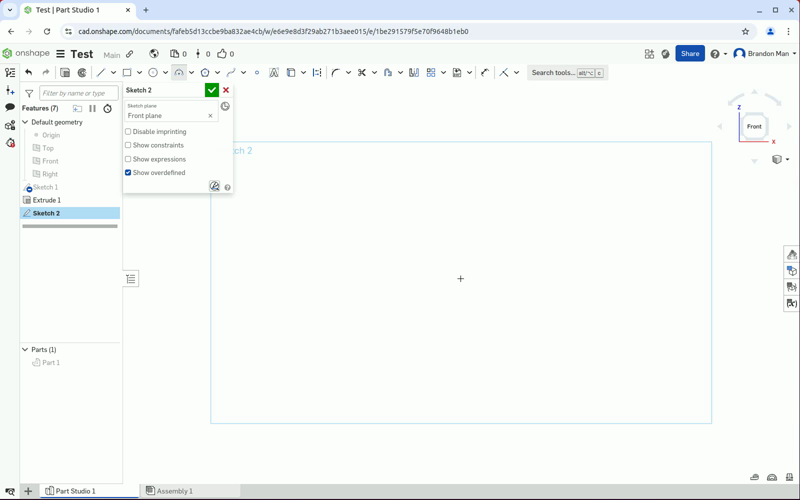
mouse_move(475, 278)
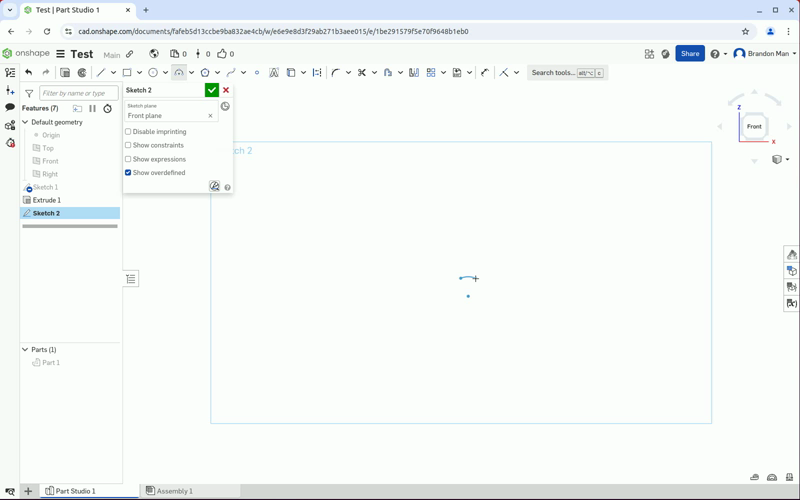
click(475, 278)
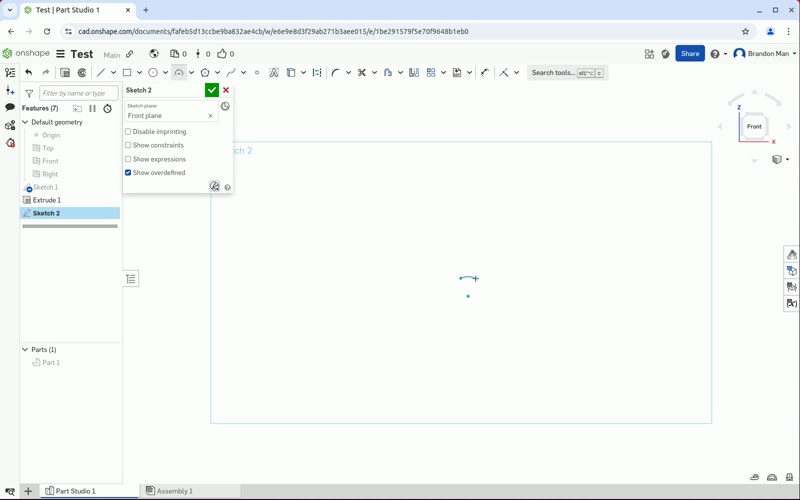
mouse_move(467, 285)
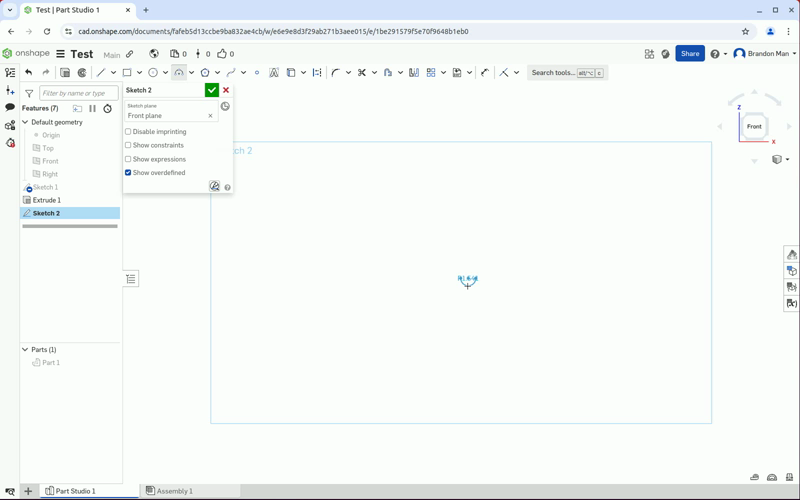
click(467, 285)
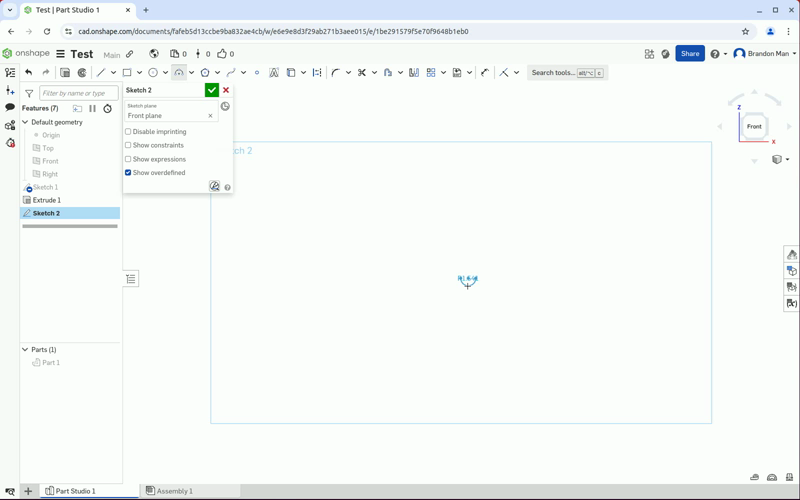
key_up(shift)
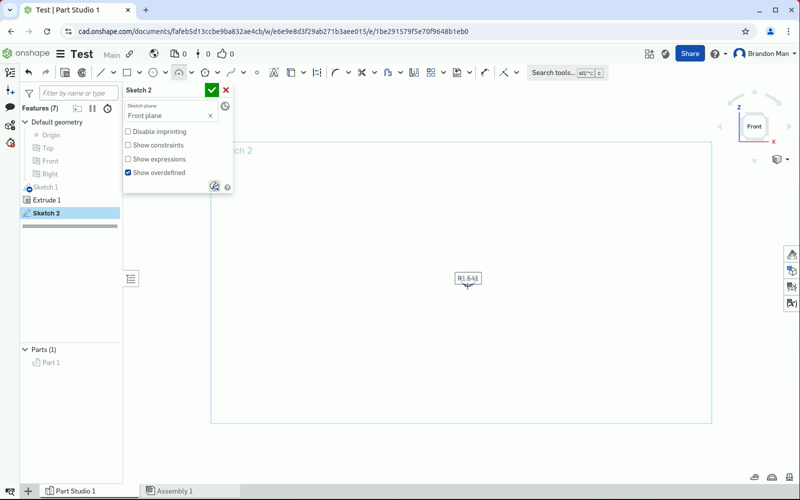
key(esc)
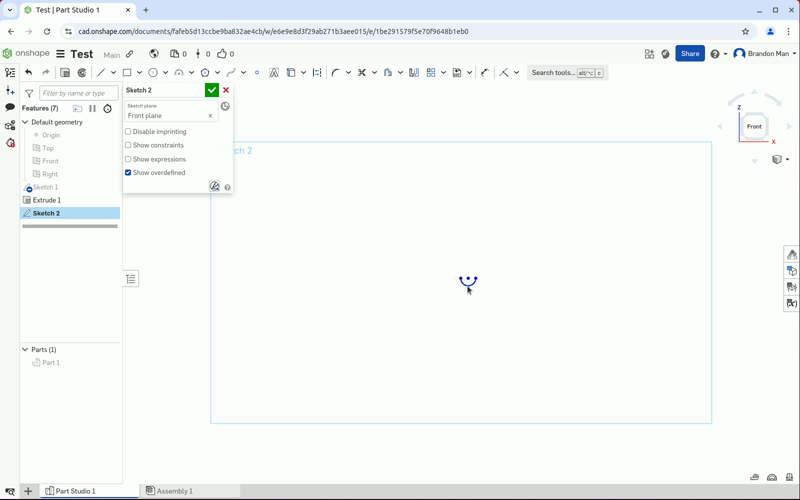
key(l)
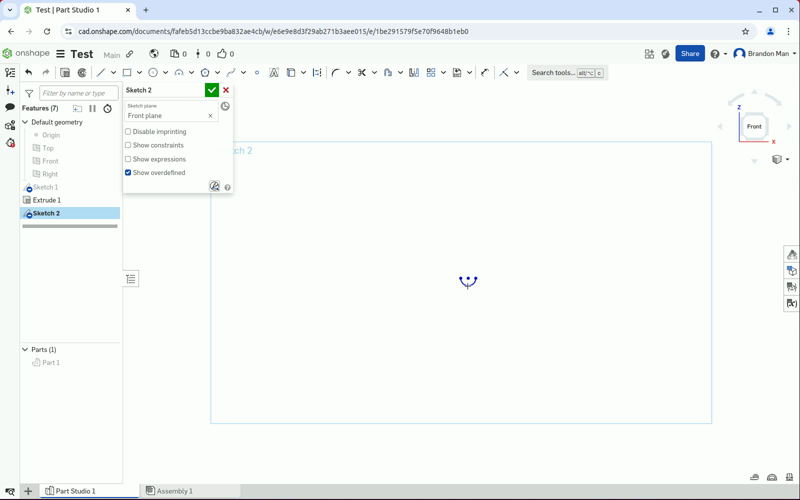
mouse_move(475, 278)
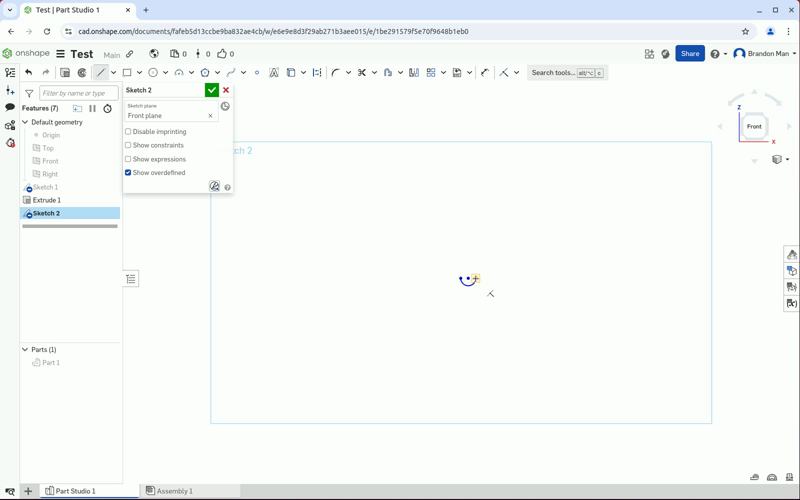
click(475, 278)
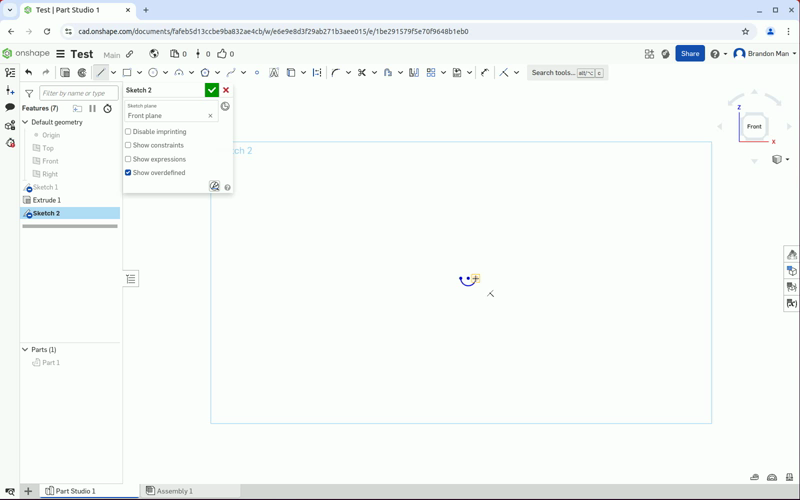
key_down(shift)
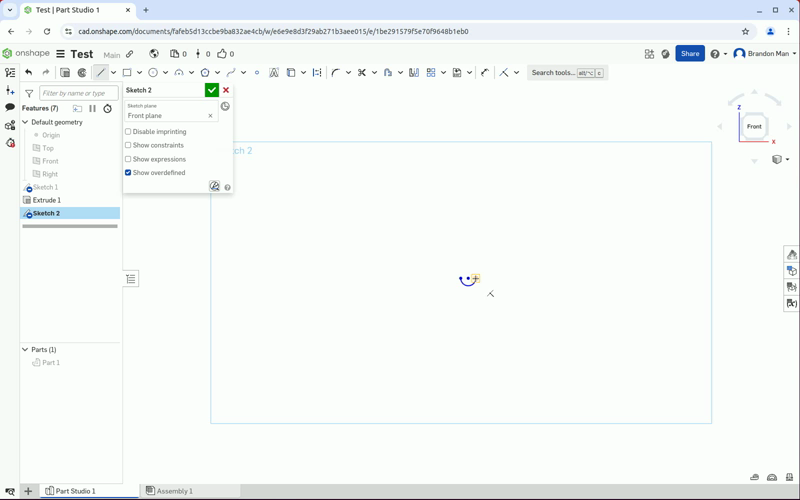
mouse_move(475, 200)
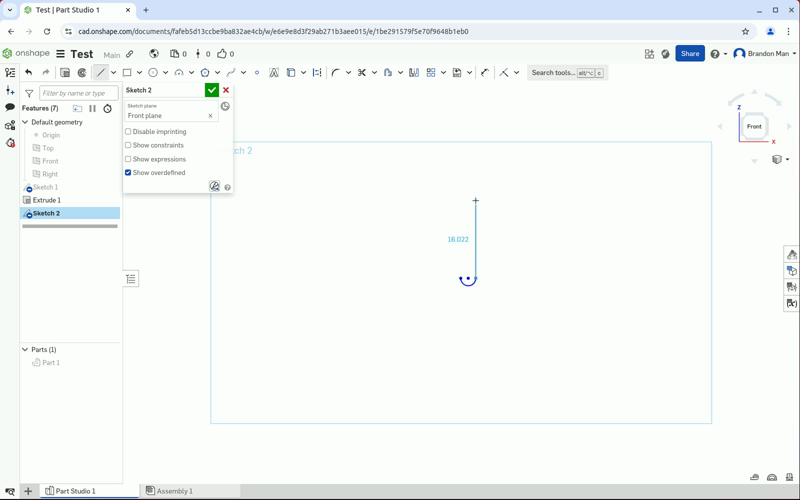
click(475, 200)
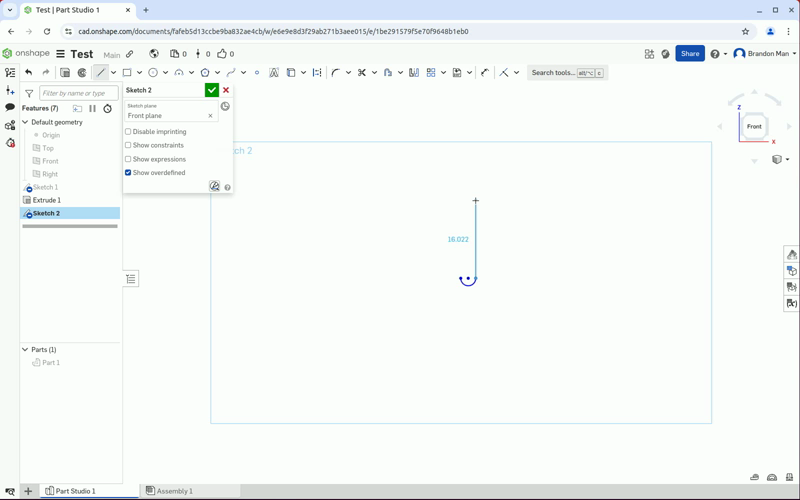
key_up(shift)
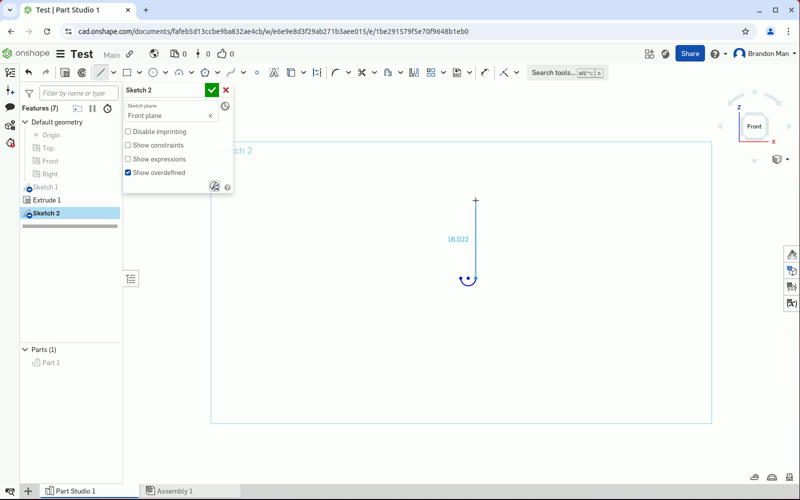
key_down(shift)
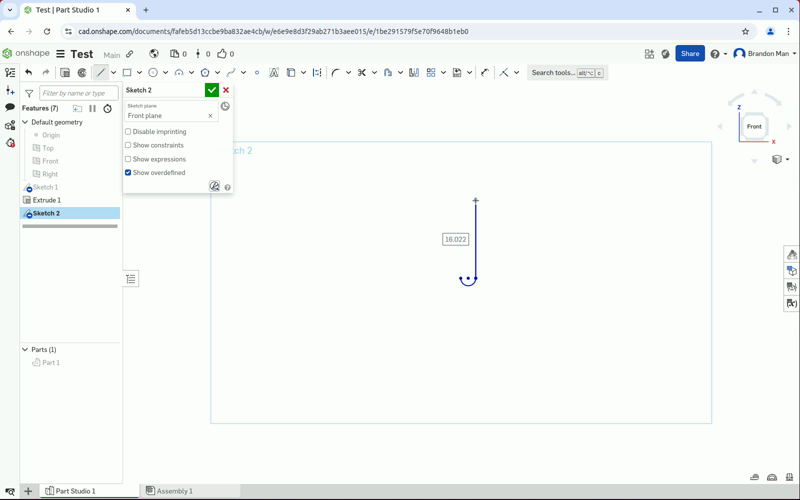
mouse_move(505, 200)
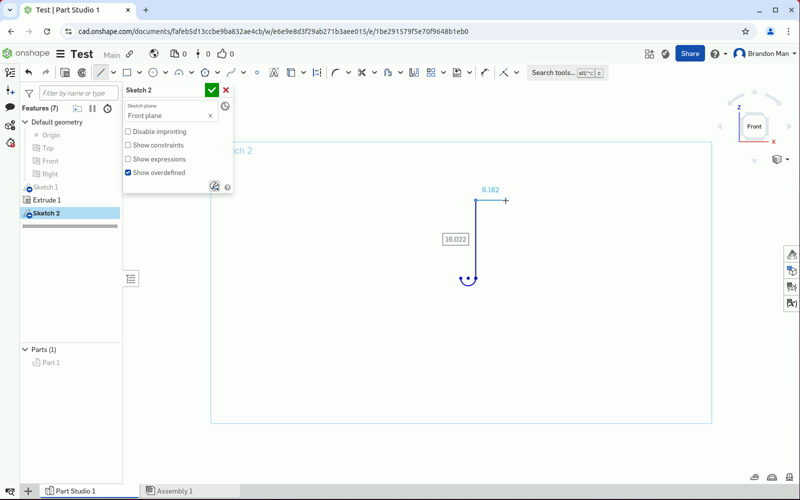
mouse_move(514, 200)
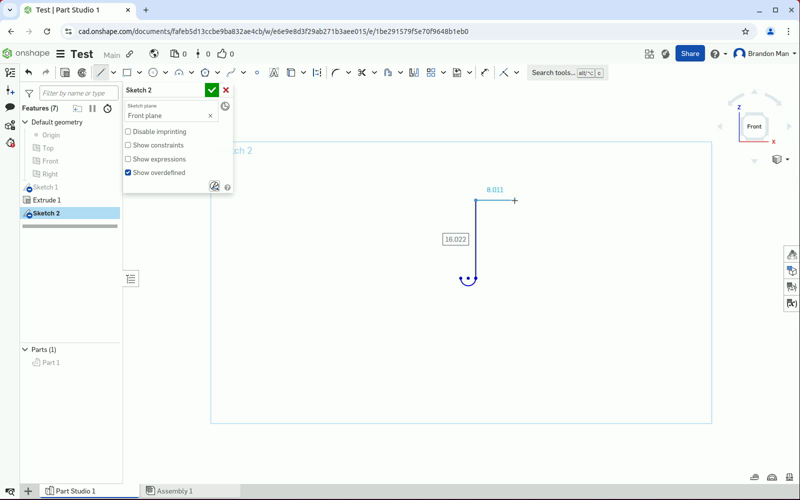
click(514, 200)
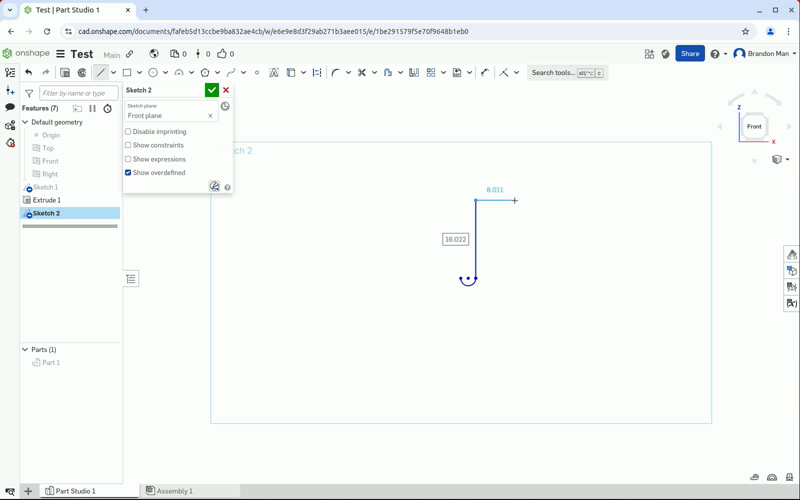
key_up(shift)
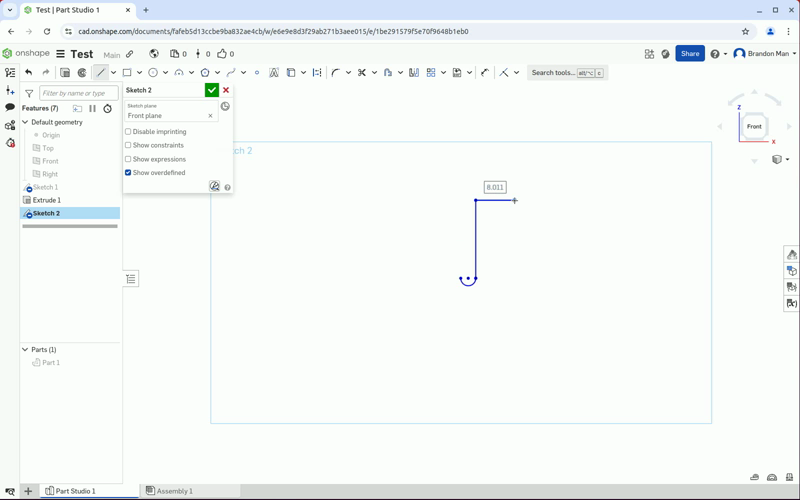
key(esc)
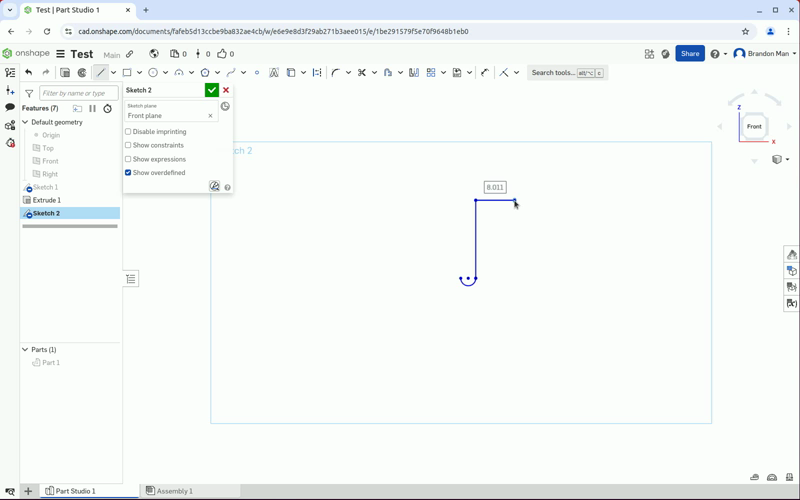
key(a)
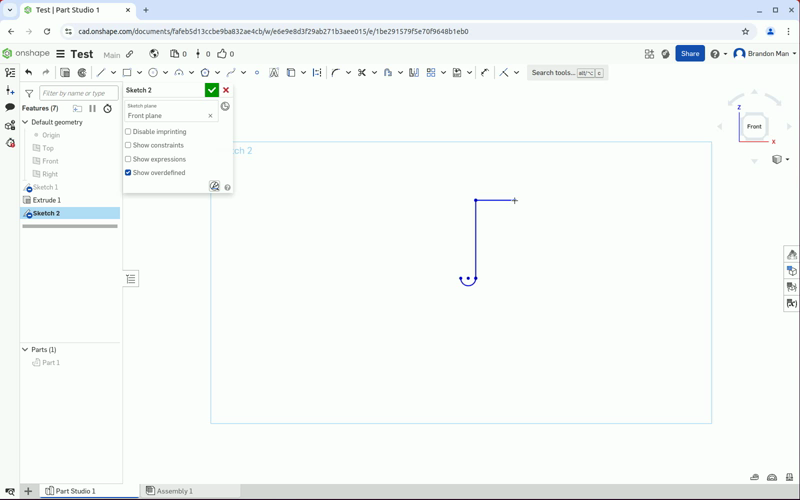
mouse_move(514, 200)
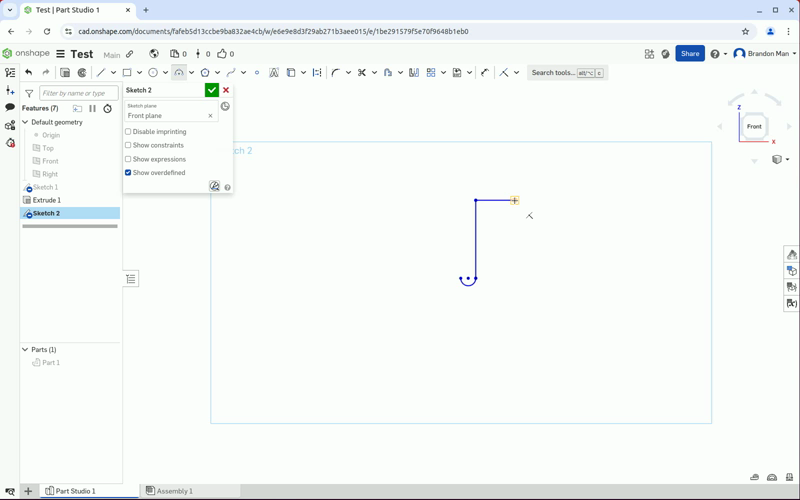
click(514, 200)
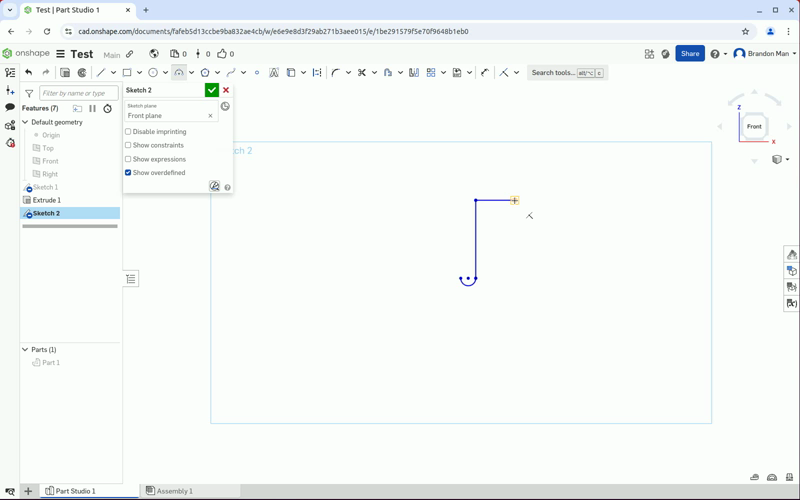
key_down(shift)
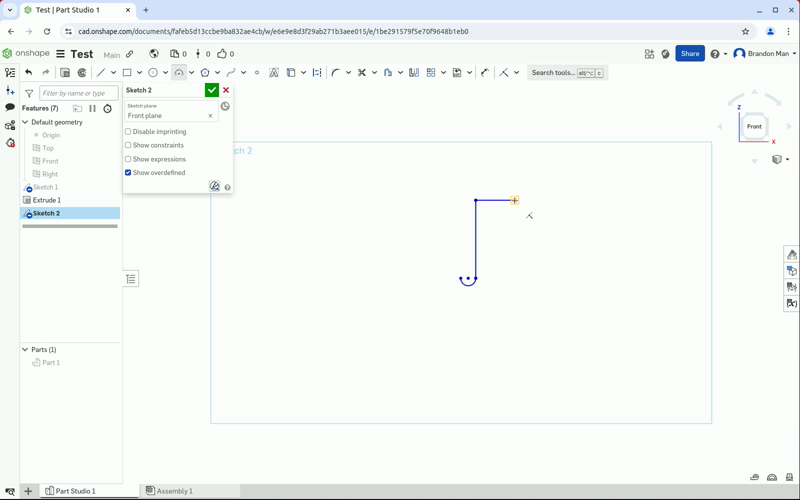
mouse_move(514, 185)
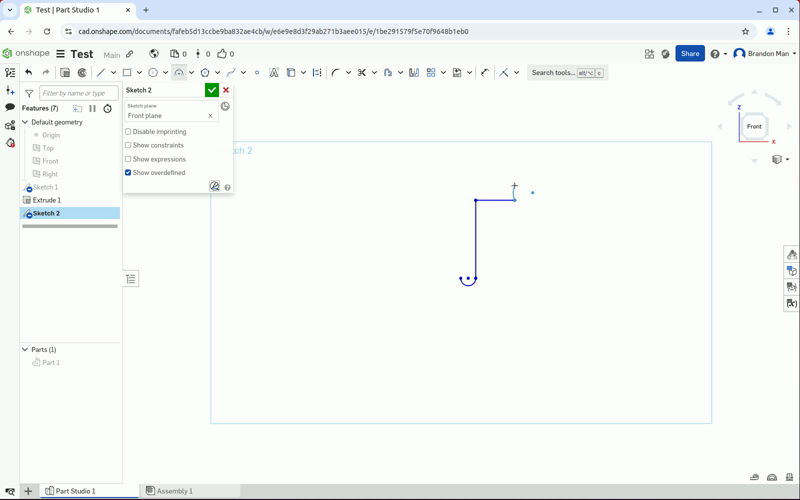
click(514, 185)
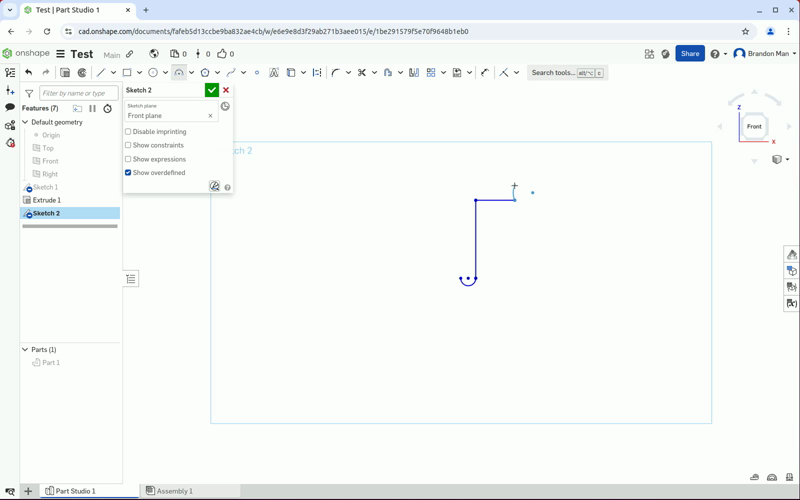
mouse_move(521, 192)
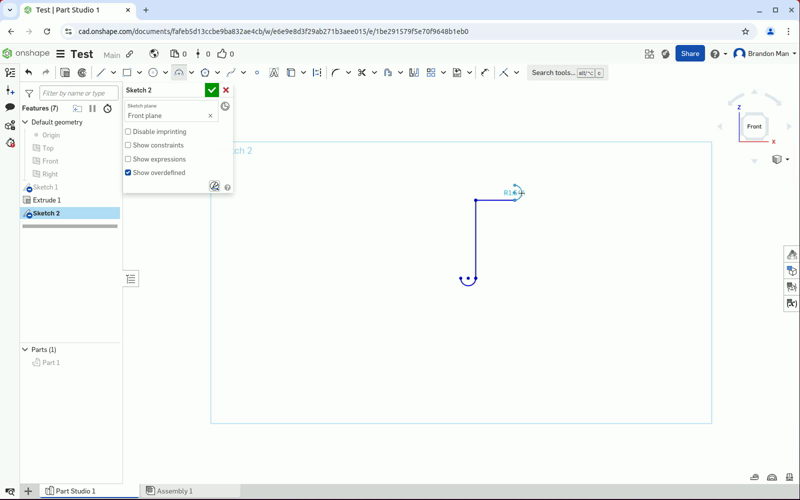
click(521, 192)
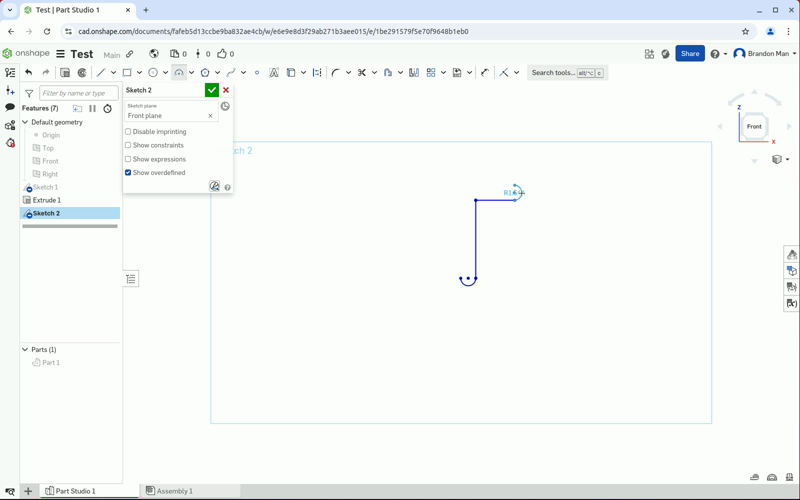
key_up(shift)
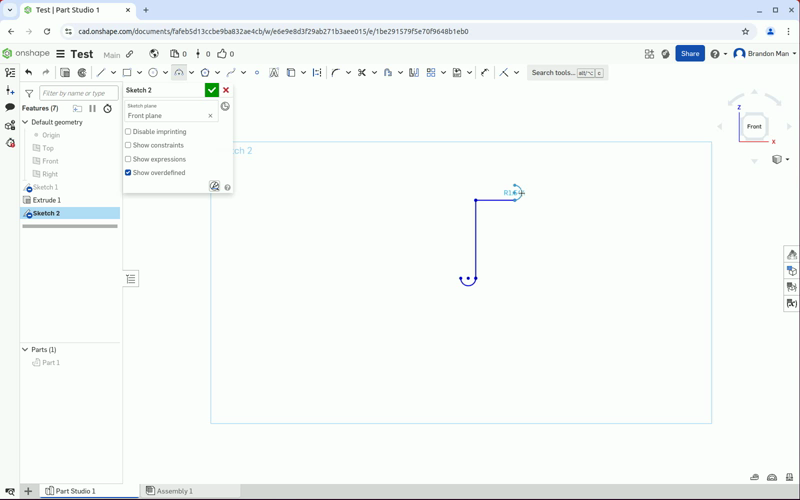
key(esc)
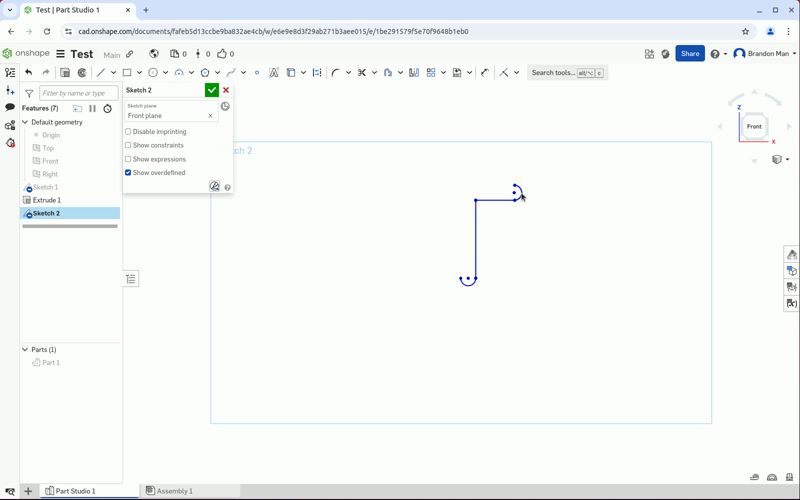
key(l)
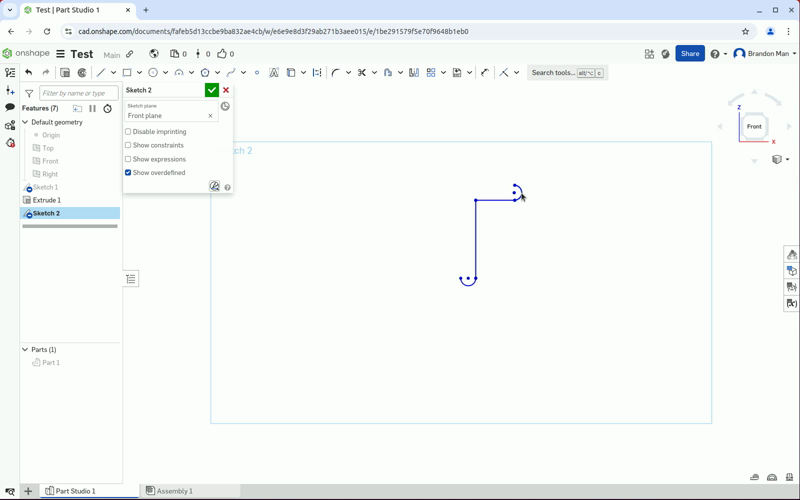
mouse_move(514, 185)
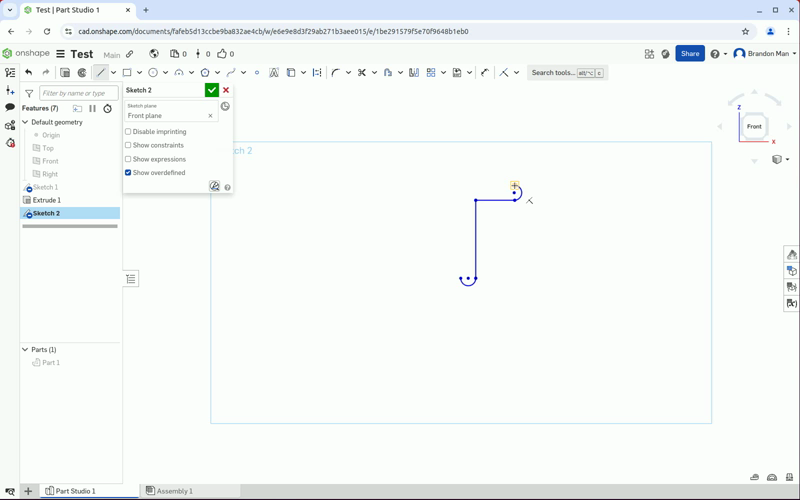
click(514, 185)
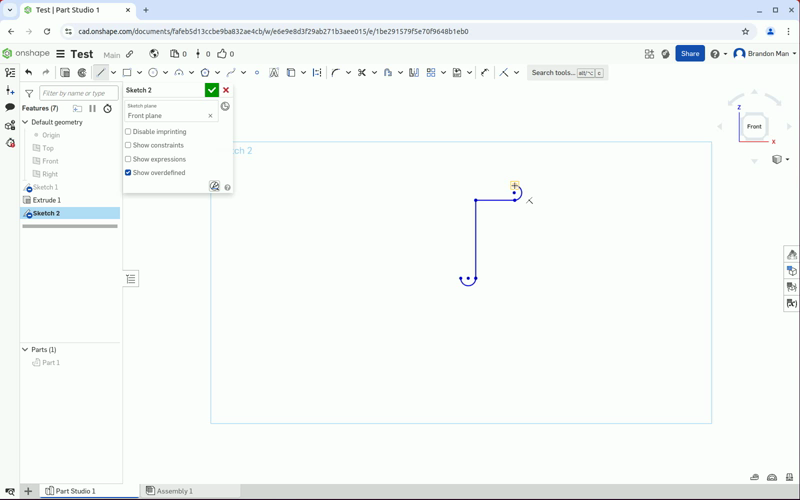
key_down(shift)
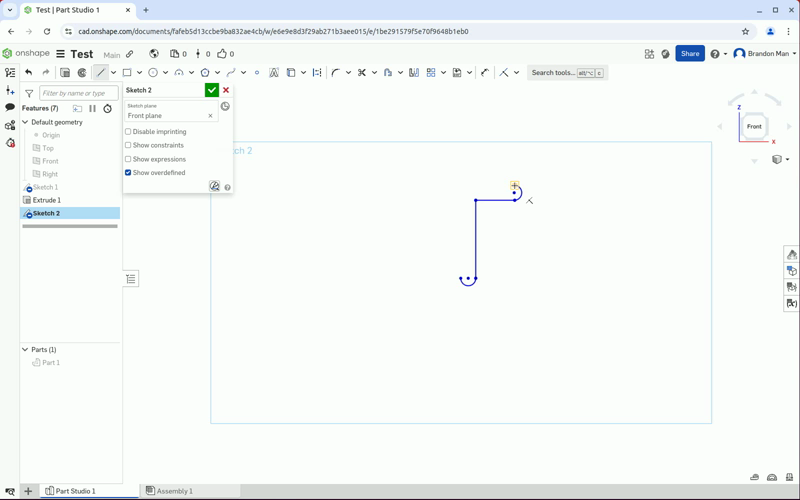
mouse_move(544, 185)
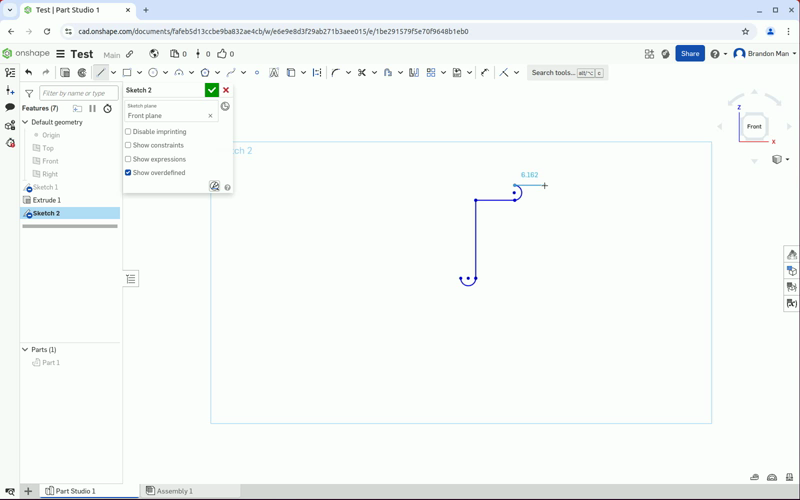
mouse_move(475, 185)
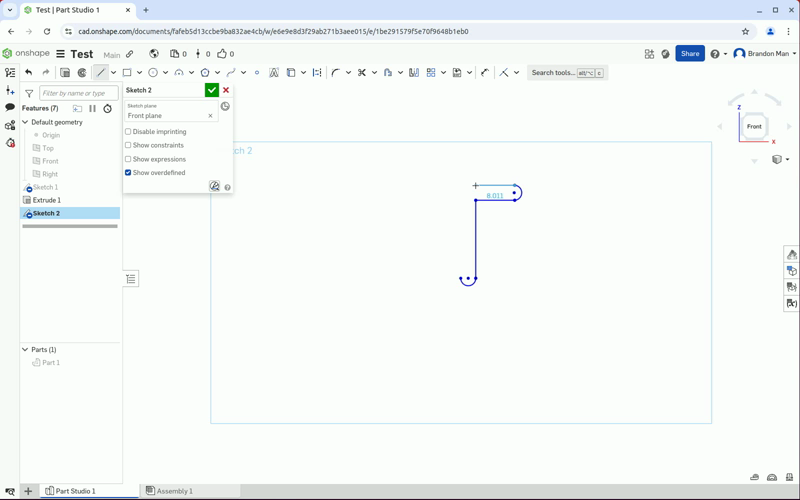
click(475, 185)
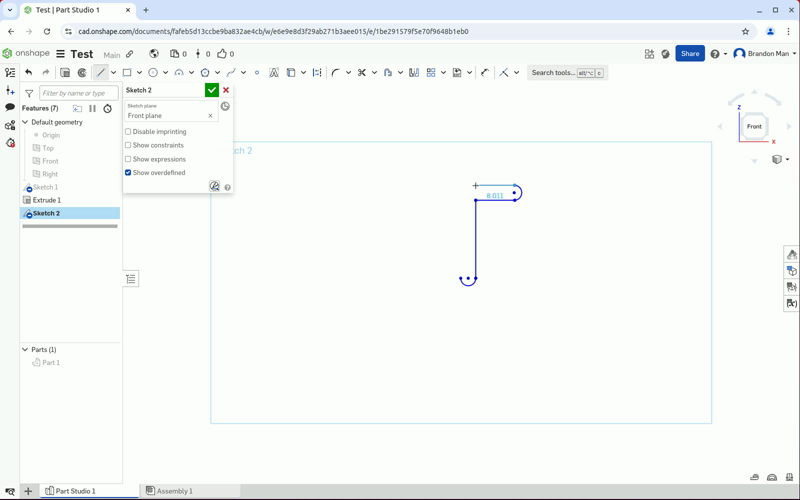
key_up(shift)
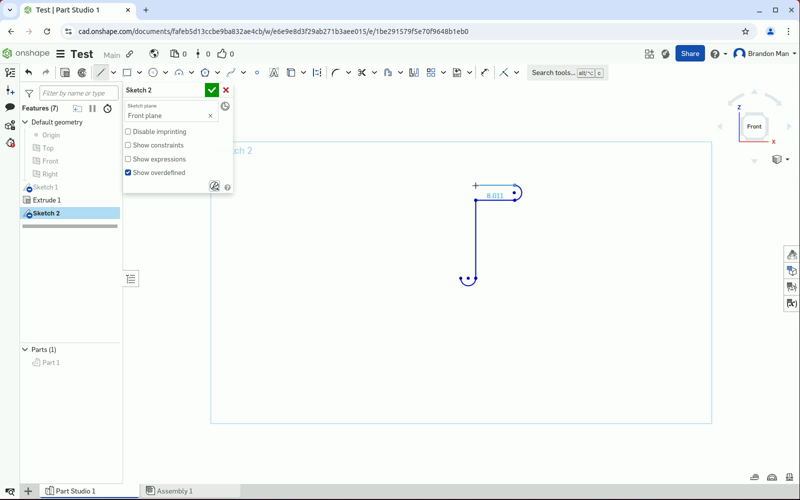
key(esc)
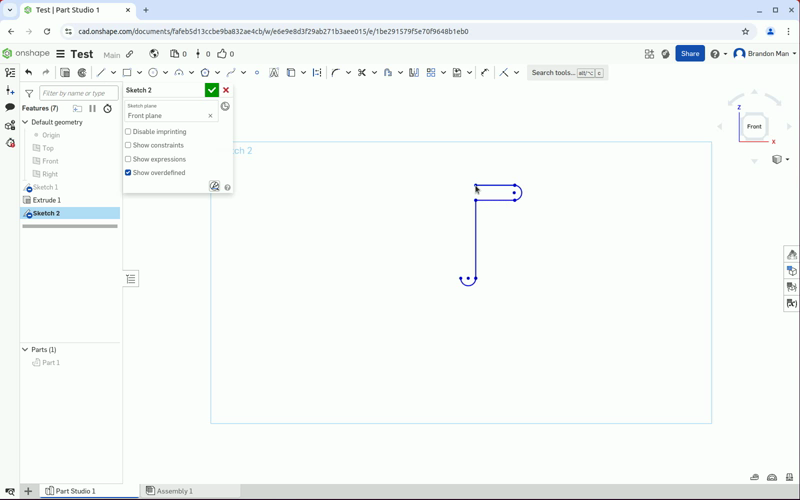
key(a)
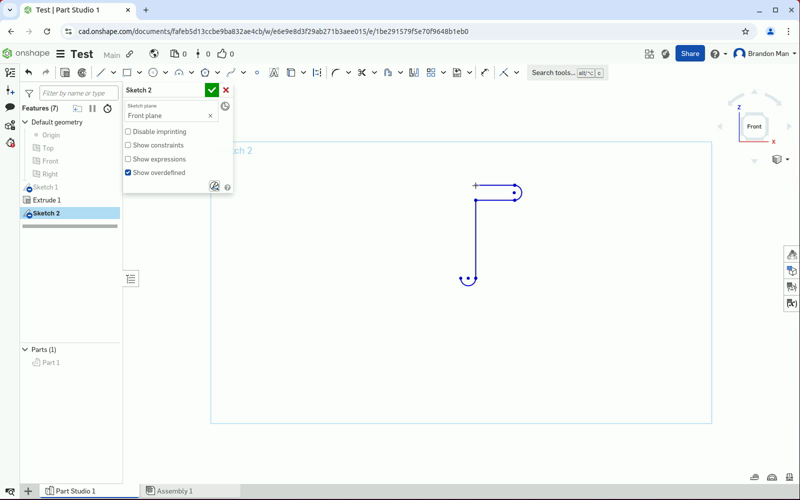
mouse_move(475, 185)
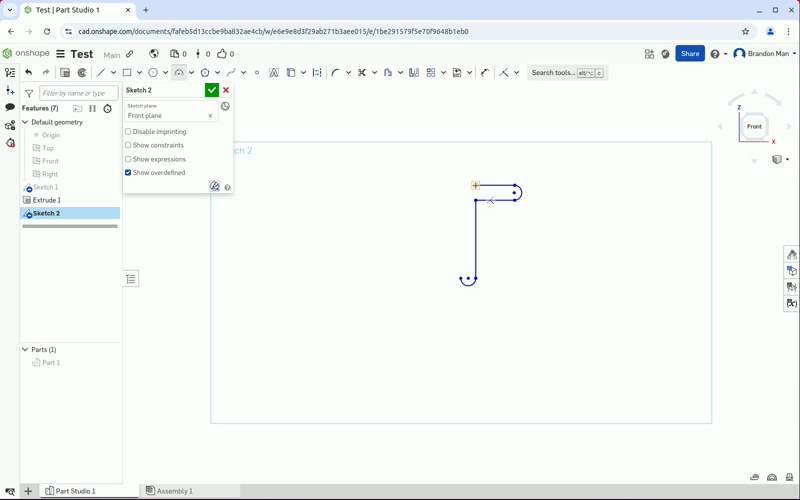
click(475, 185)
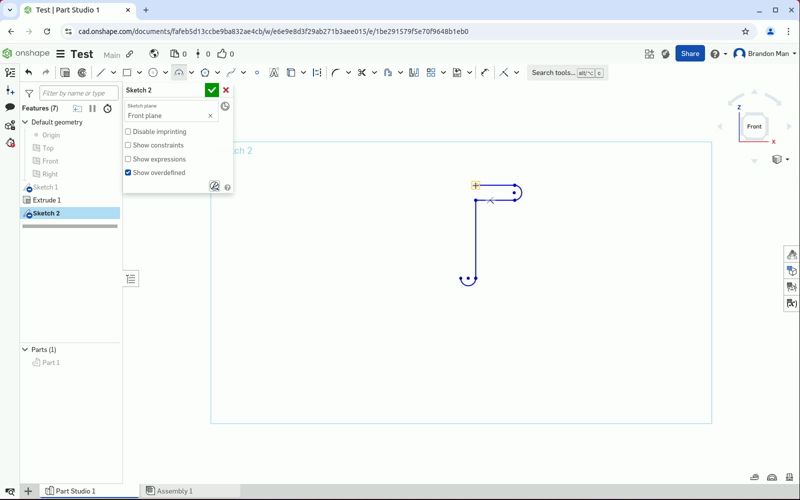
key_down(shift)
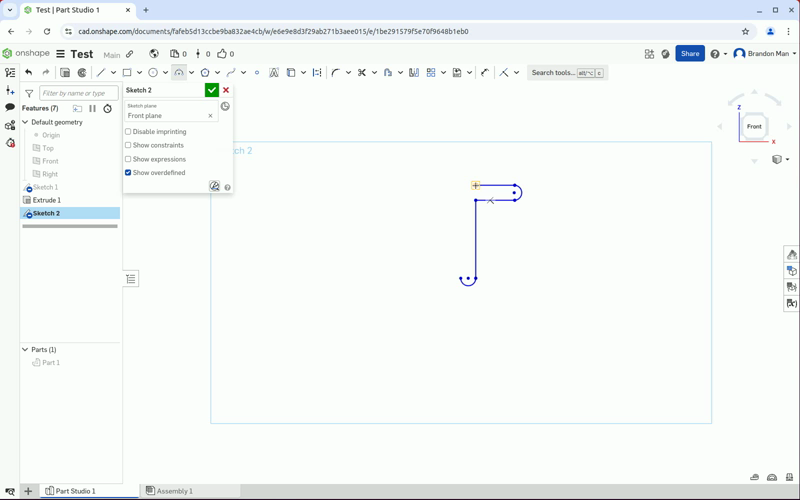
mouse_move(460, 200)
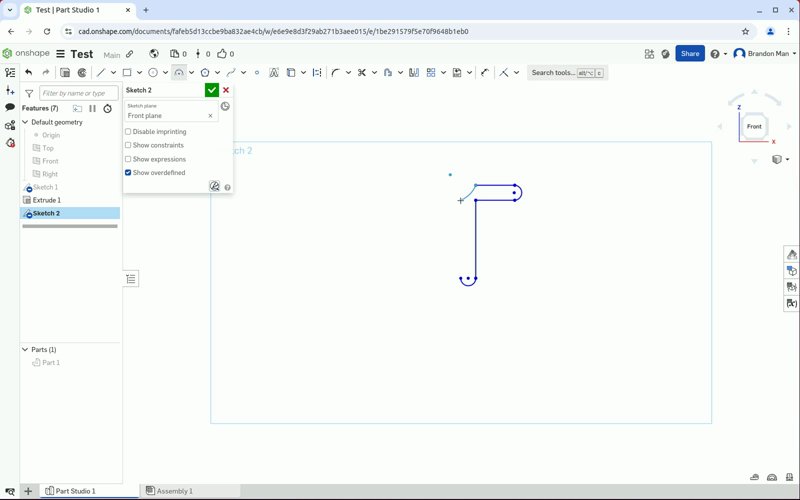
click(460, 200)
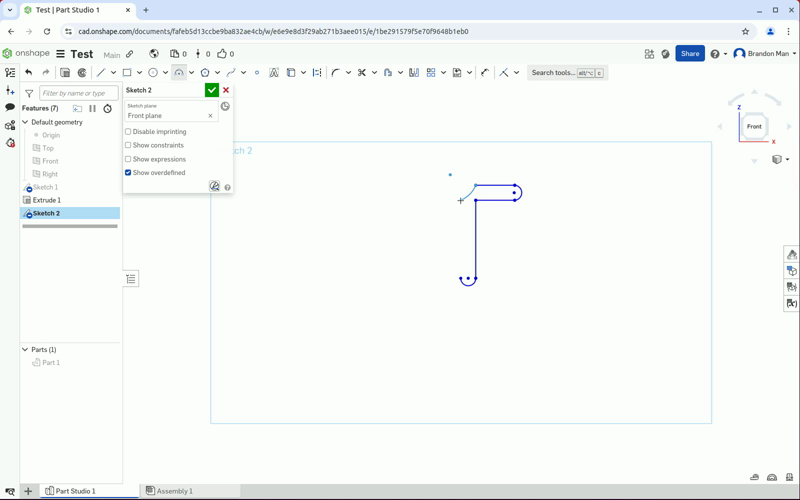
mouse_move(464, 189)
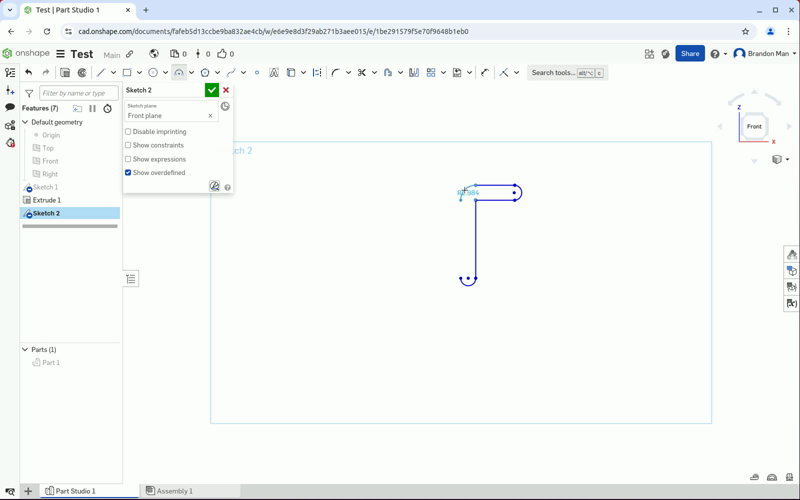
click(464, 189)
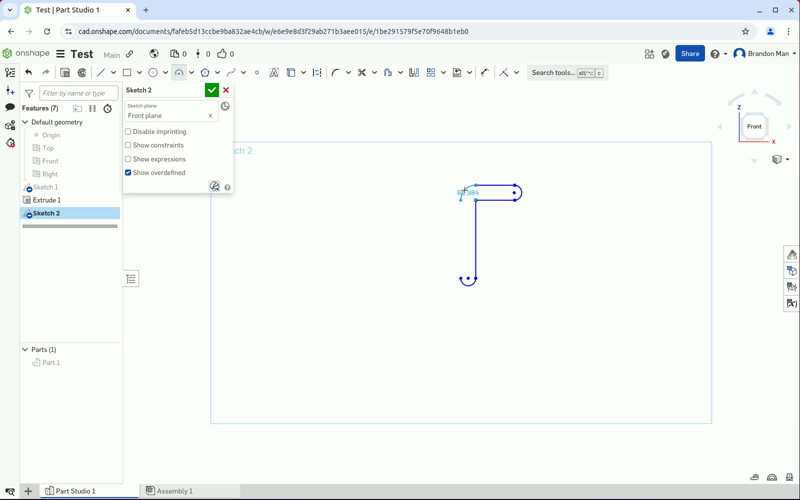
key_up(shift)
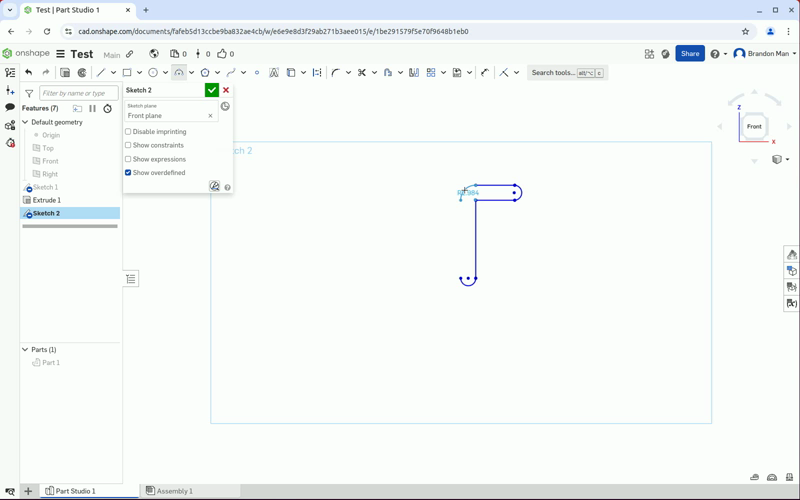
key(esc)
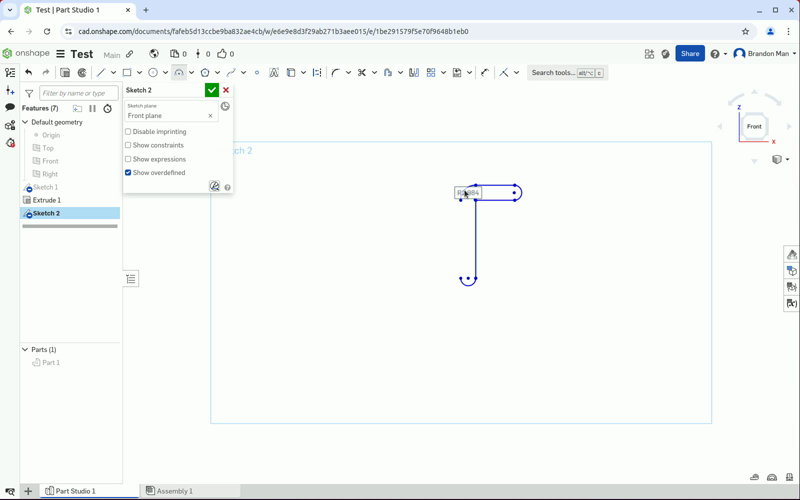
key(l)
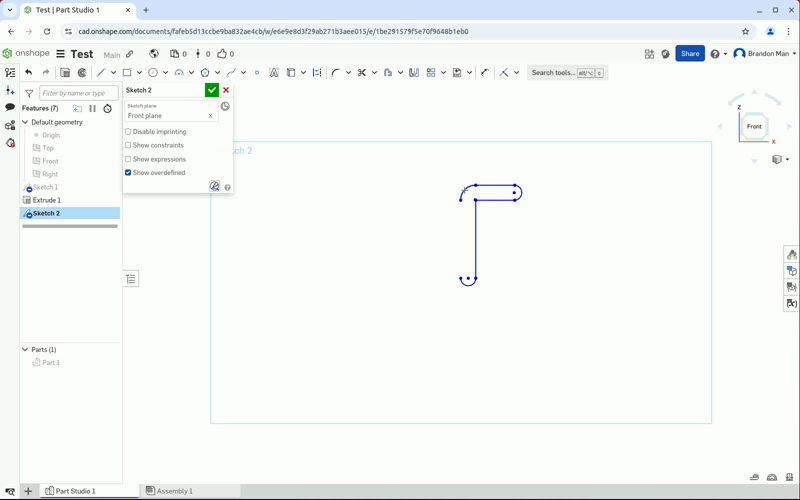
mouse_move(460, 200)
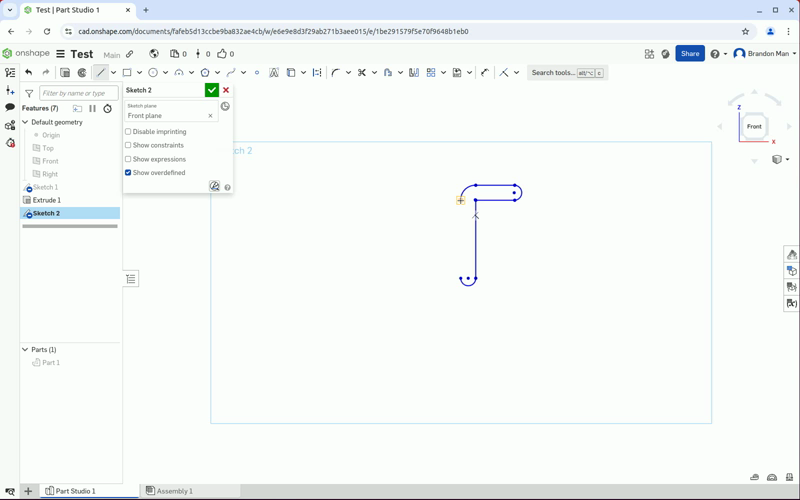
click(460, 200)
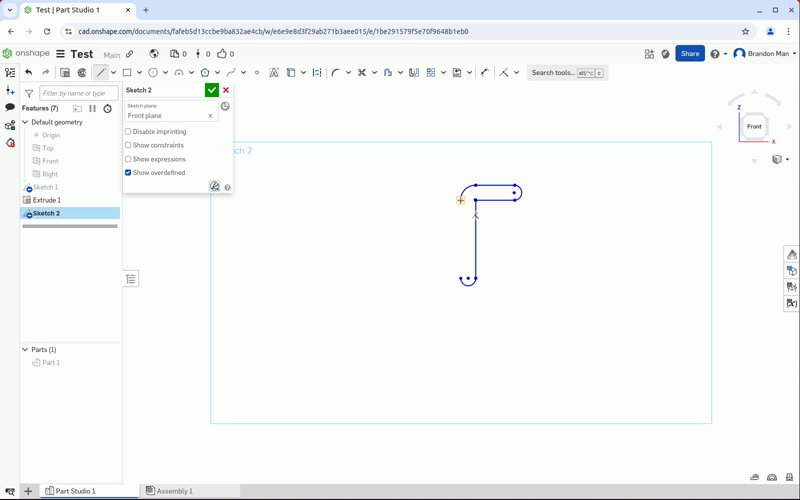
key_down(shift)
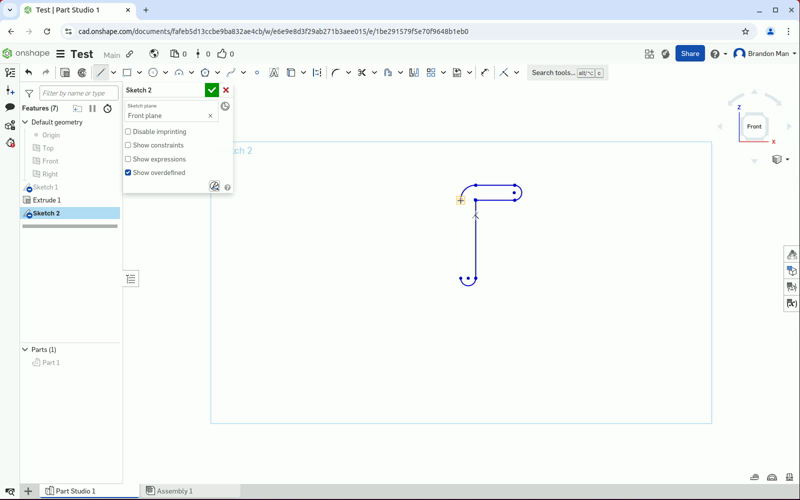
mouse_move(460, 278)
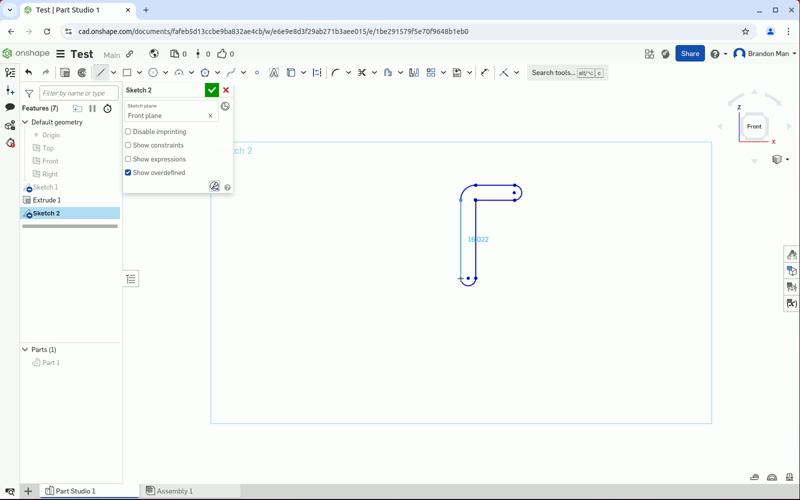
key_up(shift)
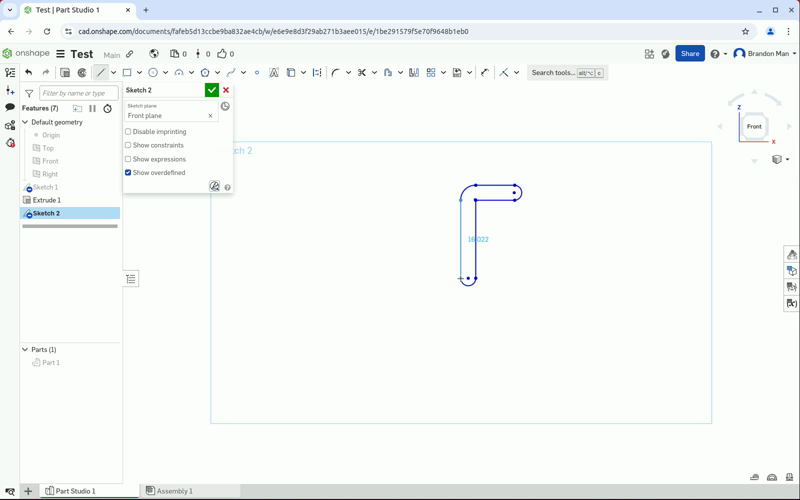
click(460, 278)
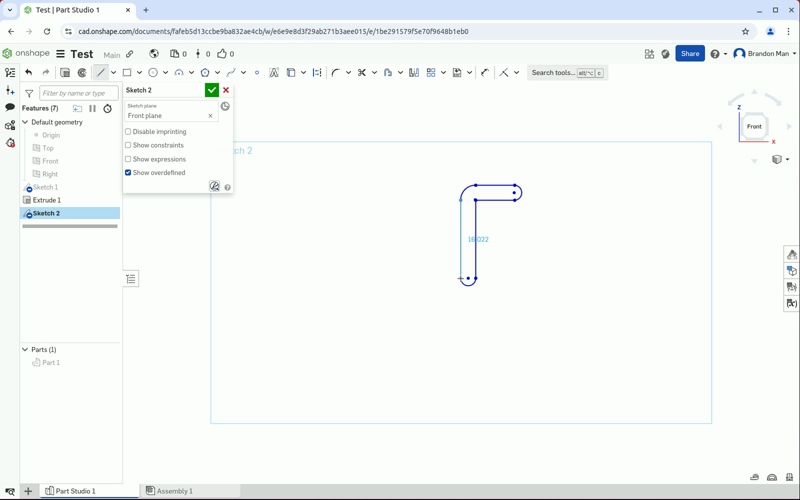
key(esc)
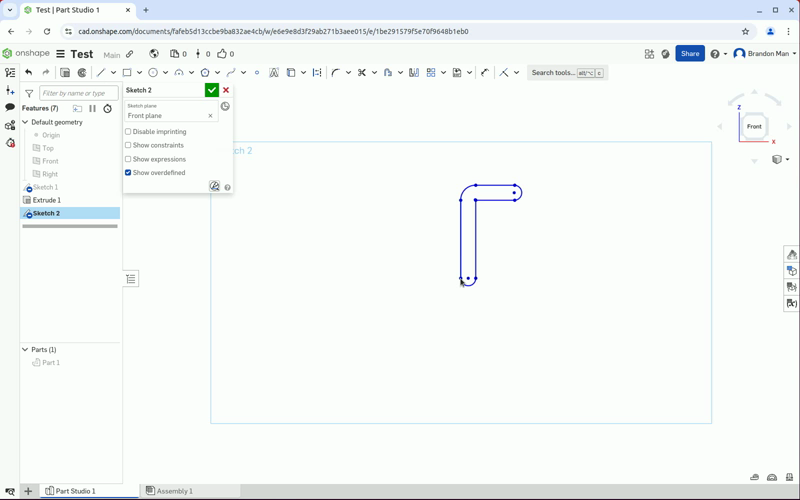
key(c)
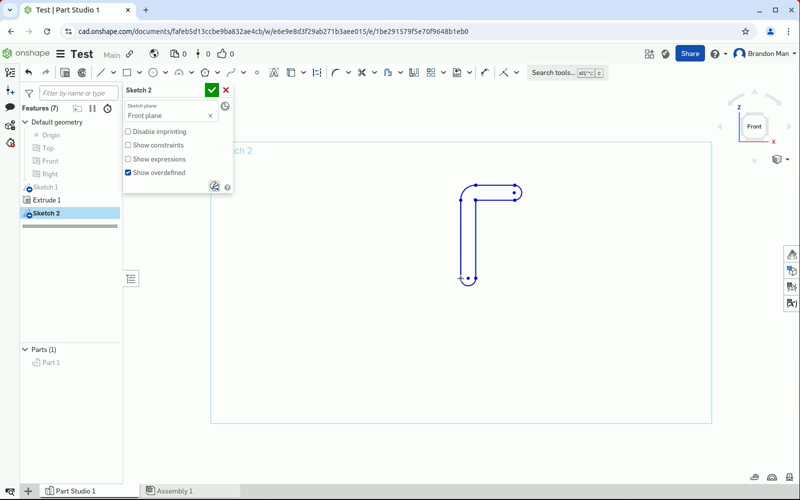
key_down(shift)
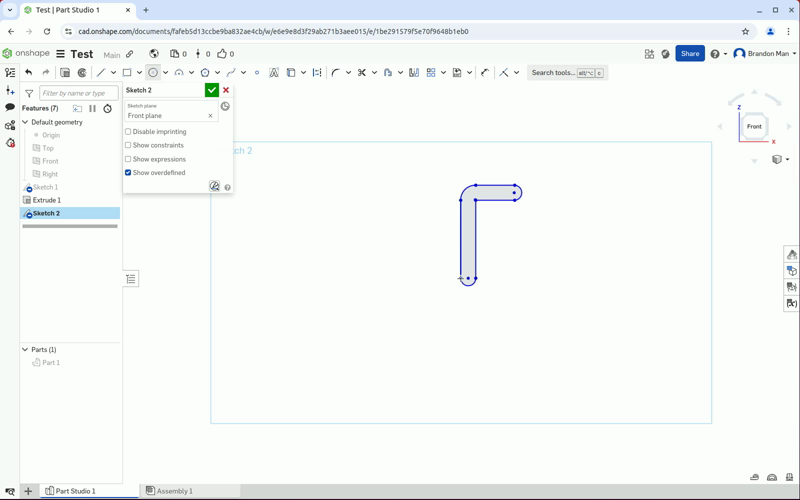
mouse_move(468, 278)
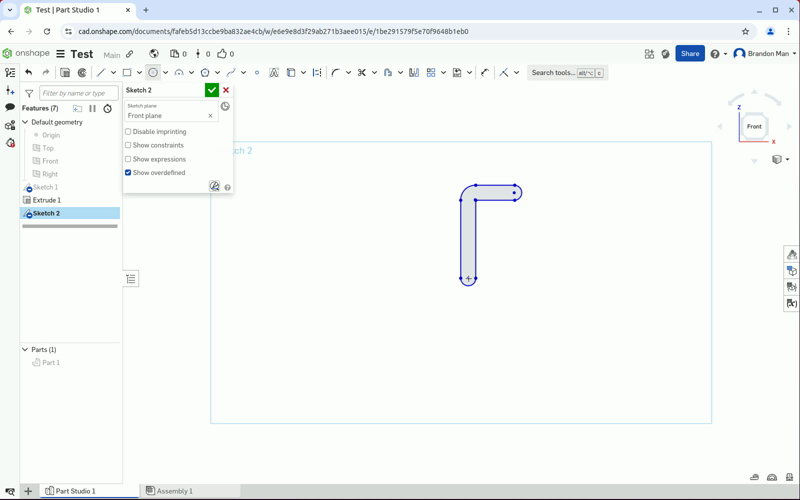
scroll(6)
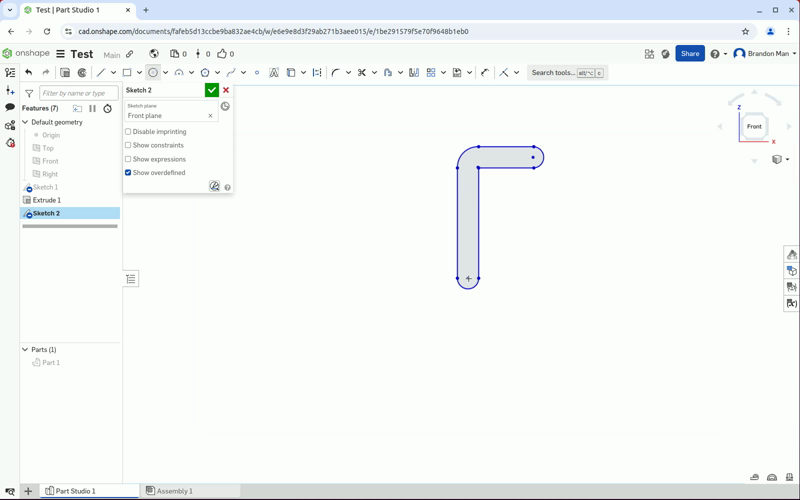
scroll(6)
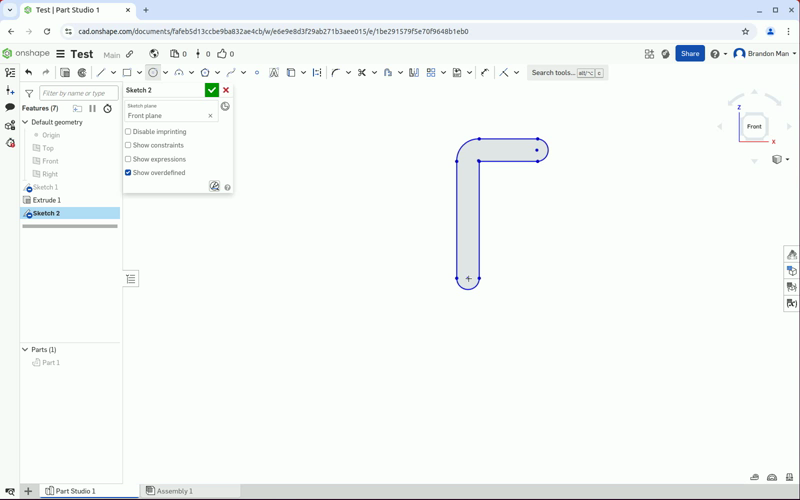
scroll(6)
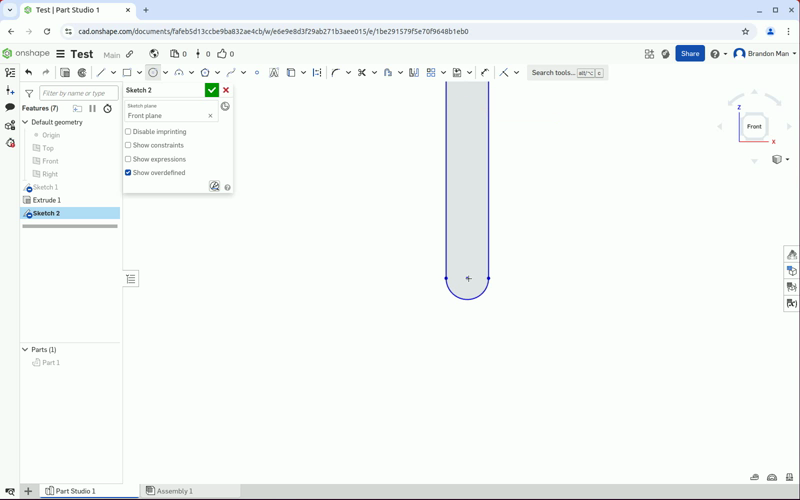
scroll(6)
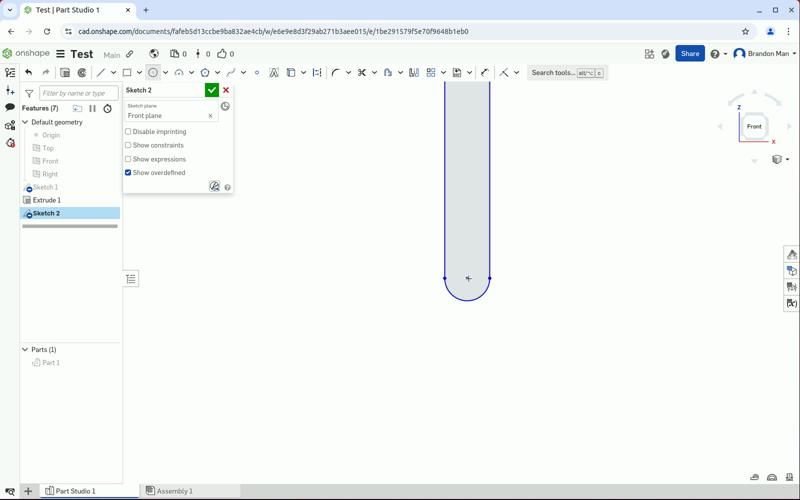
scroll(6)
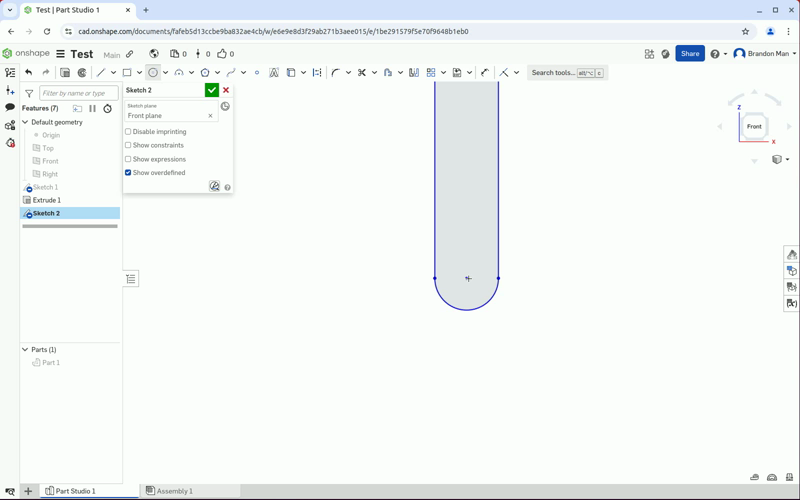
scroll(6)
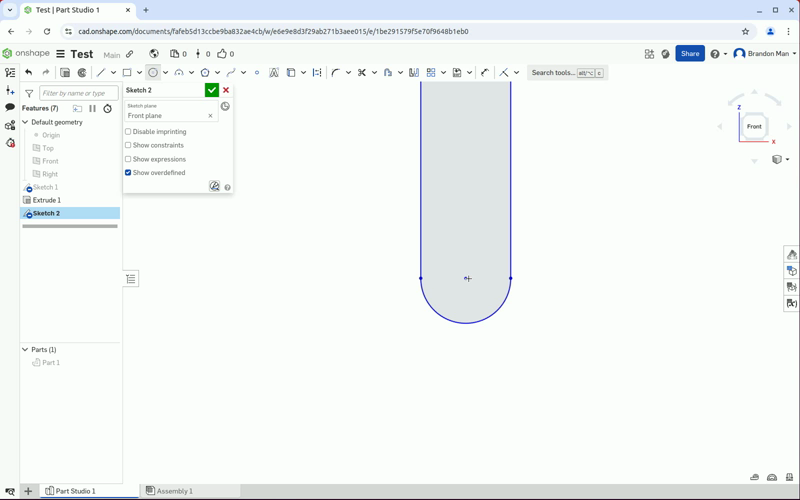
scroll(6)
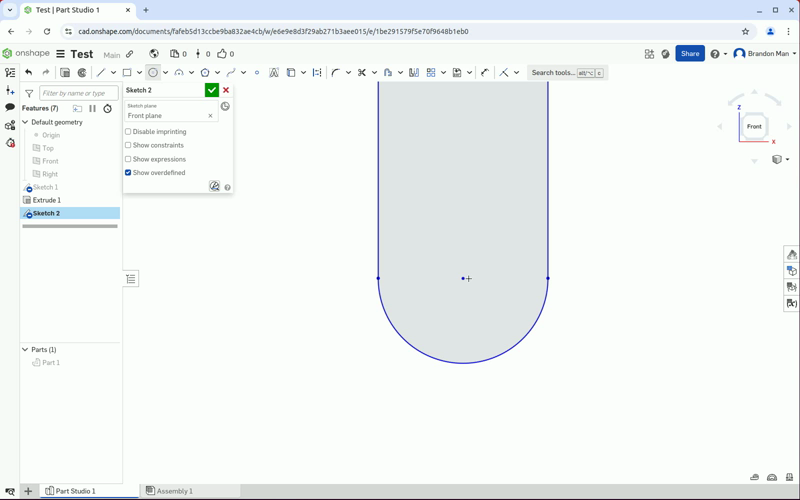
click(468, 278)
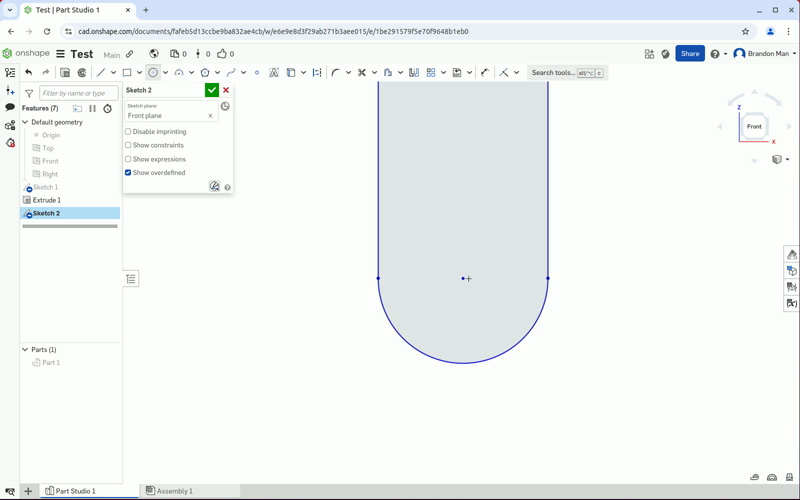
scroll(-6)
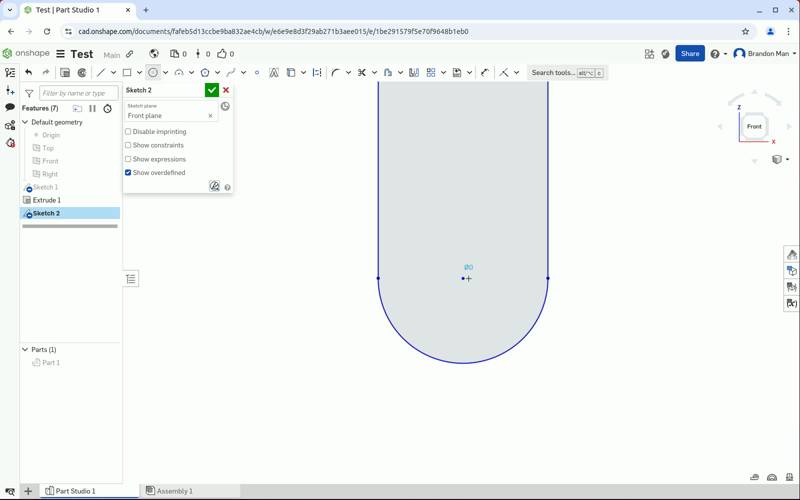
scroll(-6)
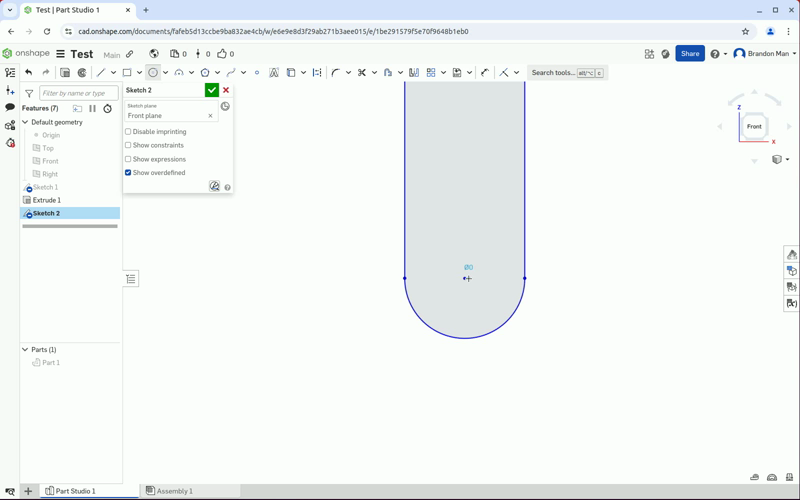
scroll(-6)
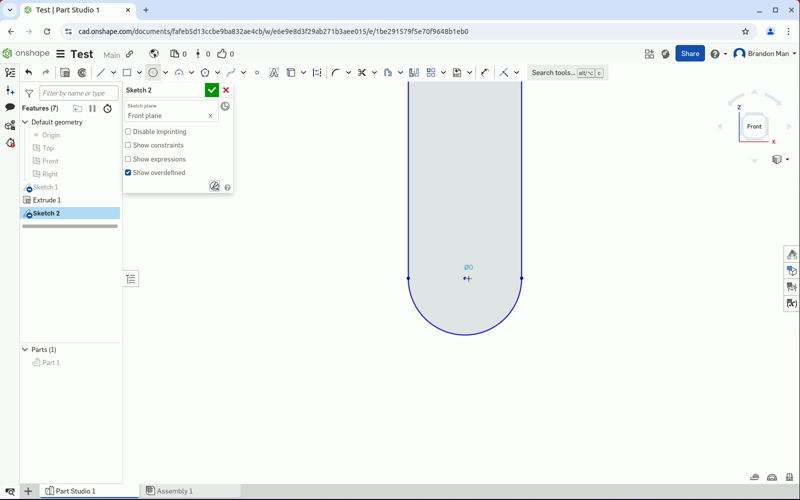
scroll(-6)
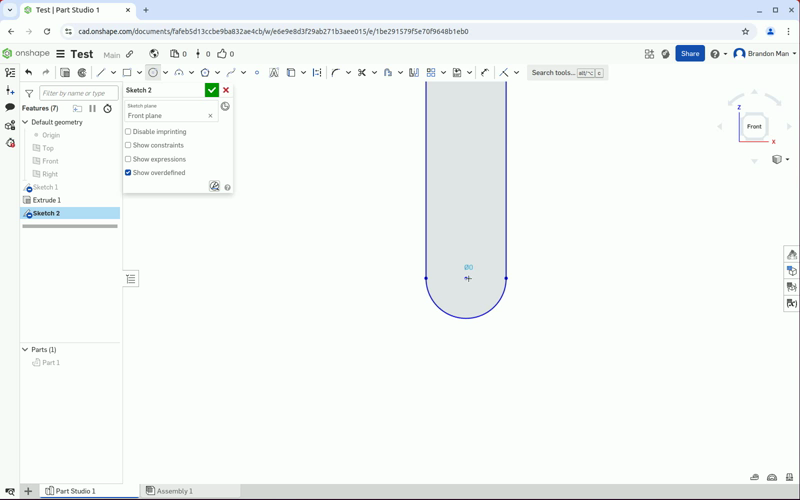
scroll(-6)
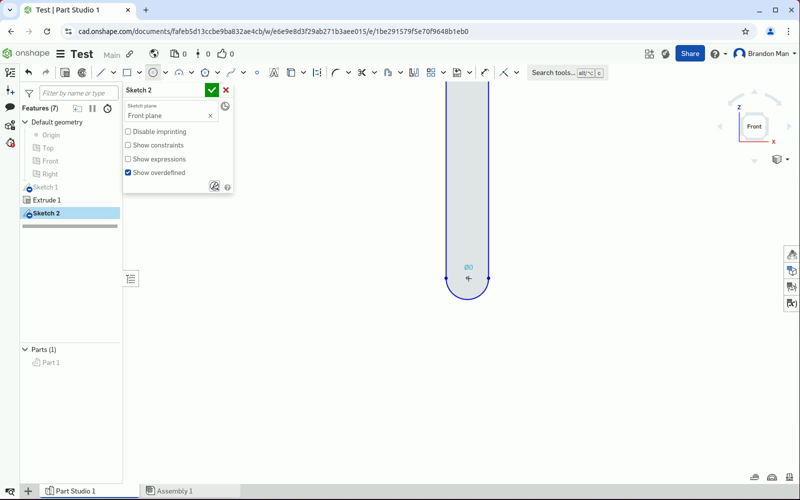
scroll(-6)
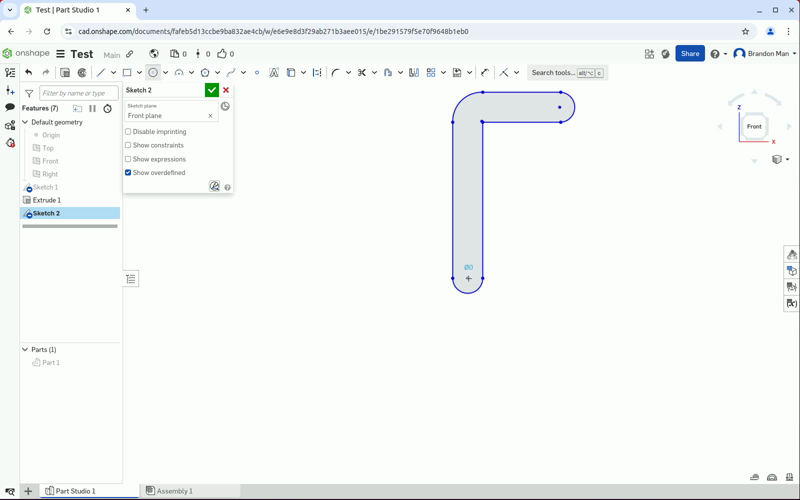
scroll(-6)
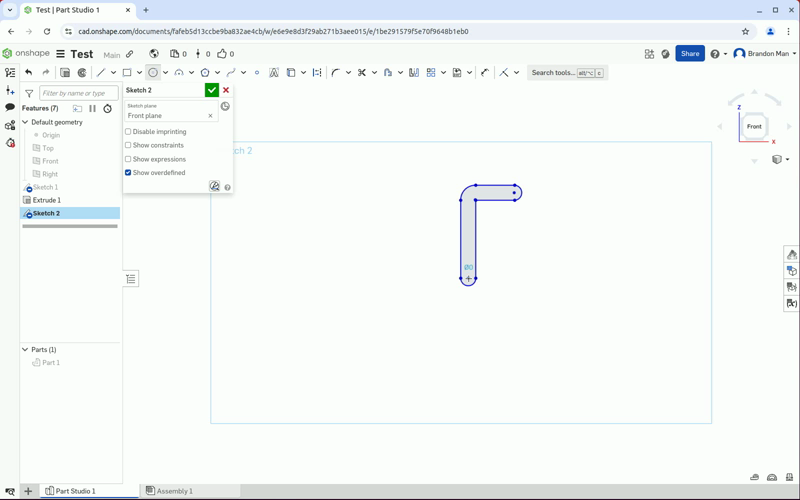
key_up(shift)
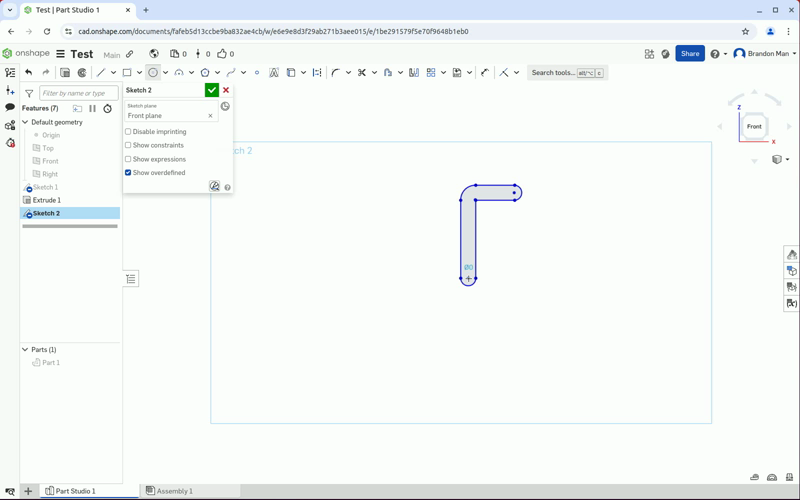
mouse_move(472, 278)
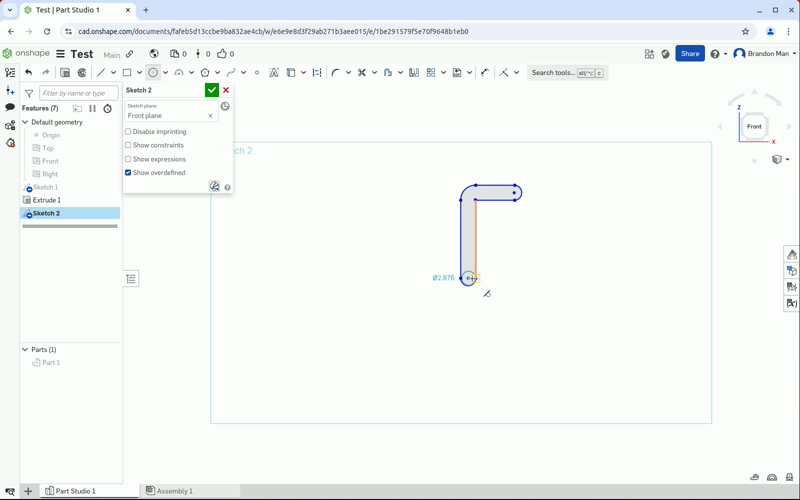
scroll(6)
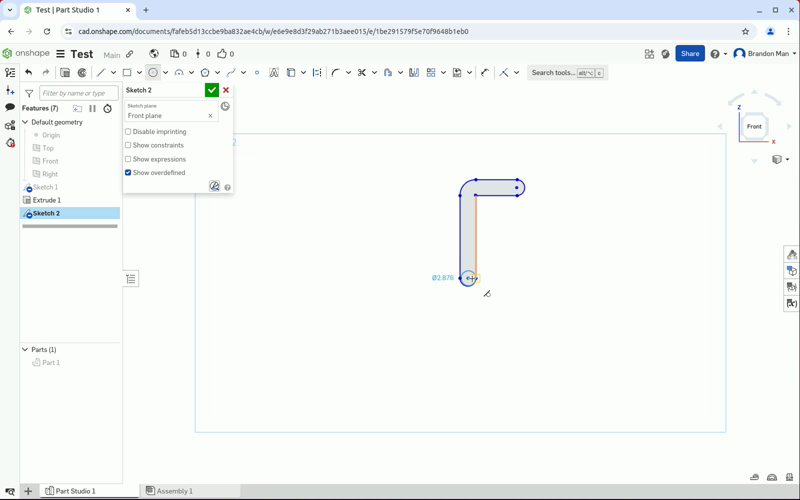
scroll(6)
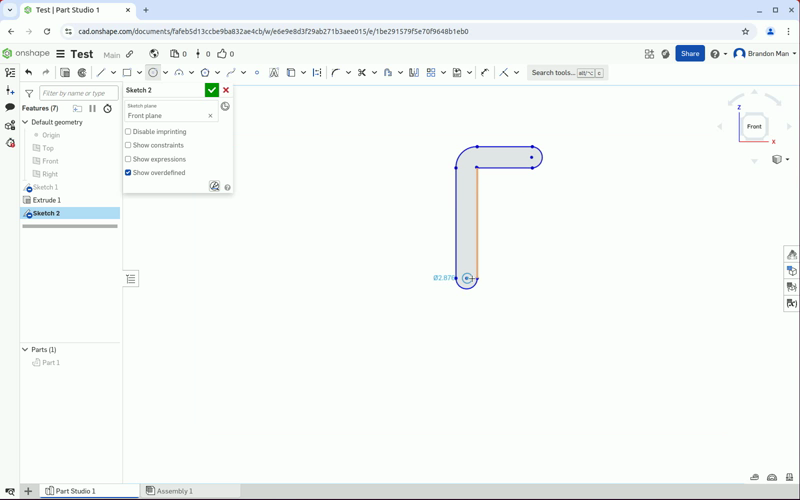
scroll(6)
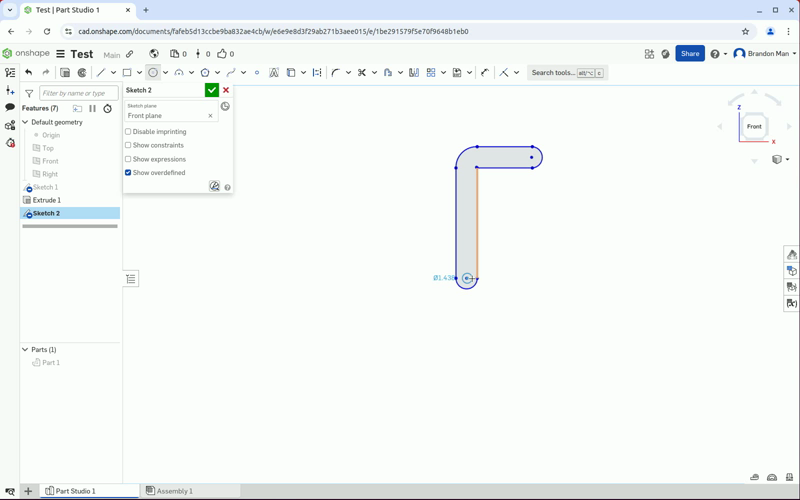
scroll(6)
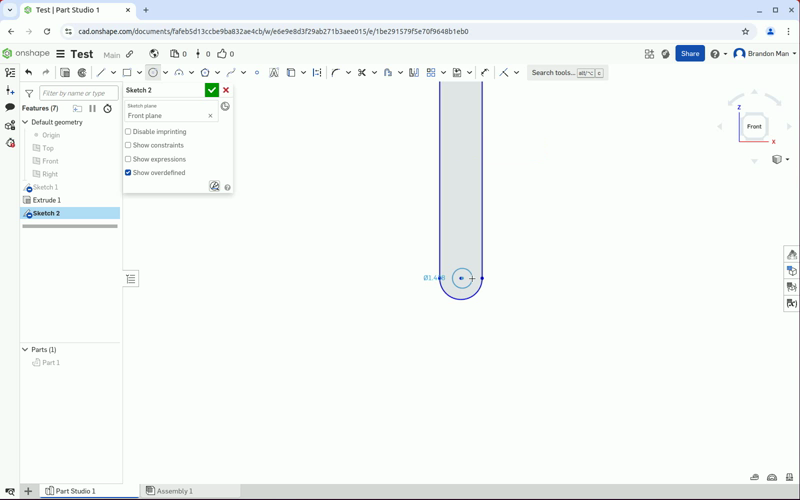
scroll(6)
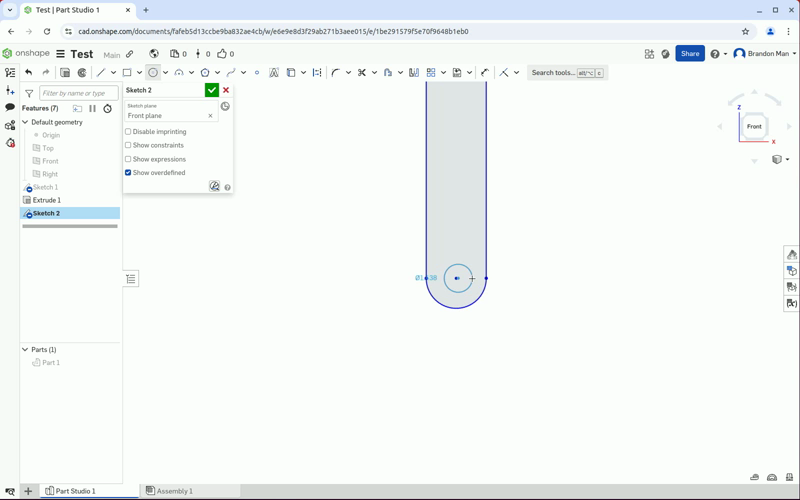
scroll(6)
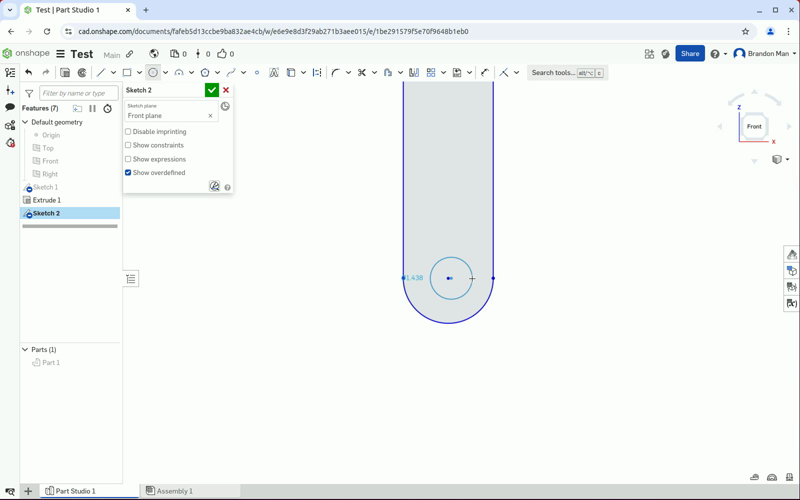
scroll(6)
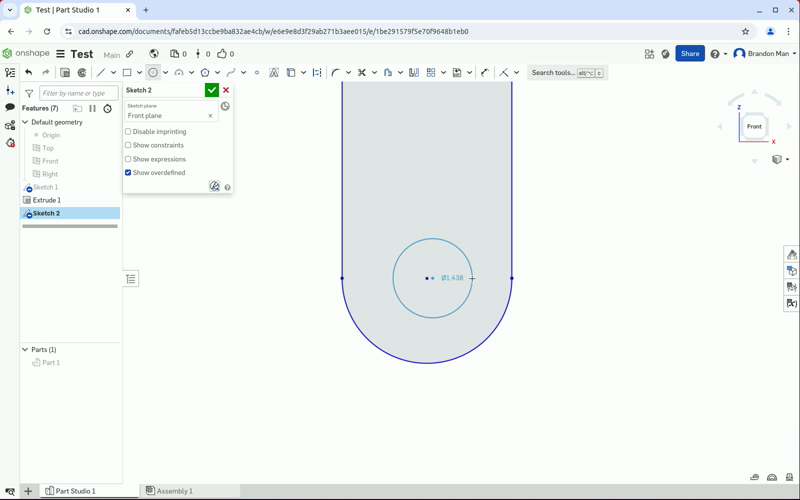
click(472, 278)
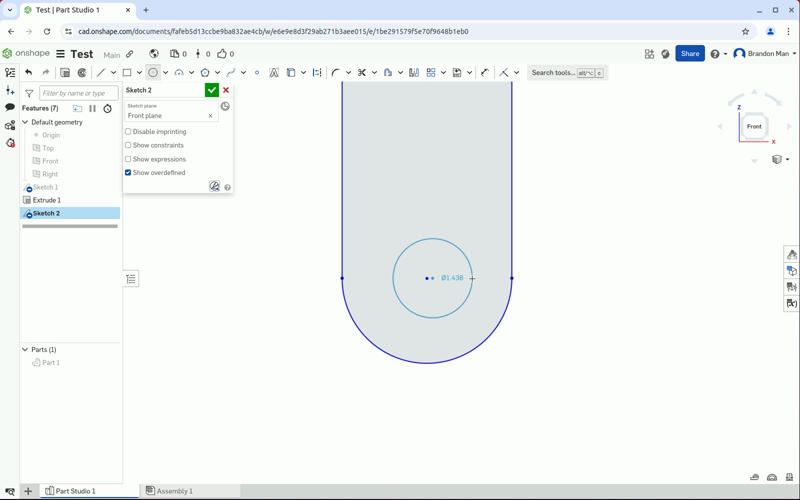
scroll(-6)
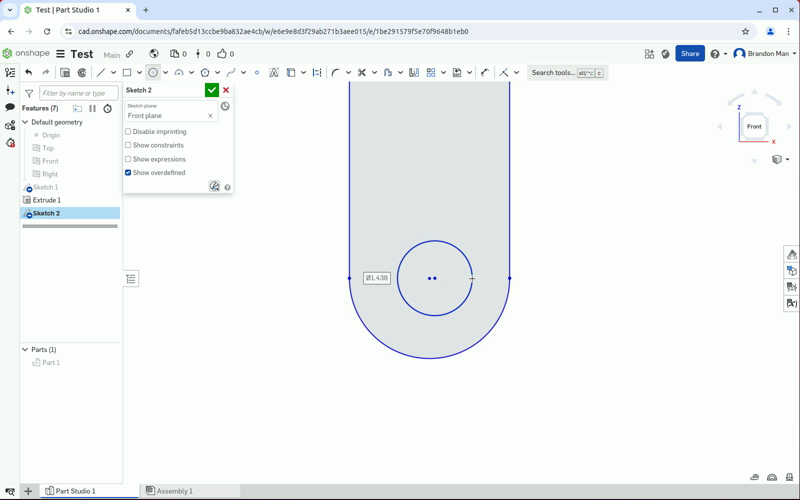
scroll(-6)
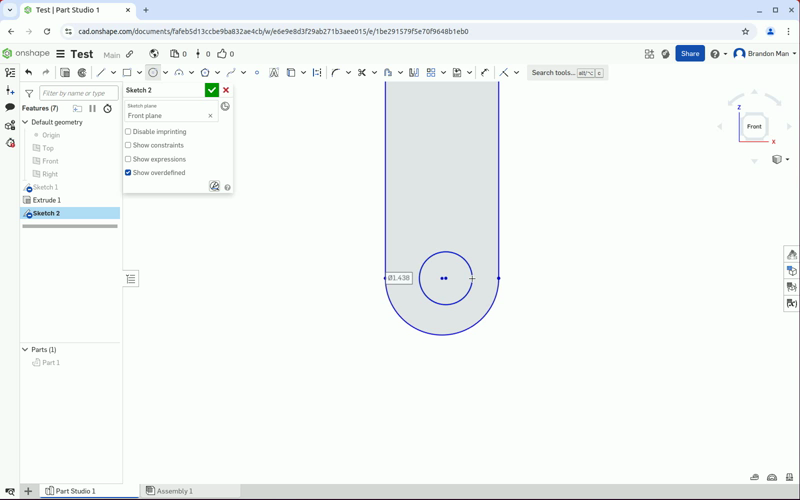
scroll(-6)
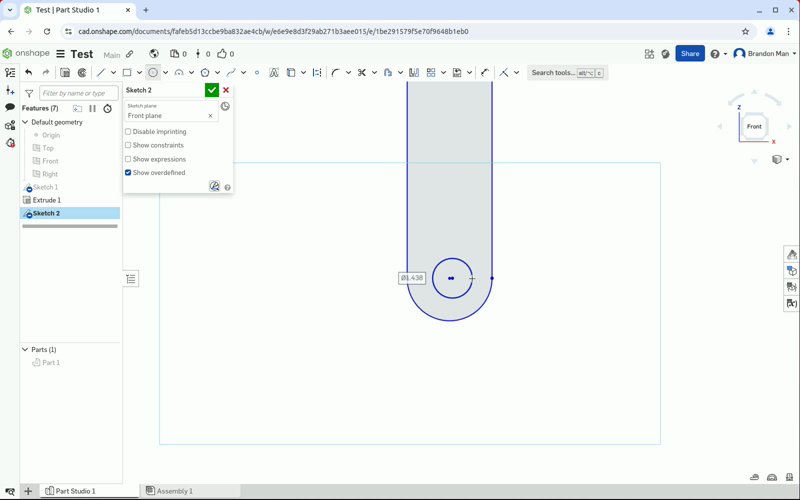
scroll(-6)
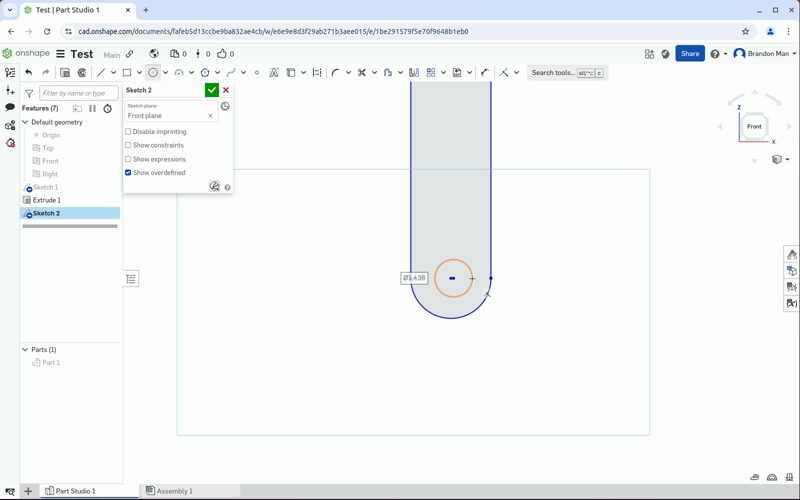
scroll(-6)
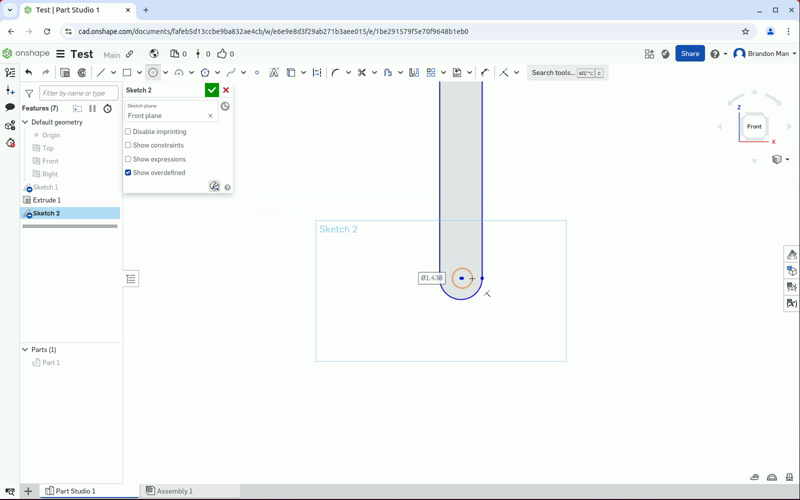
scroll(-6)
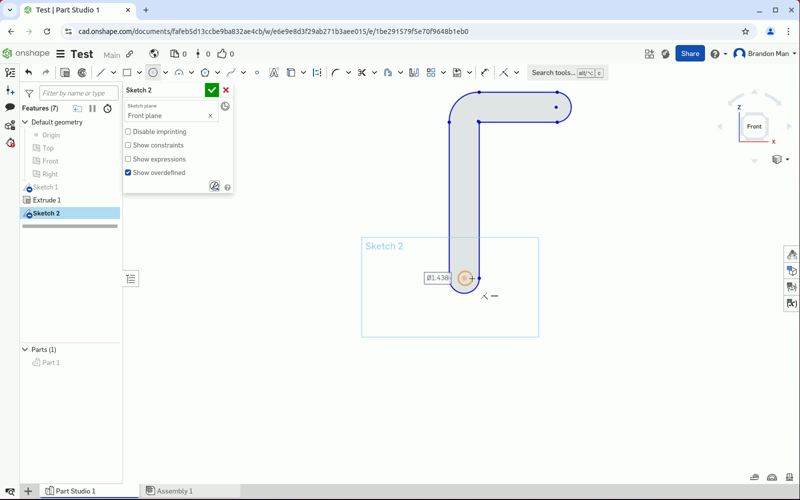
scroll(-6)
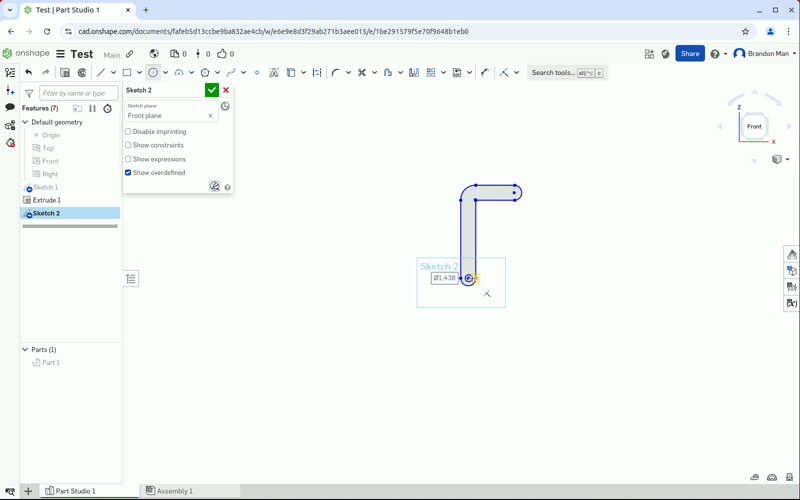
key(esc)
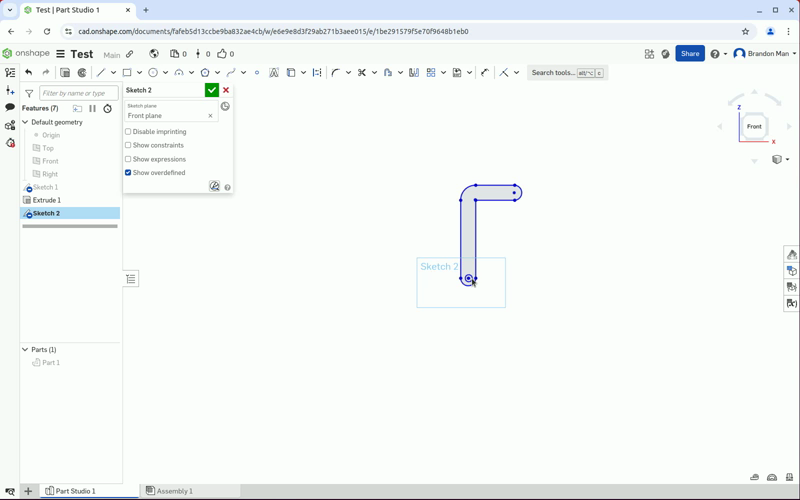
key(c)
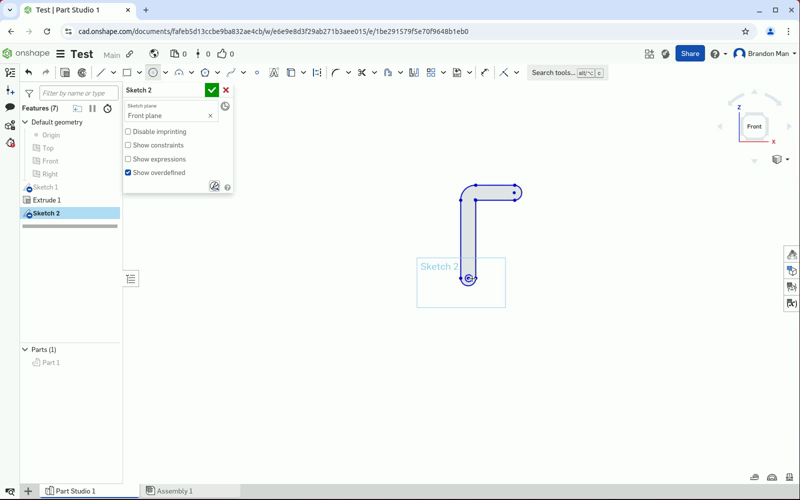
key_down(shift)
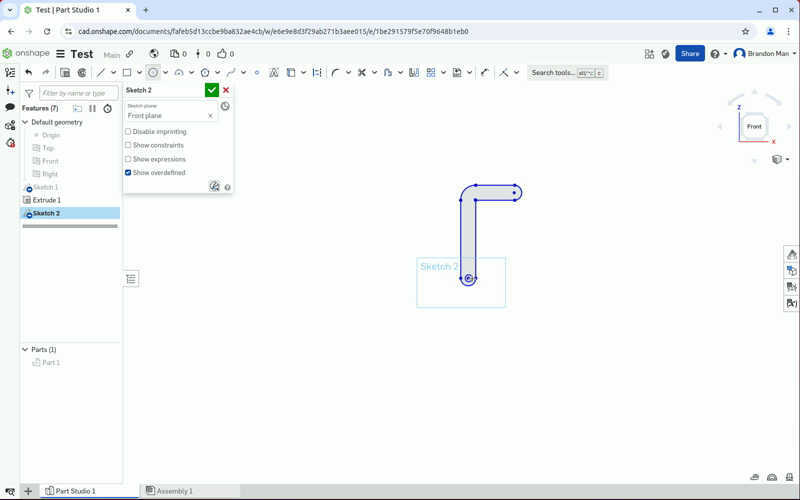
mouse_move(514, 192)
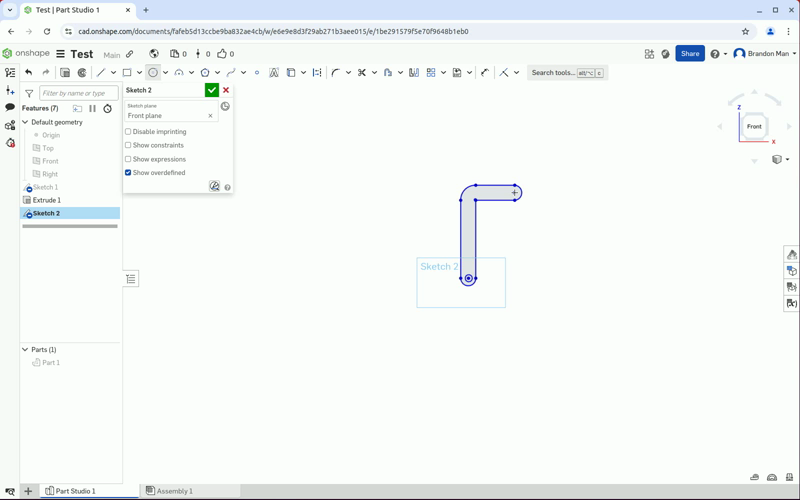
scroll(6)
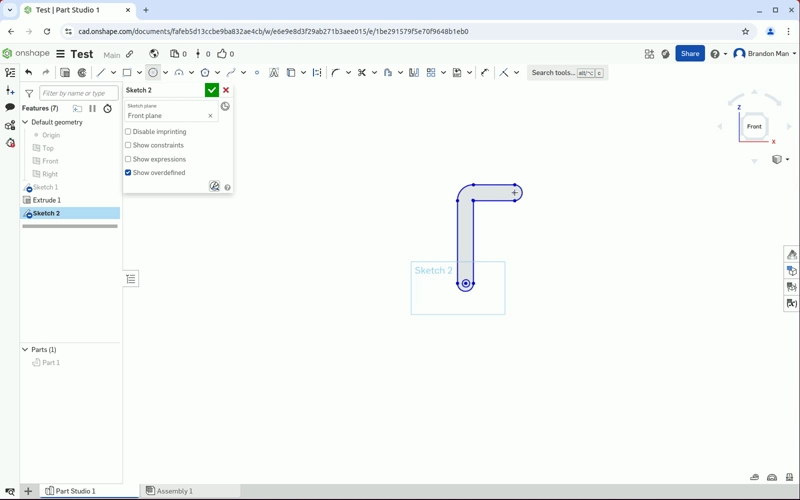
scroll(6)
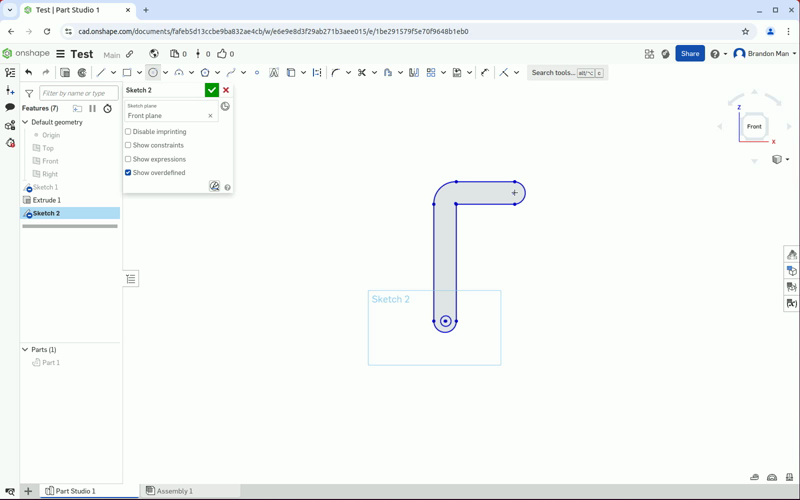
scroll(6)
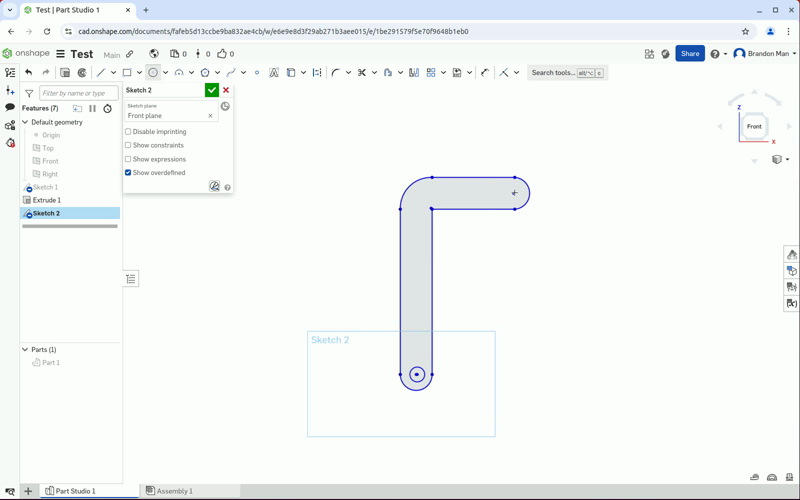
scroll(6)
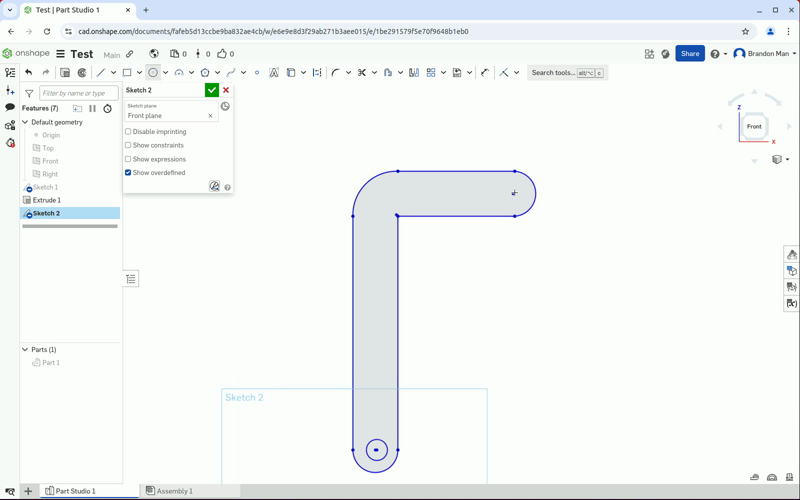
scroll(6)
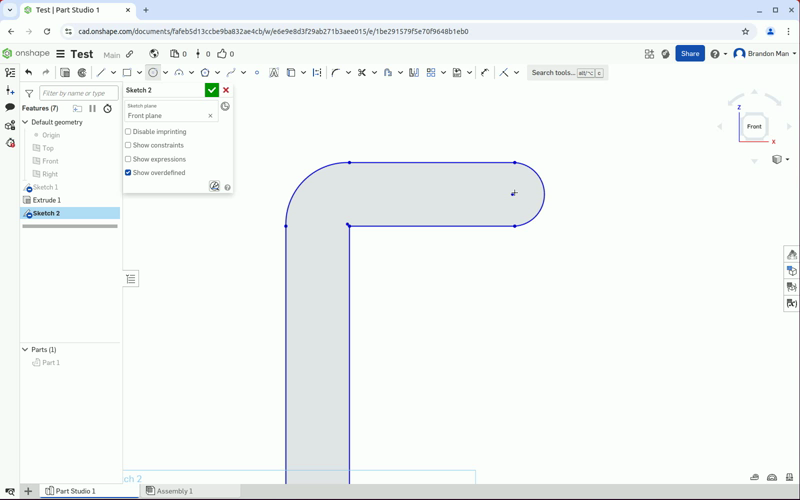
scroll(6)
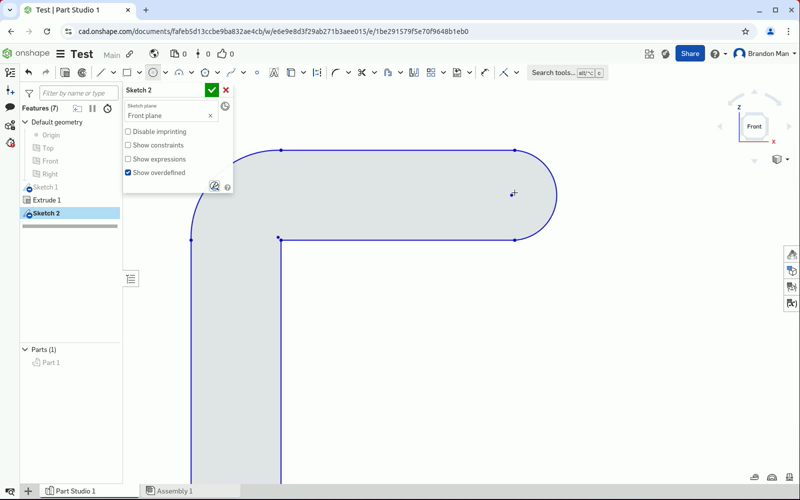
scroll(6)
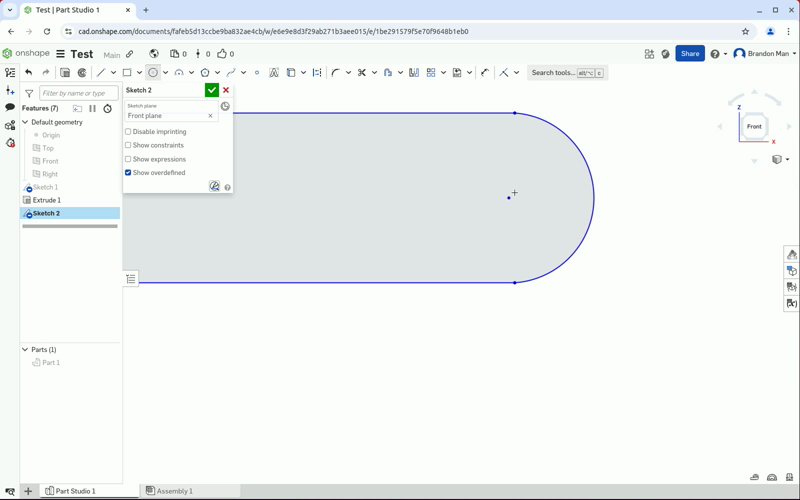
click(514, 192)
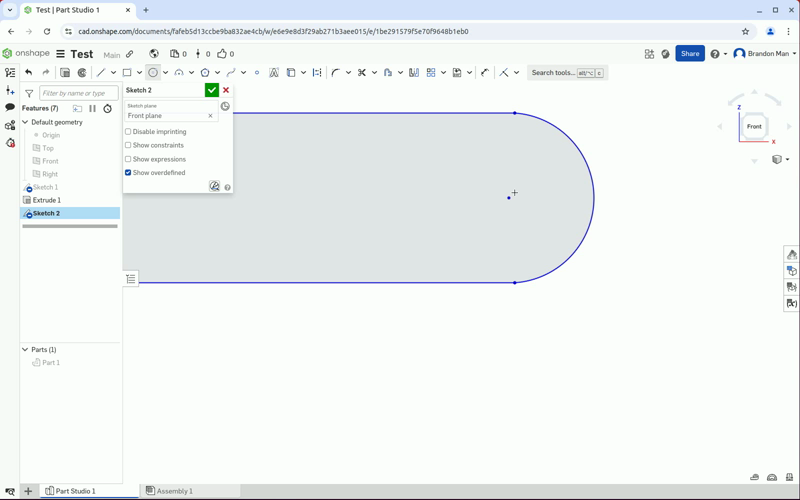
scroll(-6)
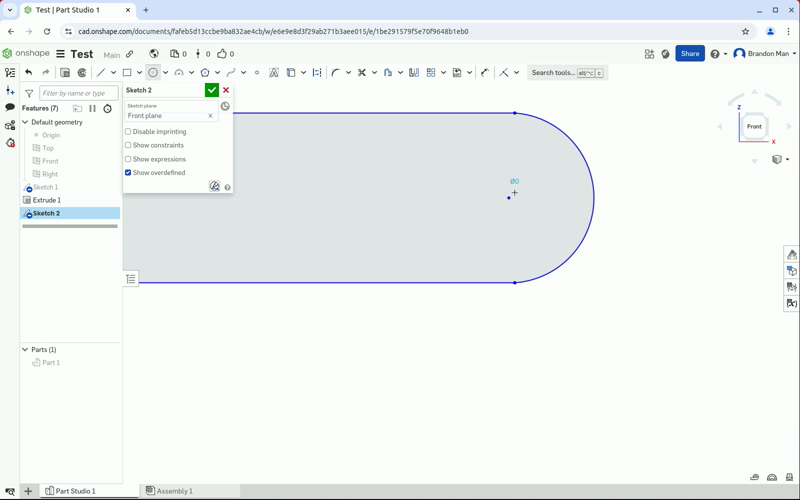
scroll(-6)
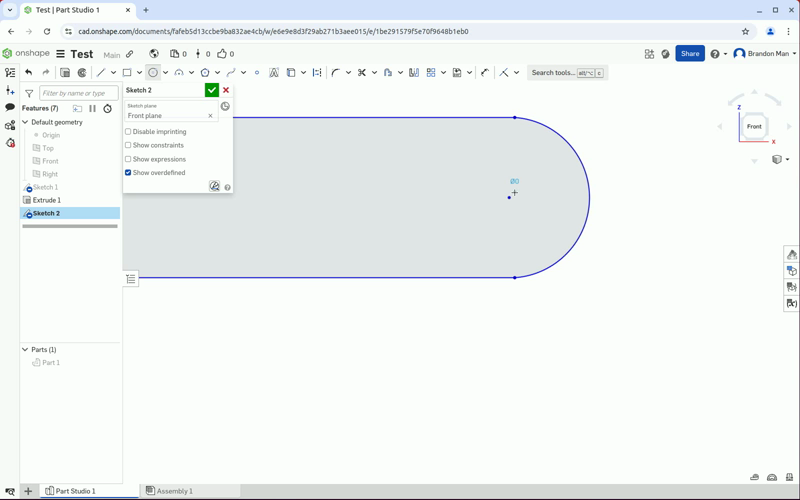
scroll(-6)
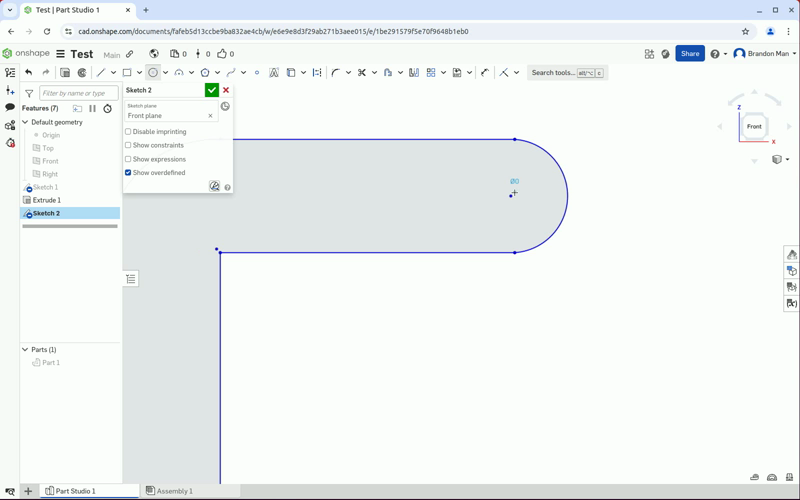
scroll(-6)
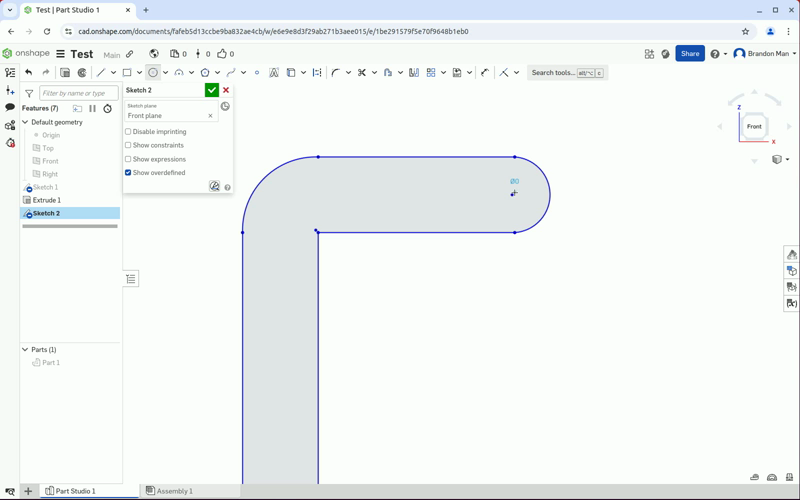
scroll(-6)
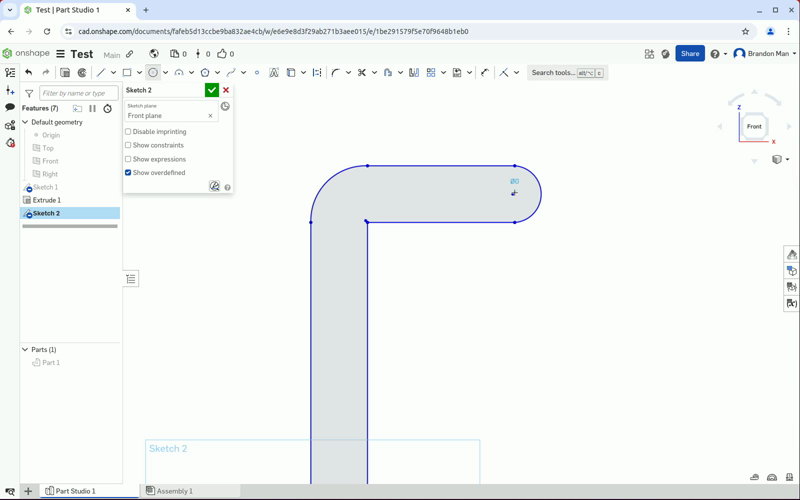
scroll(-6)
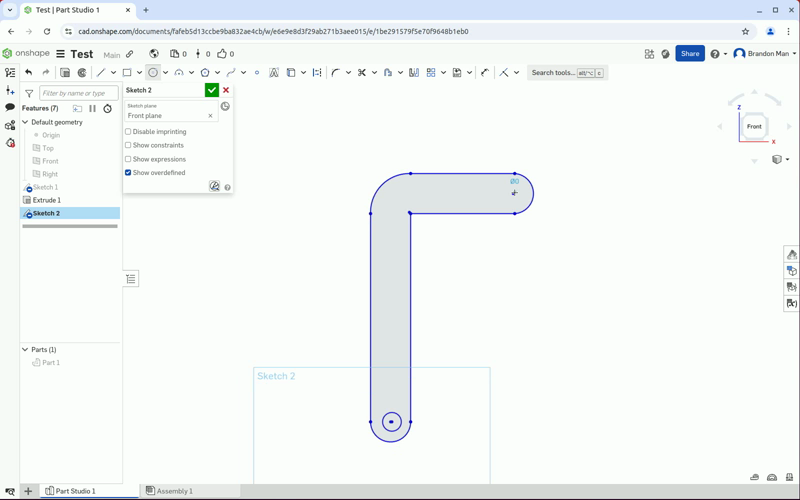
scroll(-6)
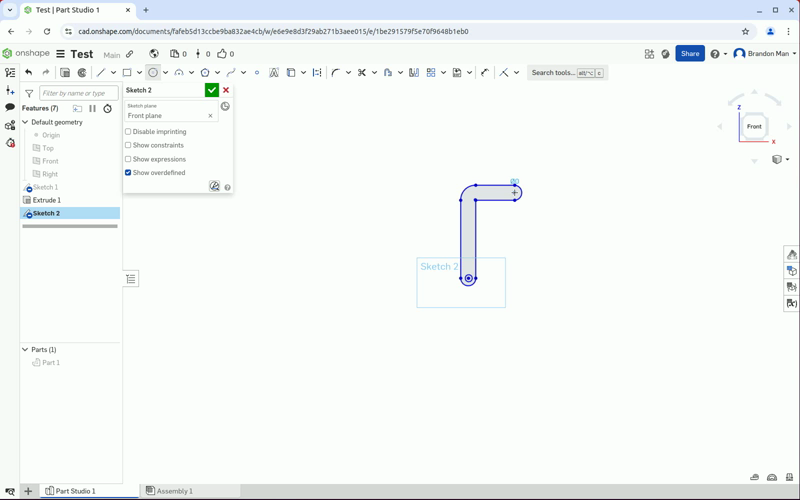
key_up(shift)
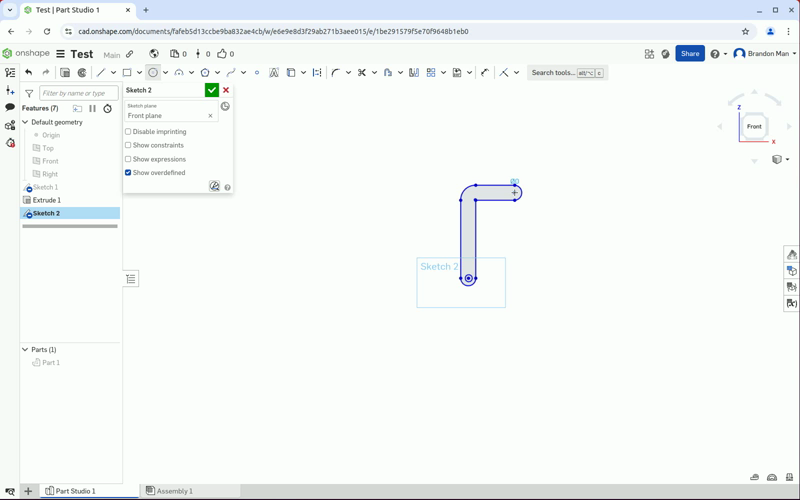
mouse_move(518, 192)
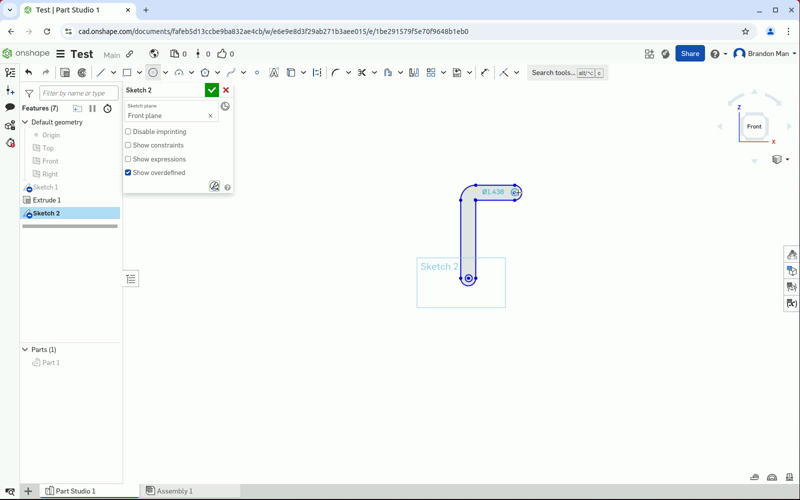
scroll(6)
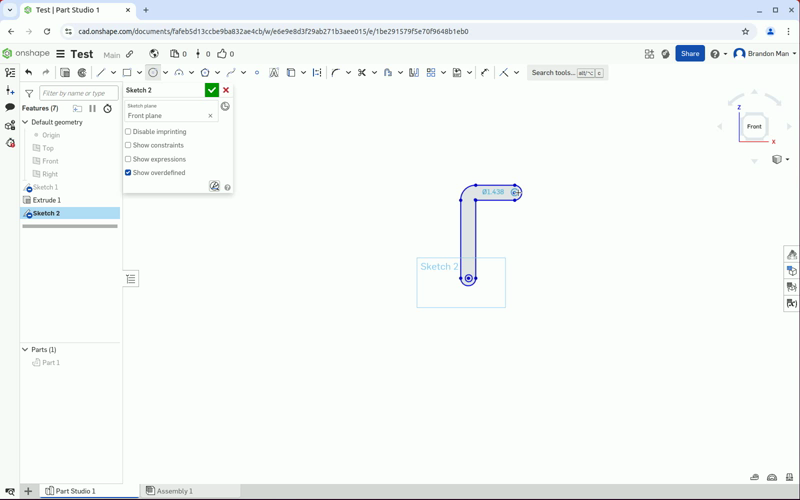
scroll(6)
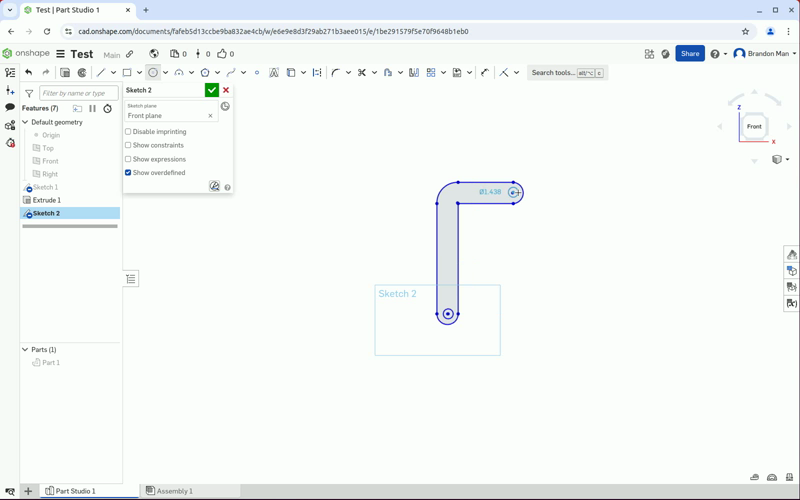
scroll(6)
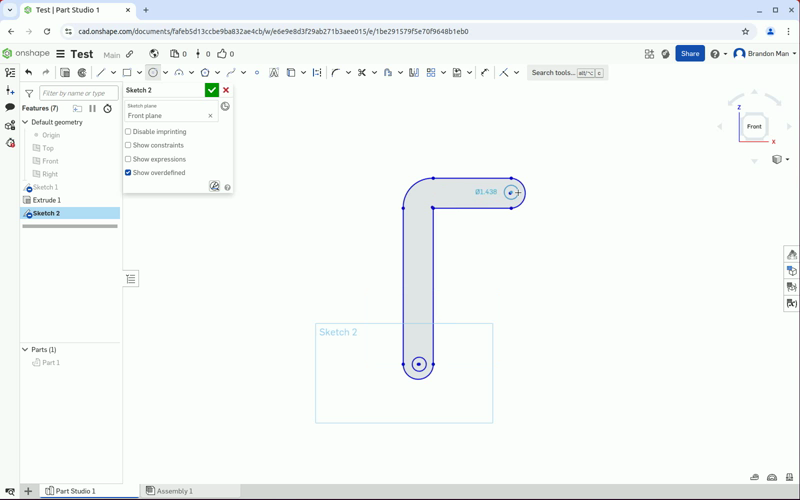
scroll(6)
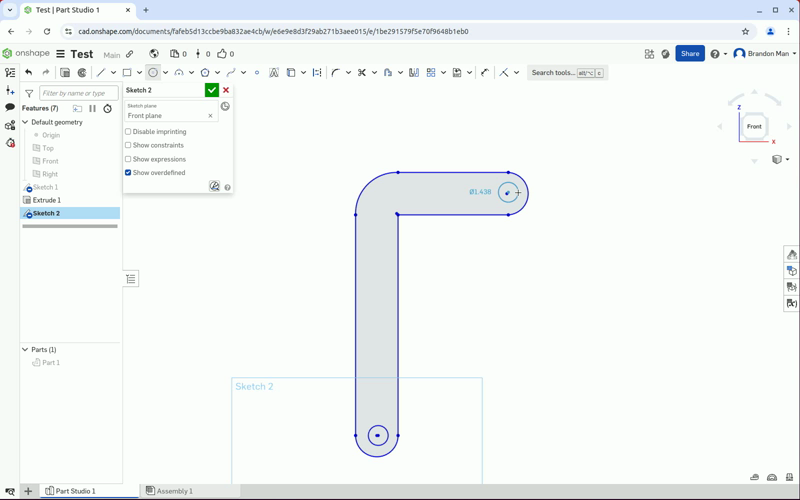
scroll(6)
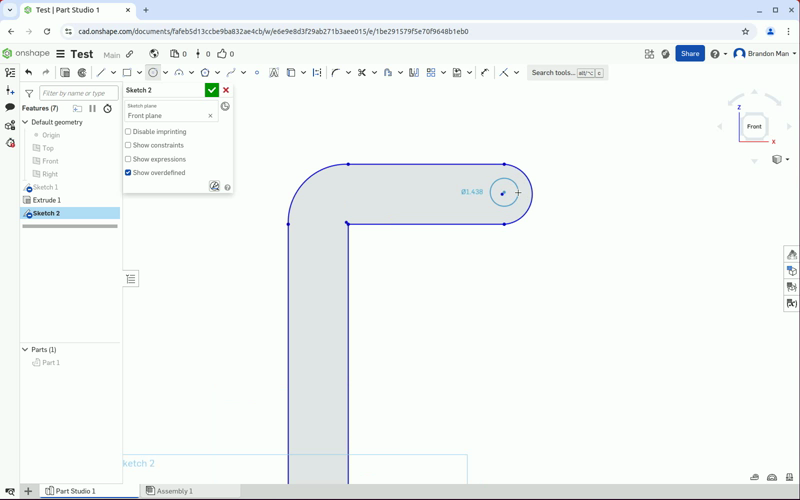
scroll(6)
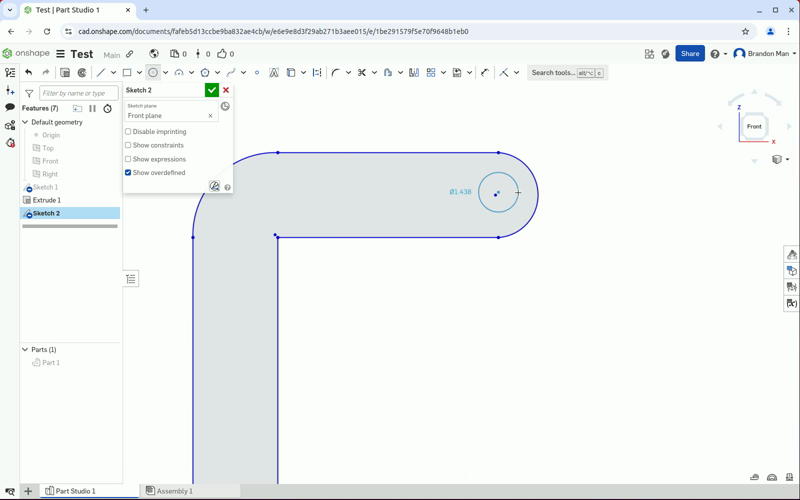
scroll(6)
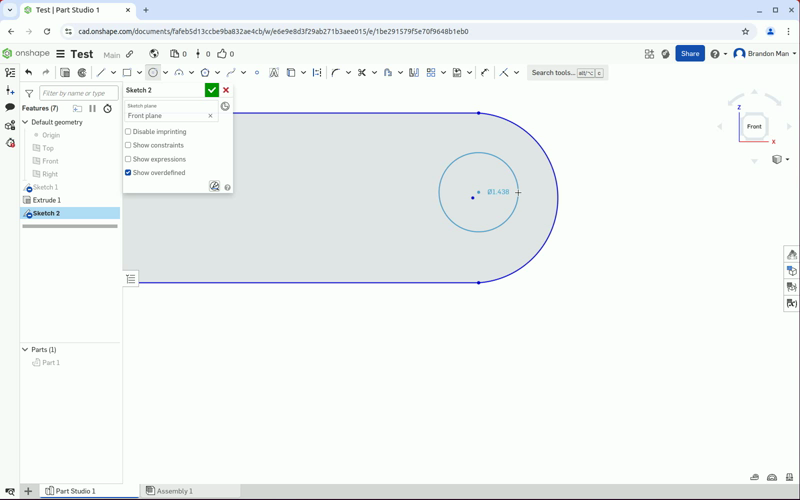
click(518, 192)
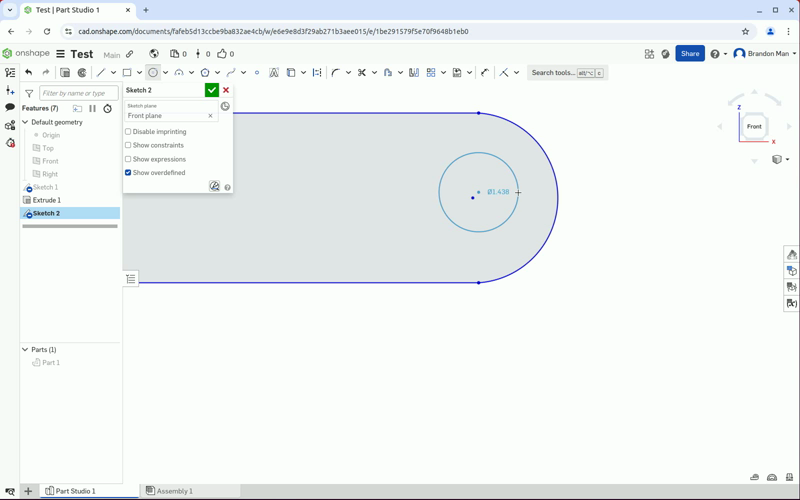
scroll(-6)
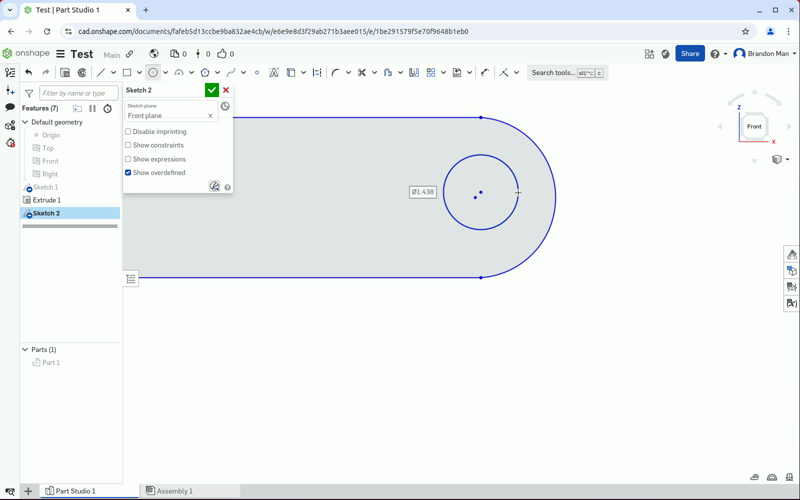
scroll(-6)
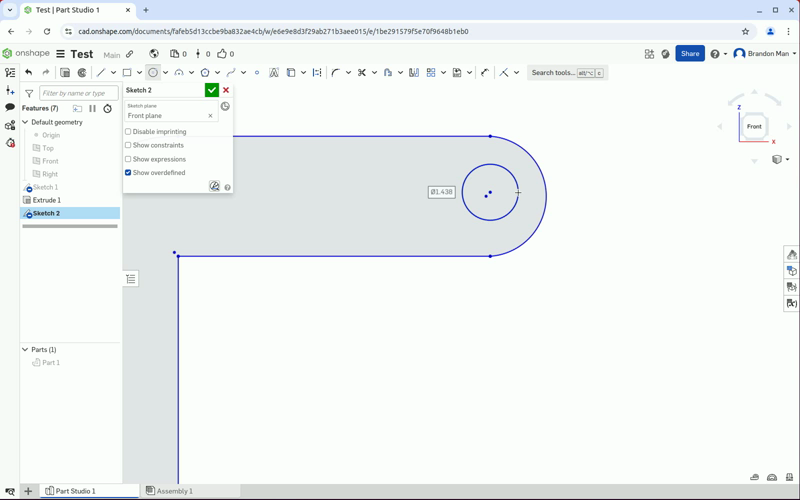
scroll(-6)
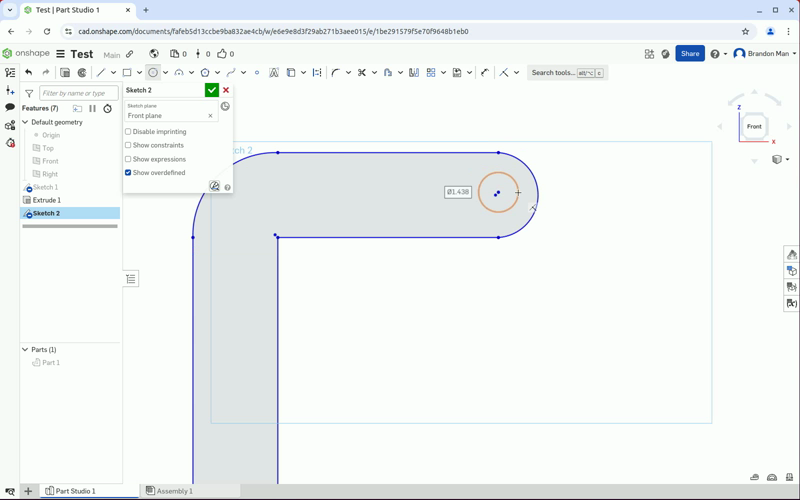
scroll(-6)
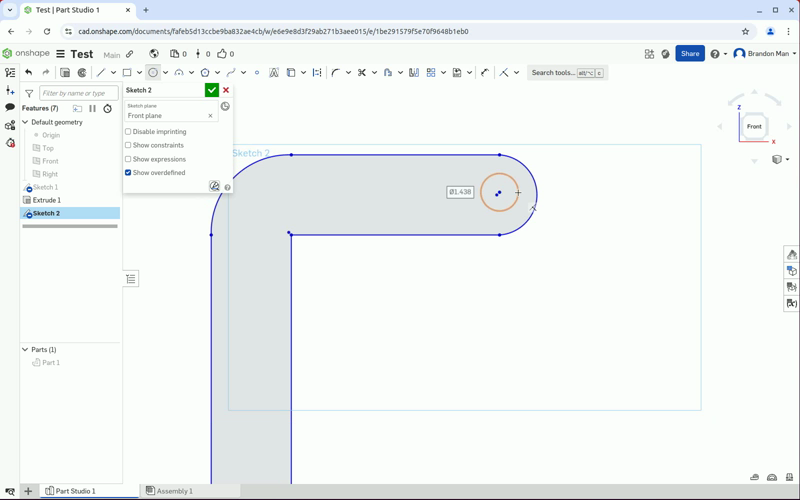
scroll(-6)
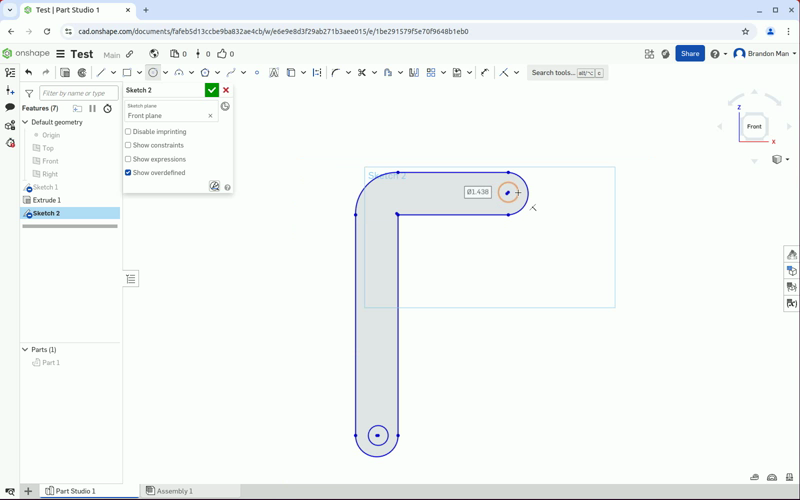
scroll(-6)
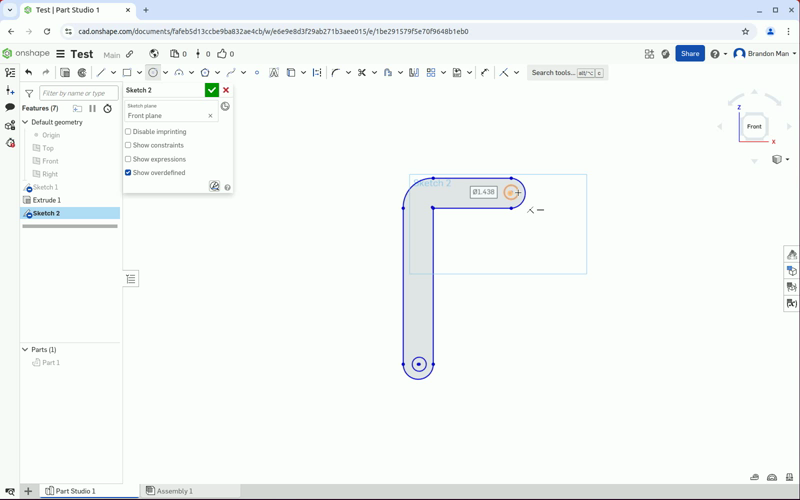
scroll(-6)
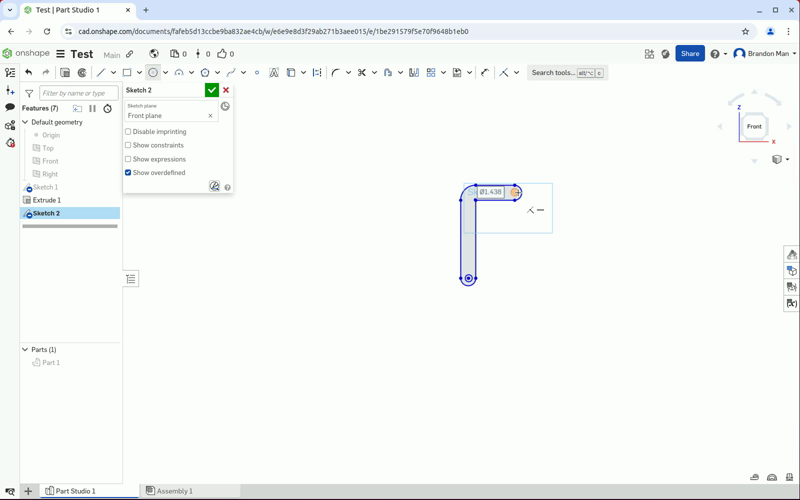
key(esc)
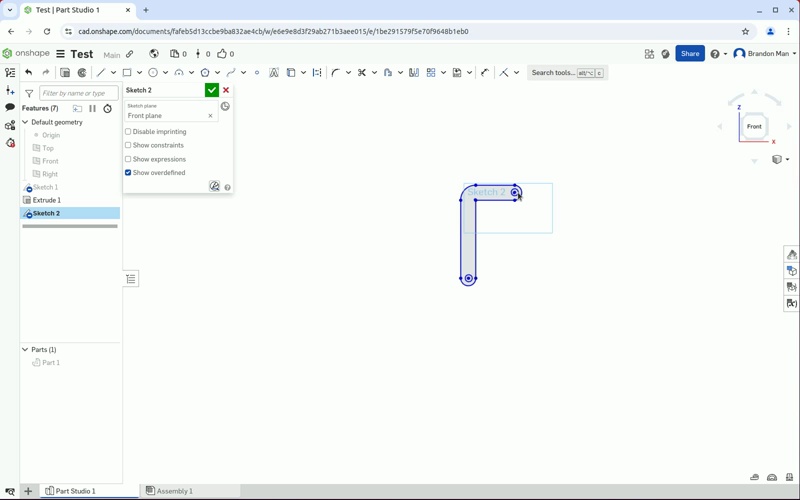
mouse_move(488, 190)
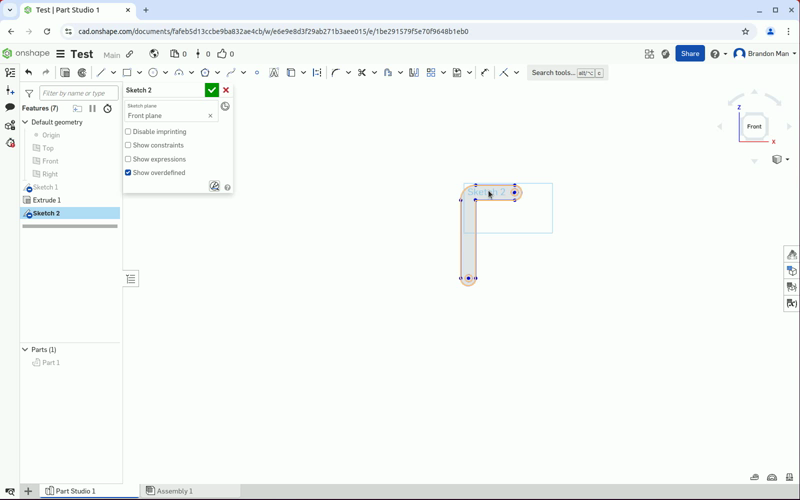
click(488, 190)
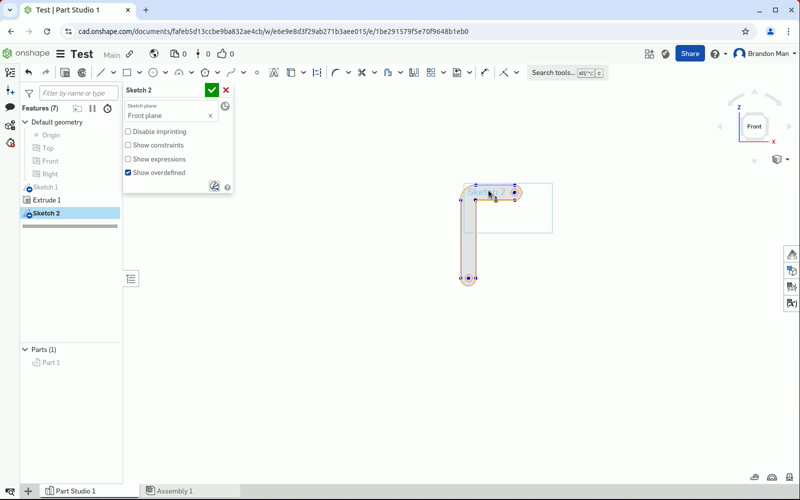
mouse_move(73, 352)
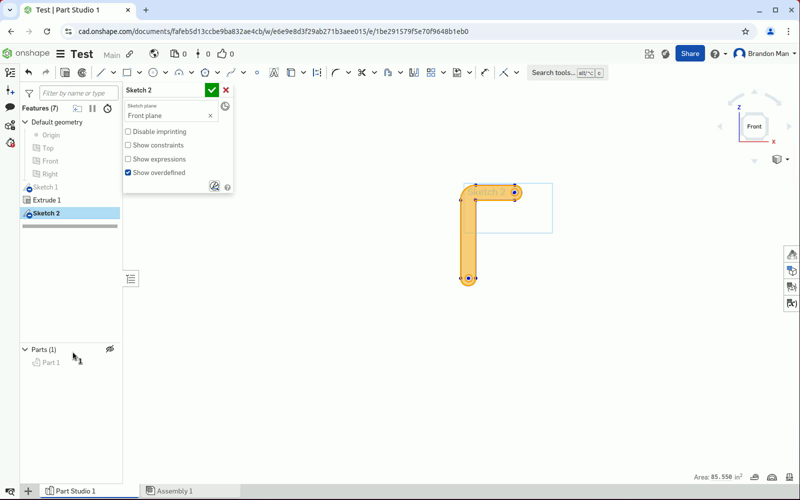
key(shift+y)
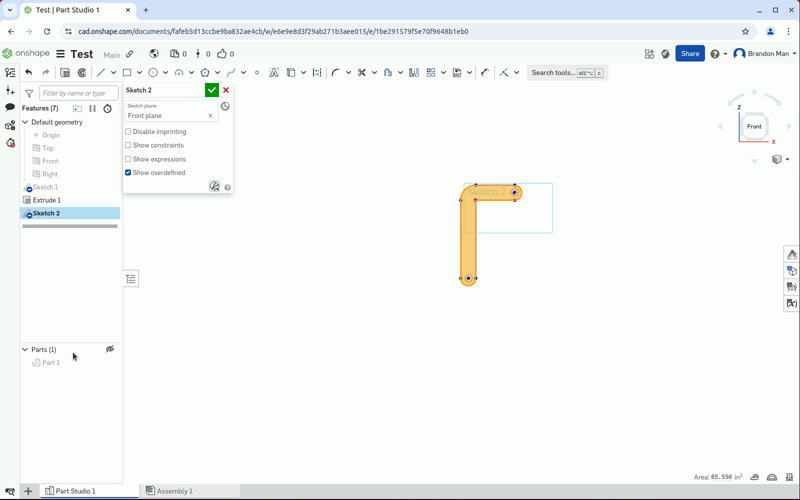
key(shift+e)
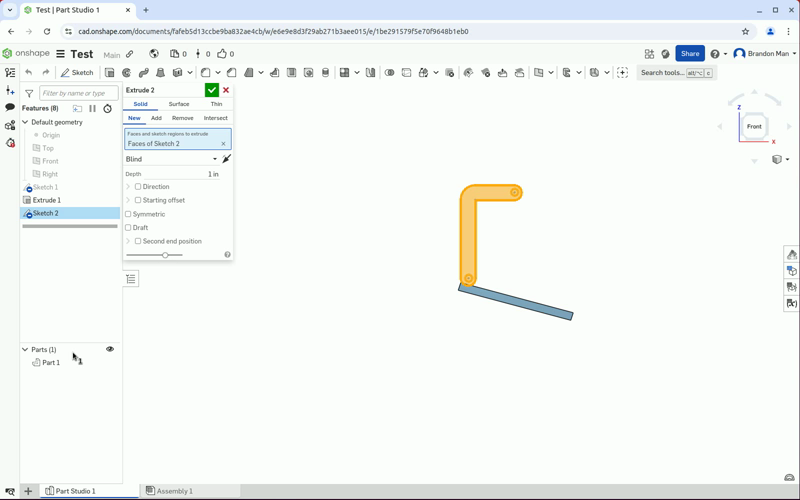
mouse_move(143, 106)
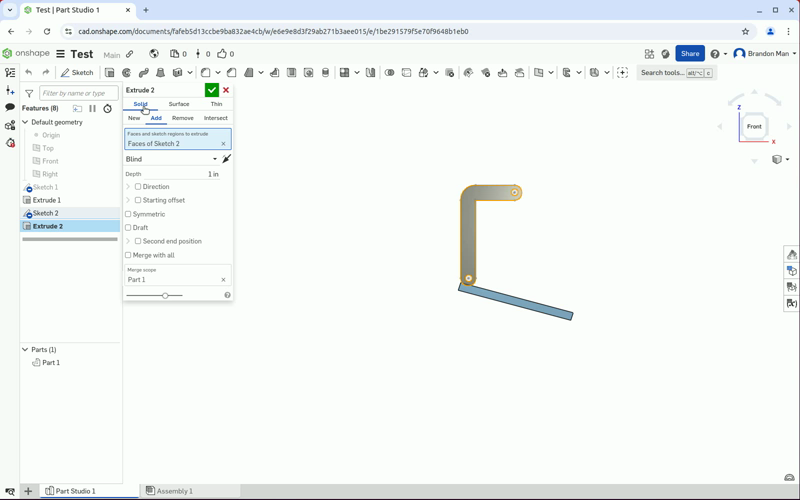
click(143, 106)
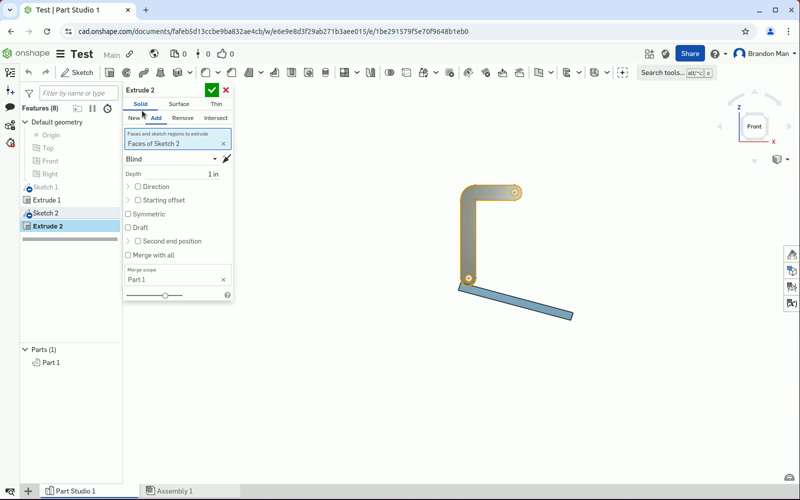
mouse_move(137, 120)
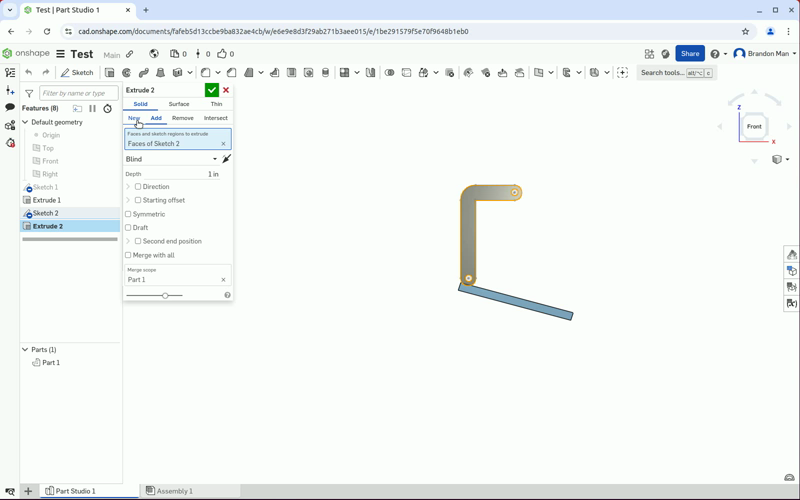
click(137, 120)
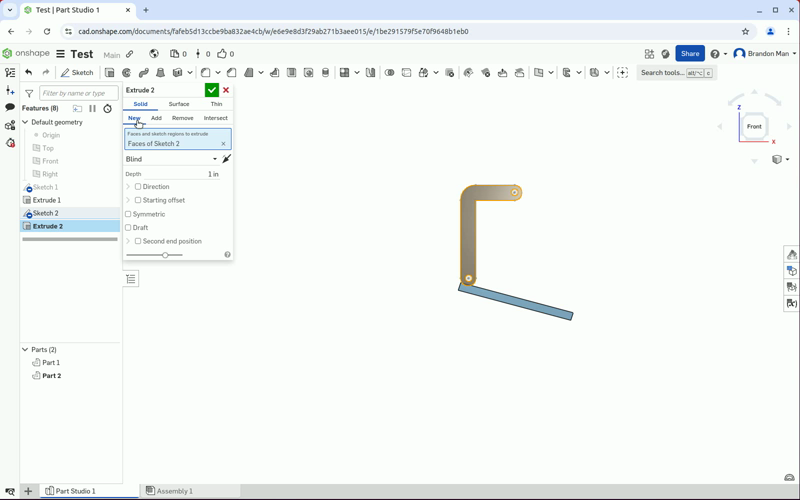
key(tab, 4)
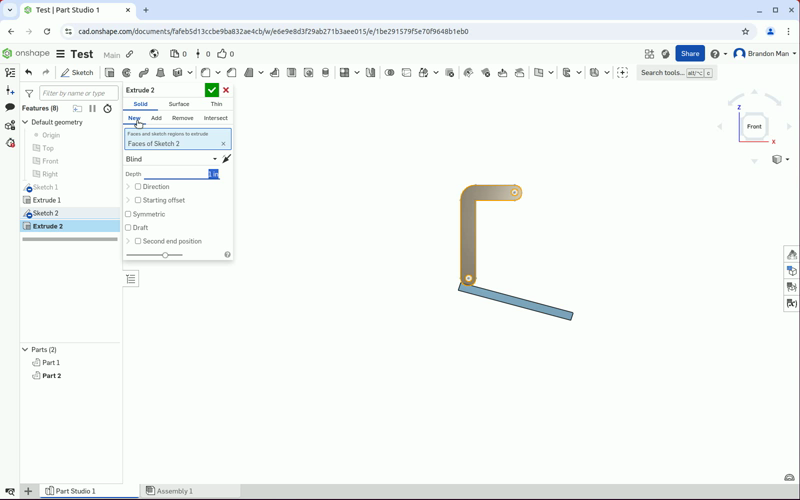
text(26.96)
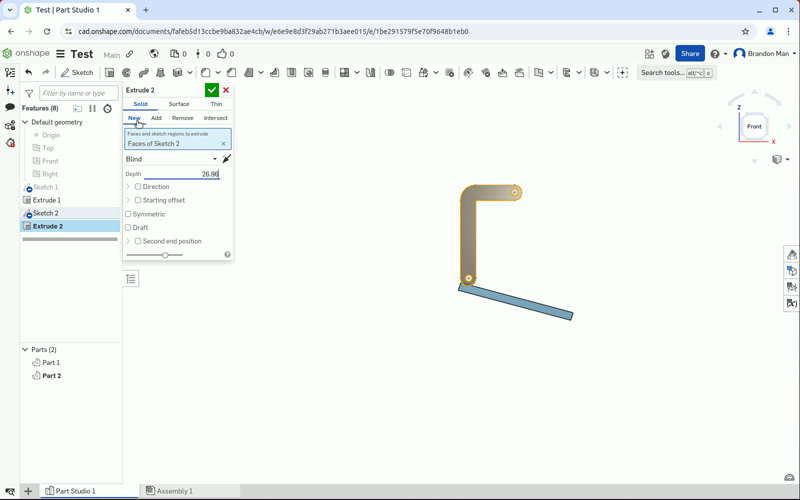
key(tab, 3)
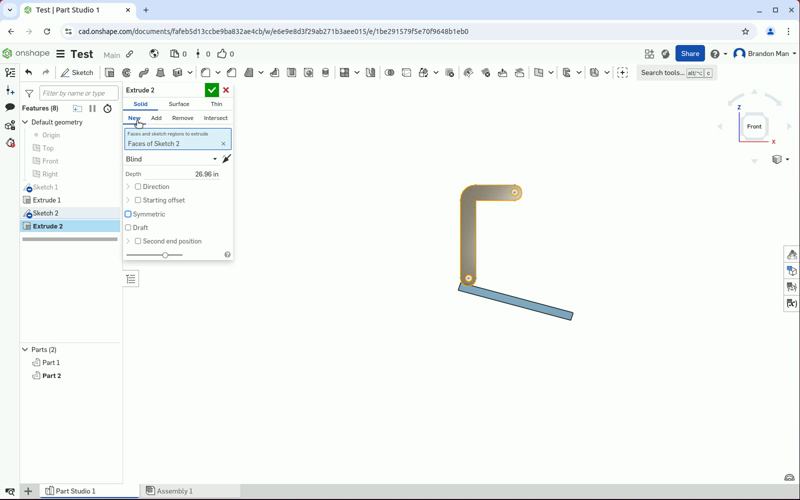
key(space)
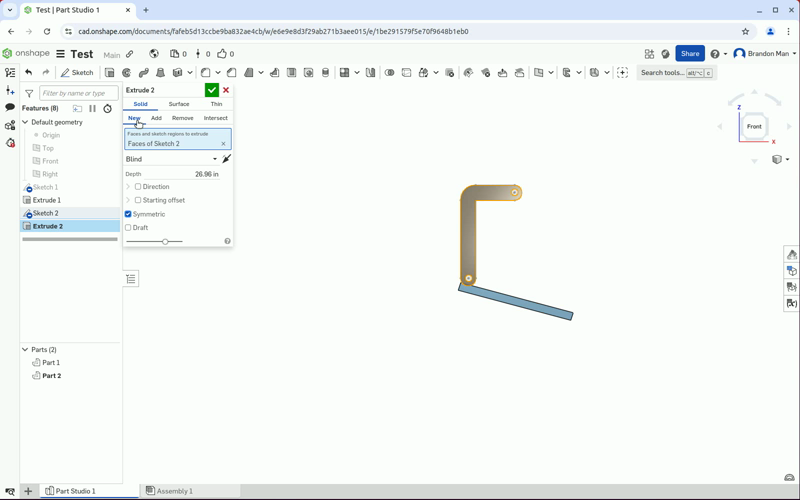
key(enter)
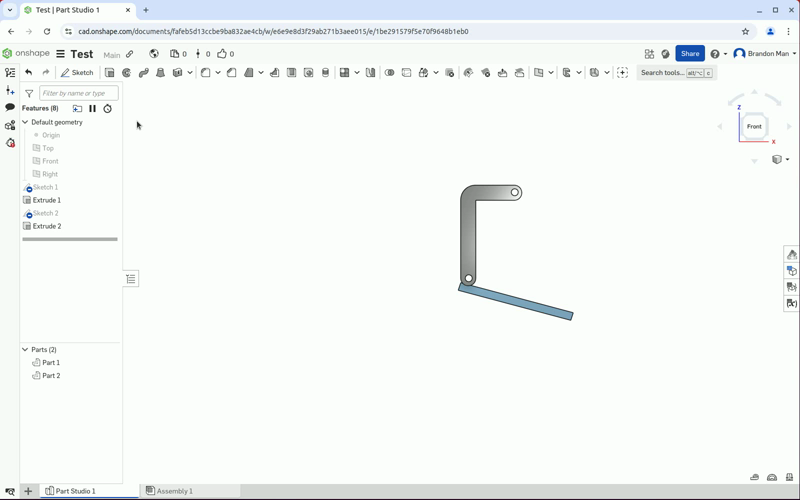
key(shift+h)
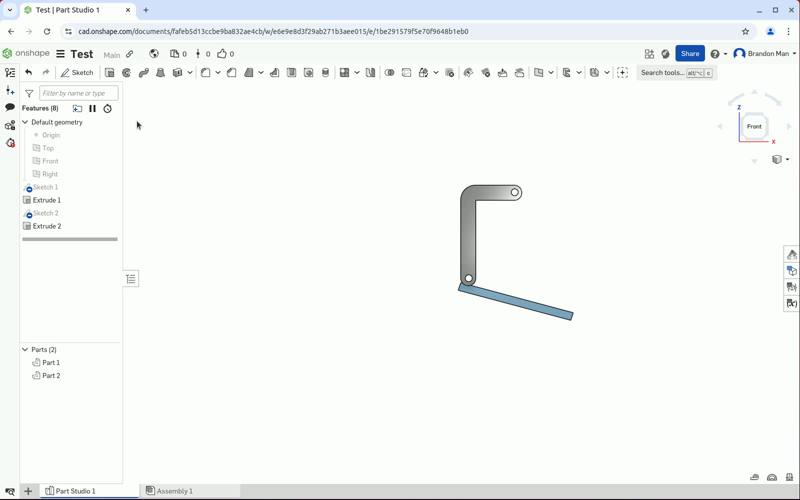
key(shift+h)
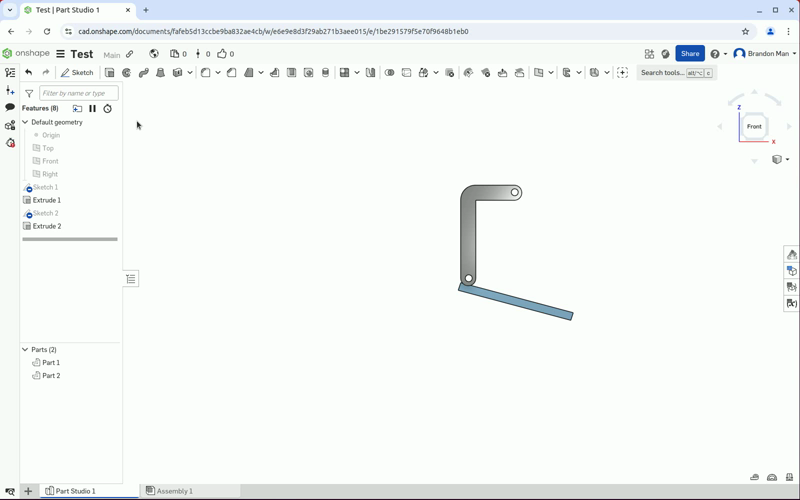
mouse_move(73, 189)
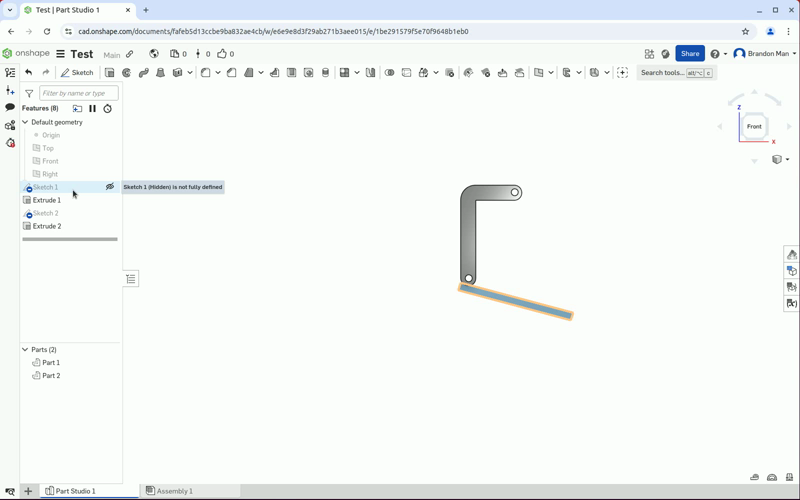
click(73, 189)
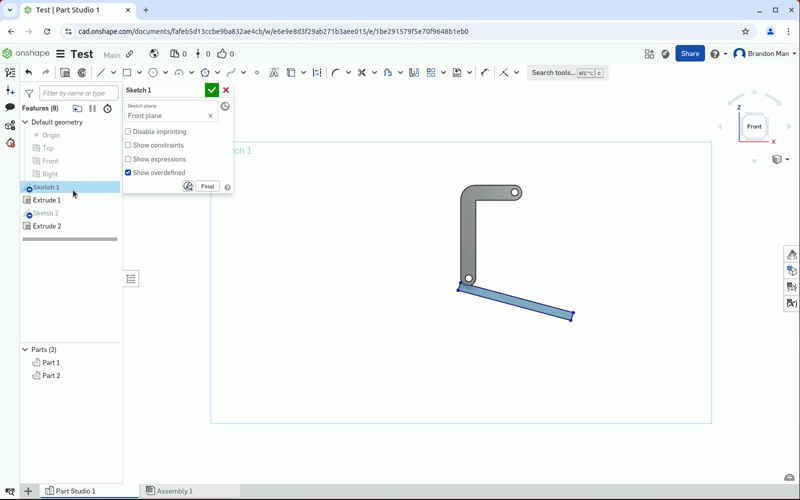
mouse_move(229, 92)
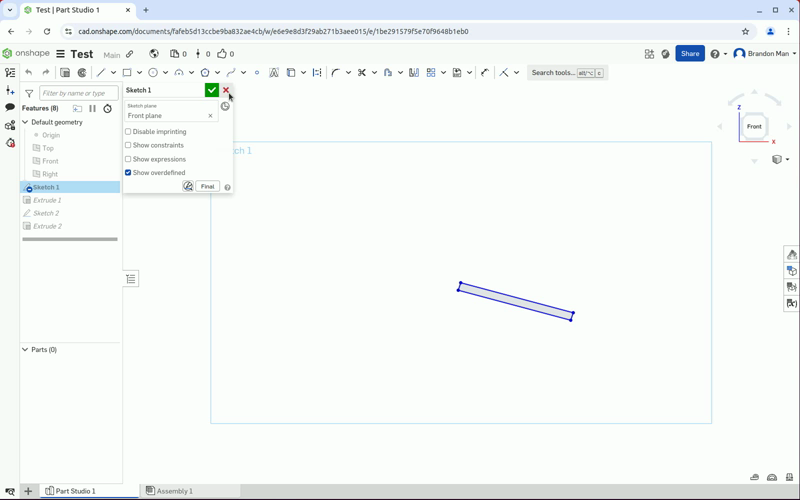
click(229, 92)
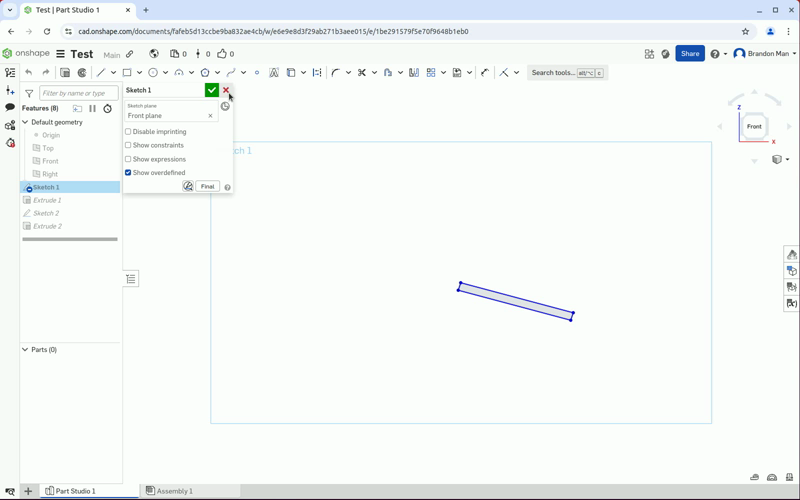
key(shift+s)
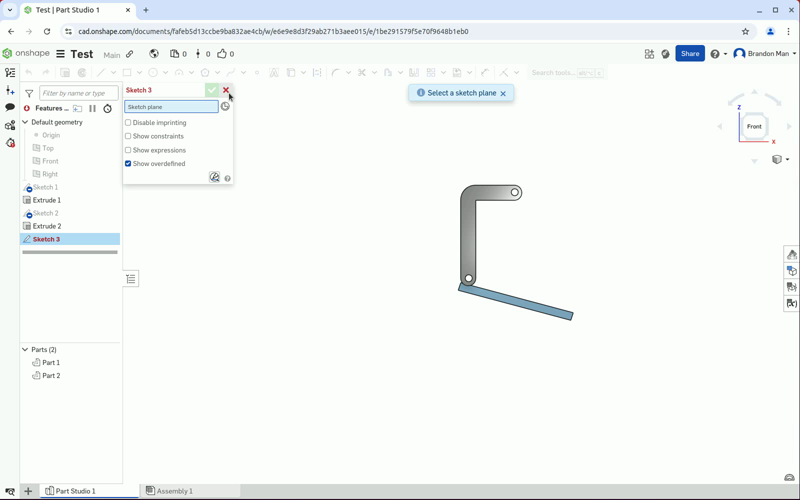
mouse_move(73, 163)
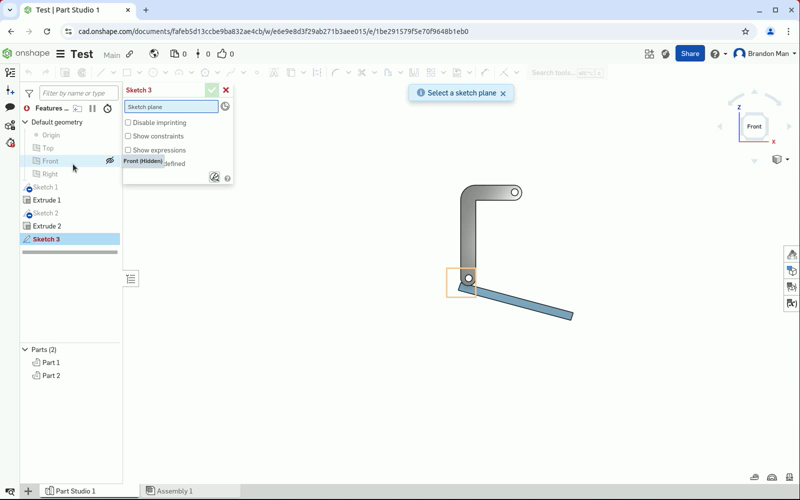
click(73, 163)
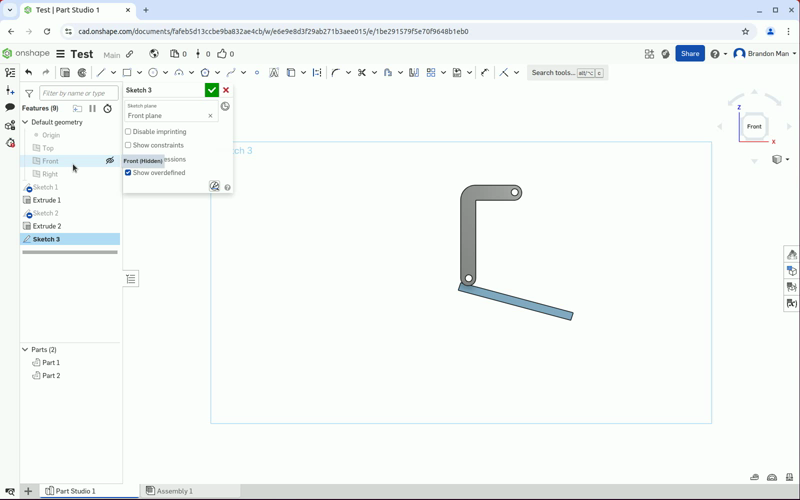
mouse_move(73, 352)
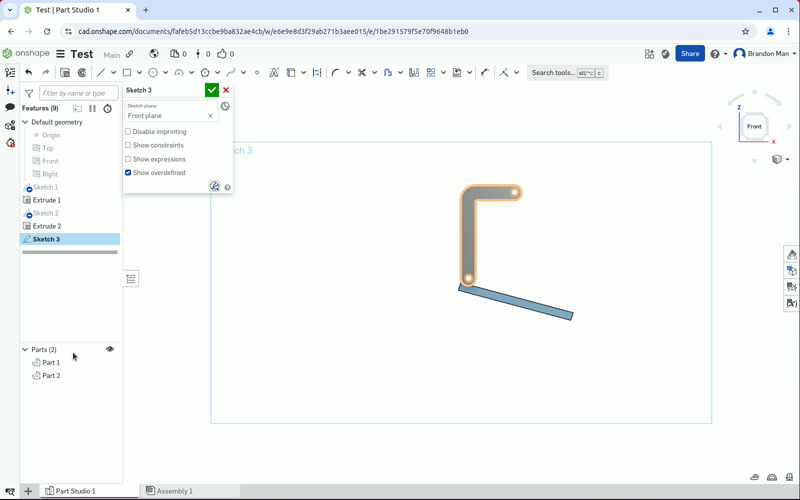
key(y)
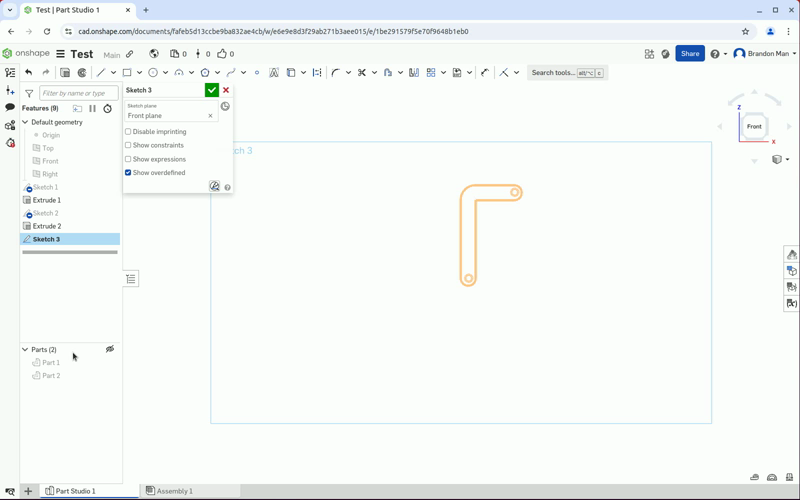
key(l)
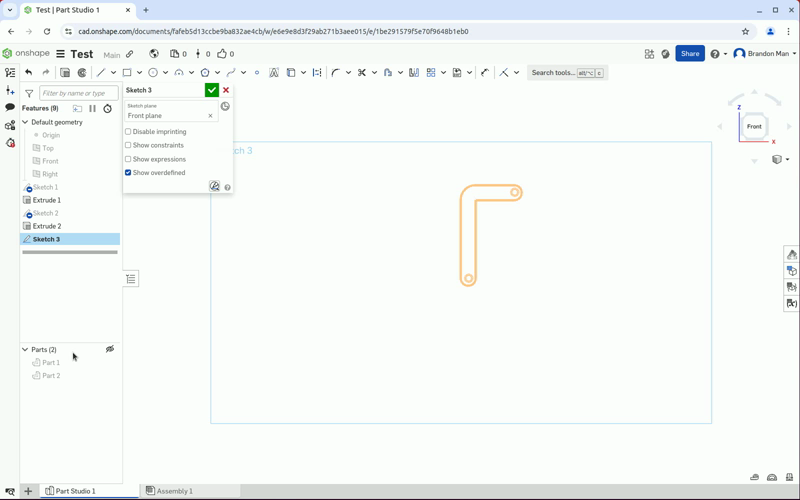
key_down(shift)
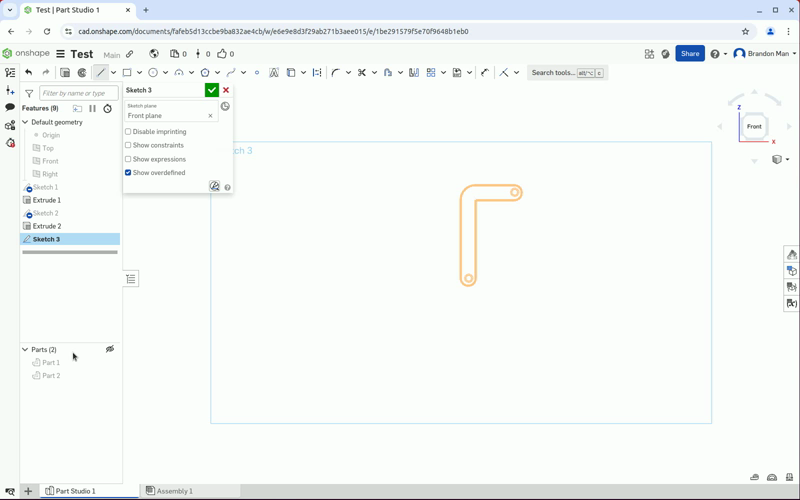
mouse_move(351, 352)
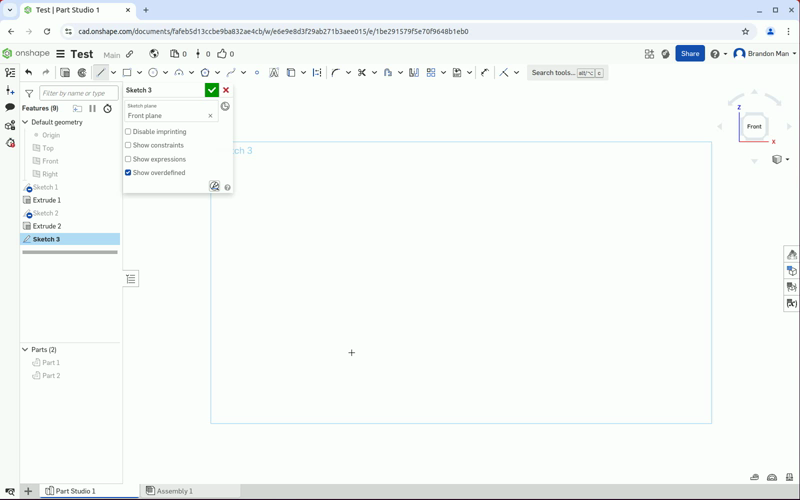
click(351, 352)
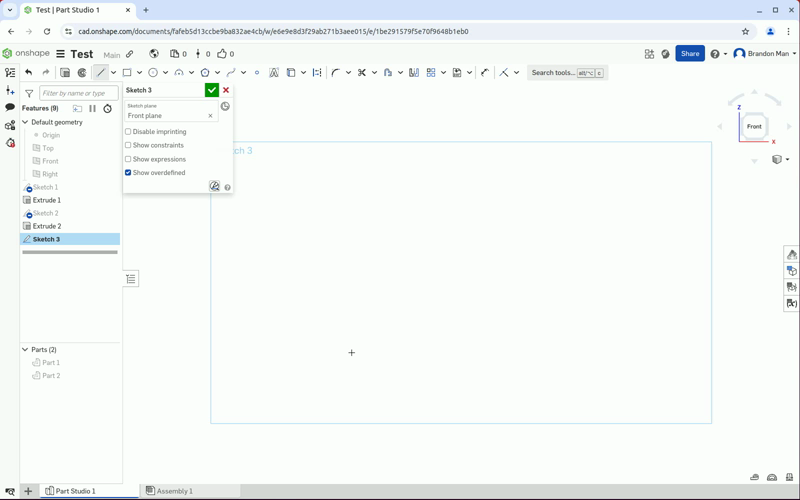
key_up(shift)
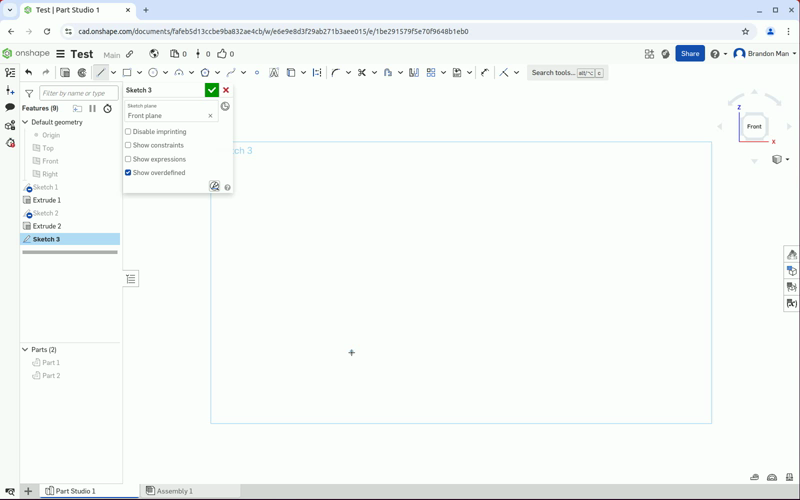
key_down(shift)
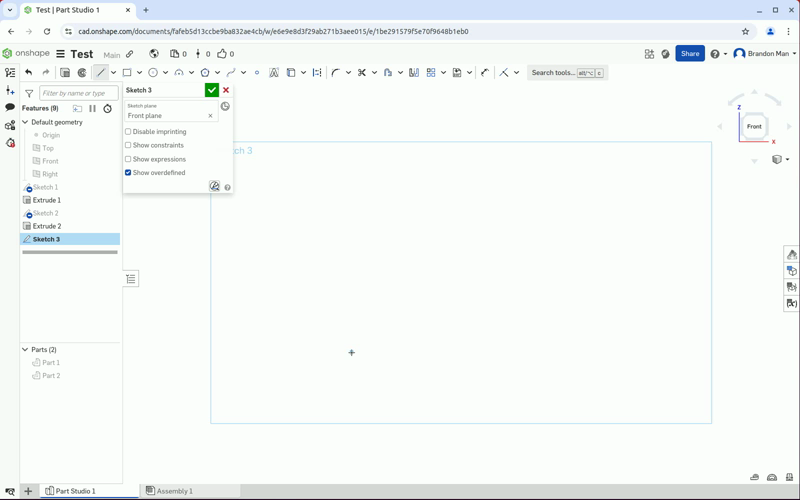
mouse_move(589, 352)
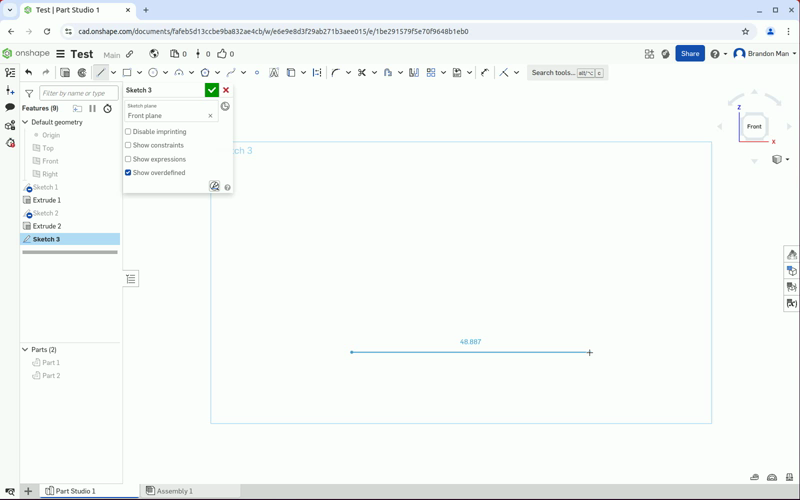
click(589, 352)
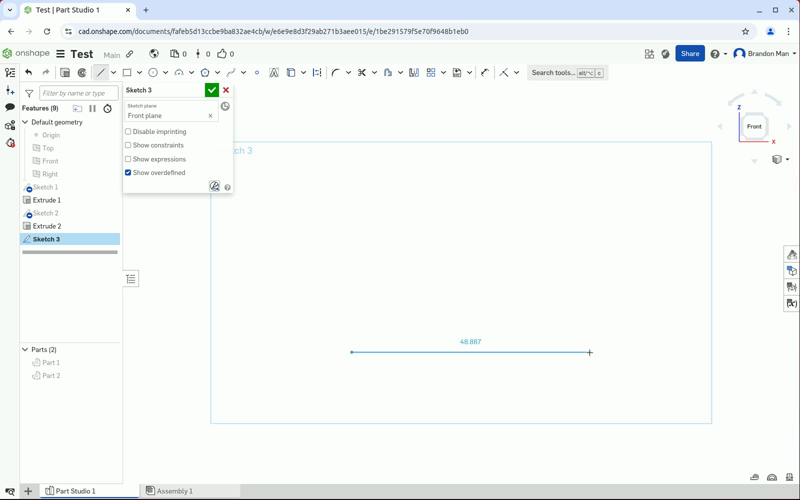
key_up(shift)
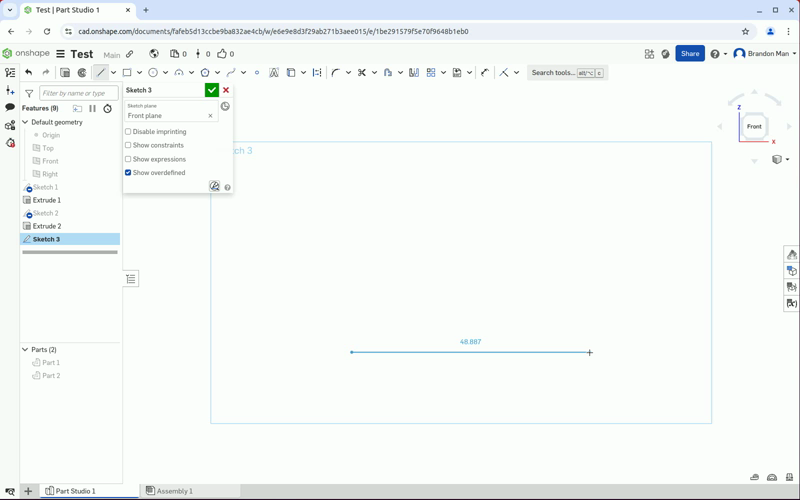
key_down(shift)
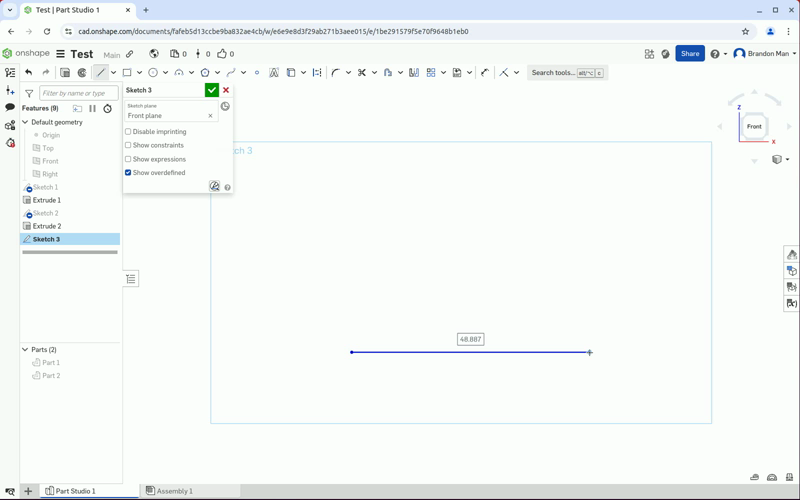
mouse_move(589, 138)
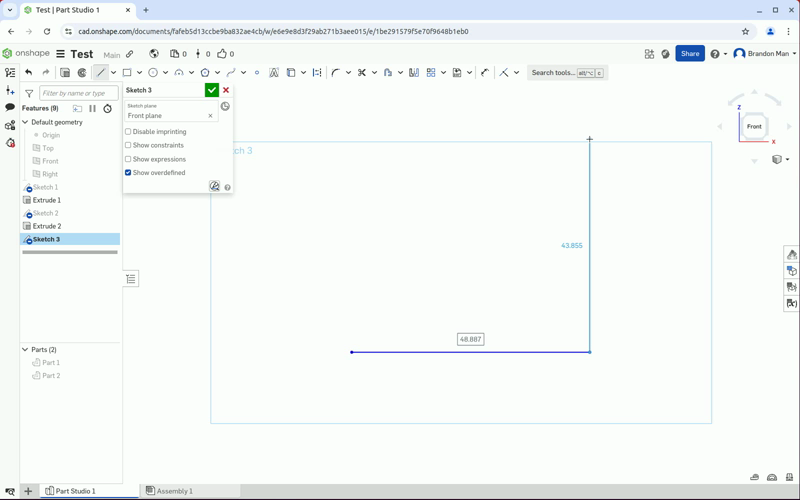
click(589, 138)
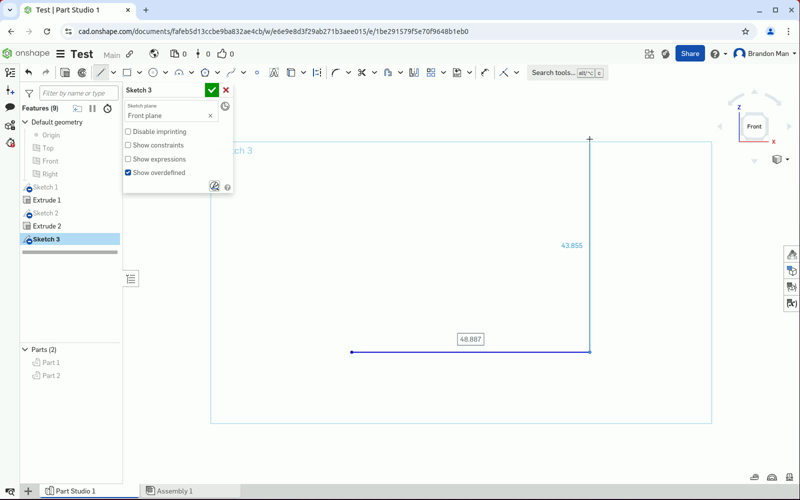
key_up(shift)
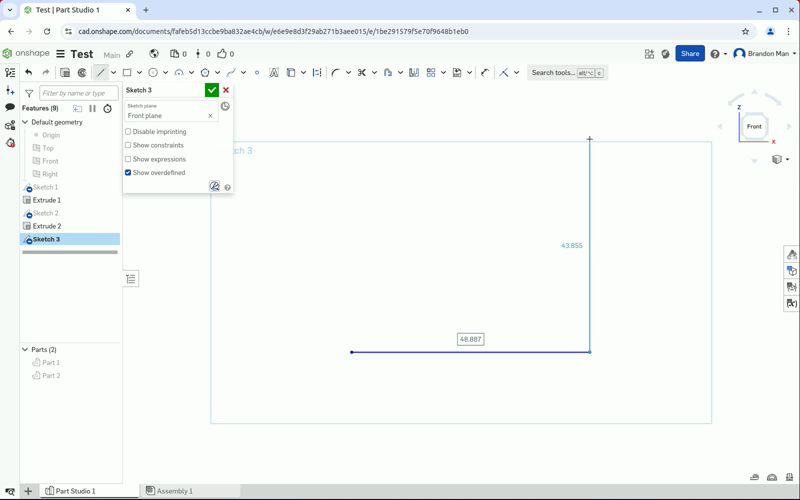
key_down(shift)
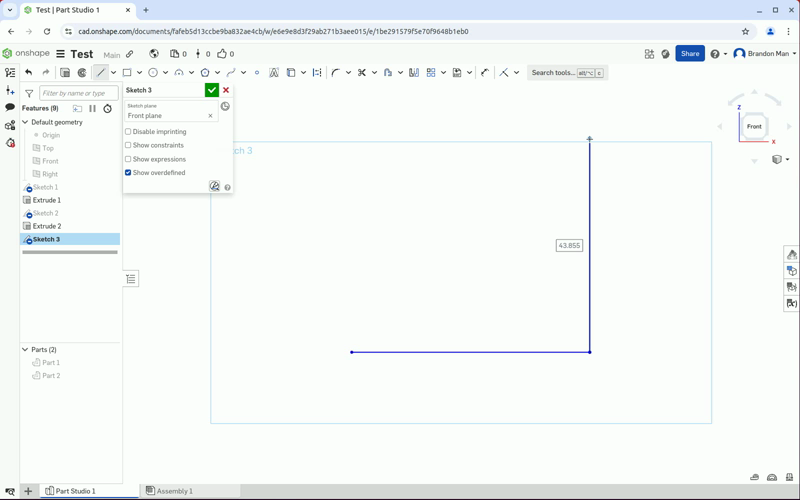
mouse_move(351, 138)
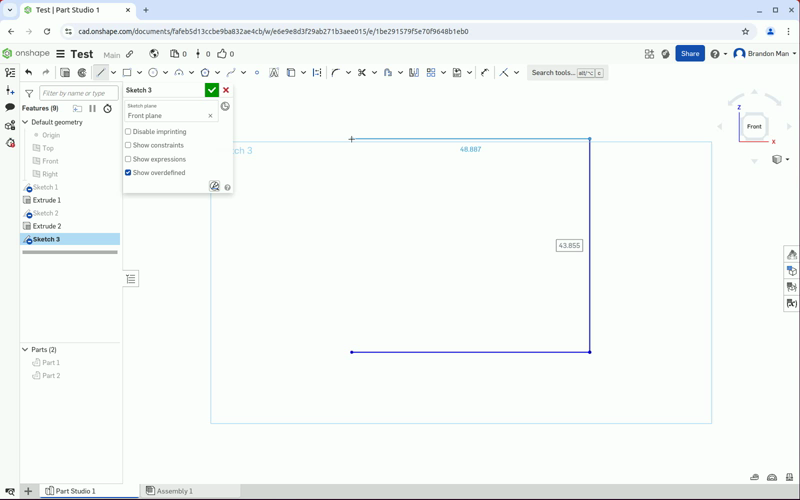
click(351, 138)
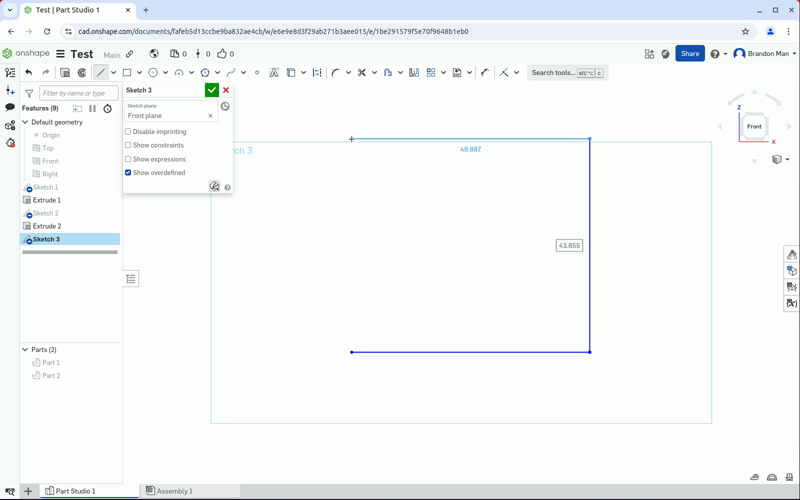
key_up(shift)
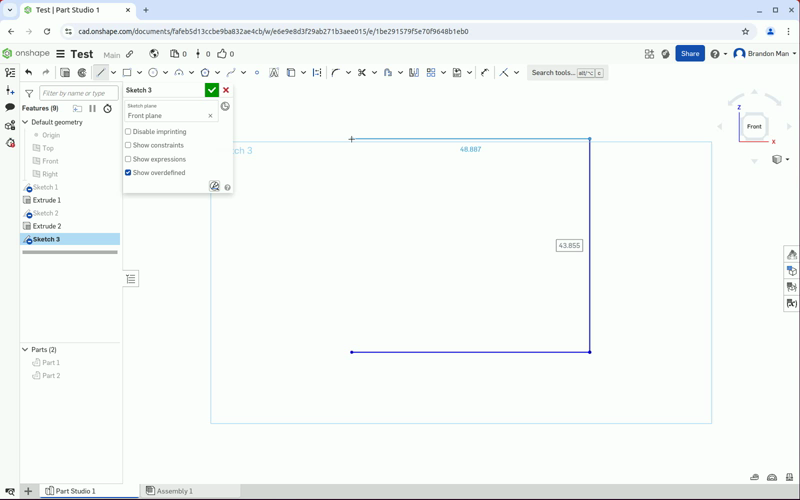
key_down(shift)
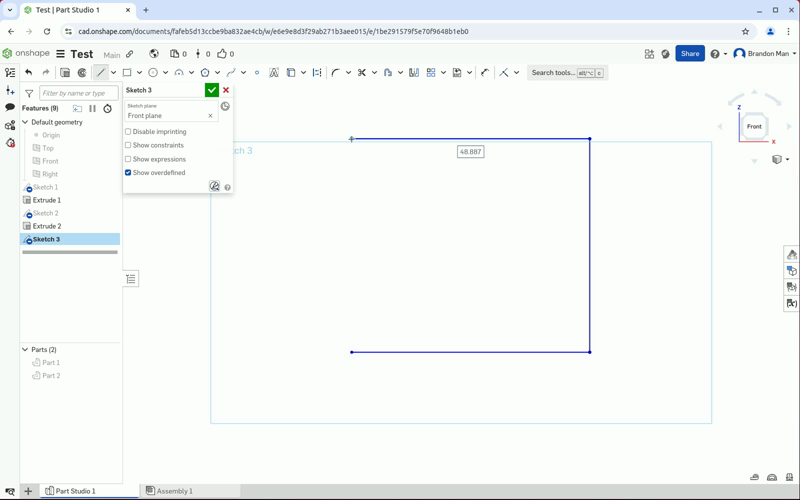
mouse_move(351, 352)
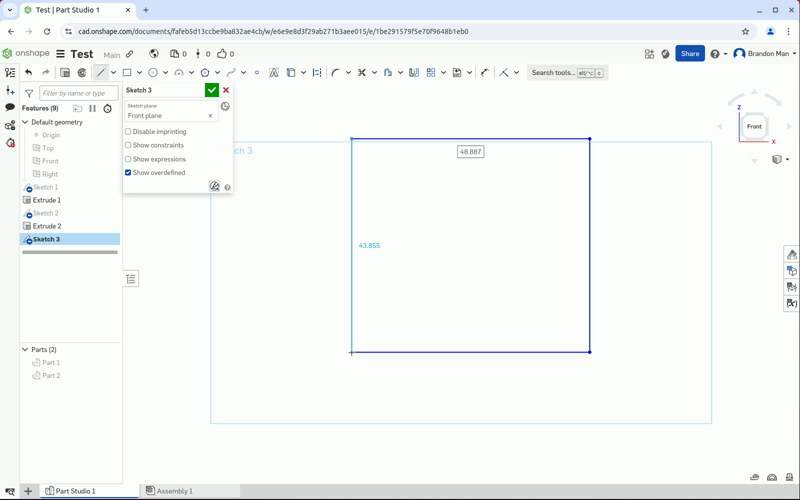
key_up(shift)
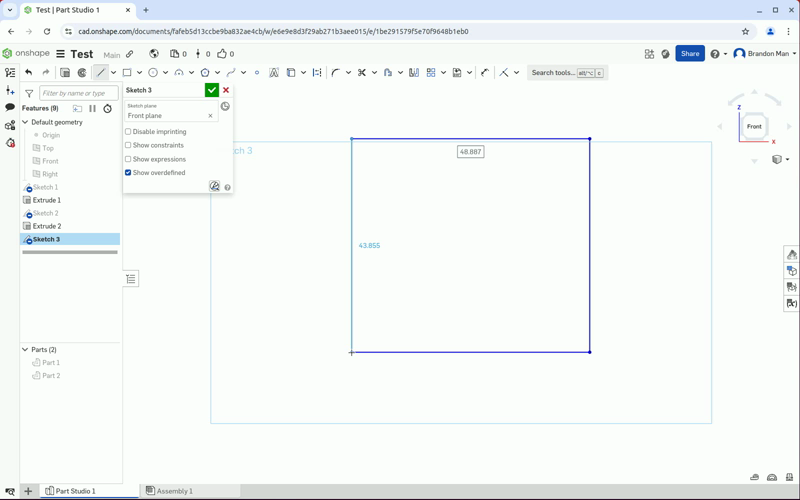
click(351, 352)
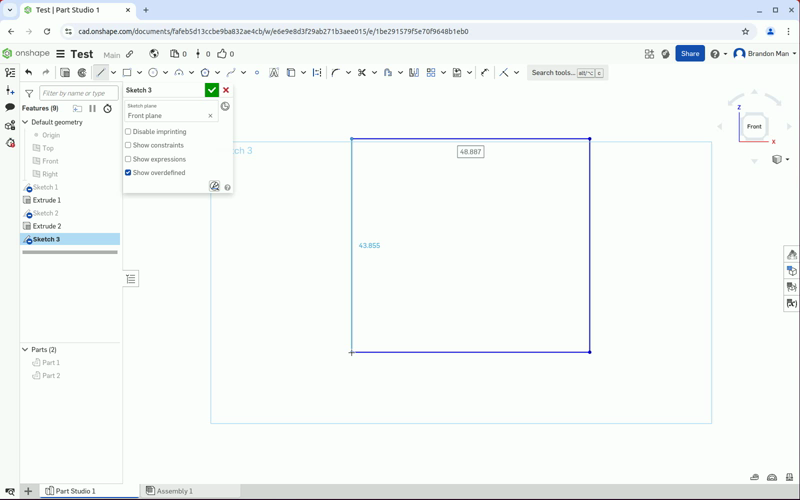
key(esc)
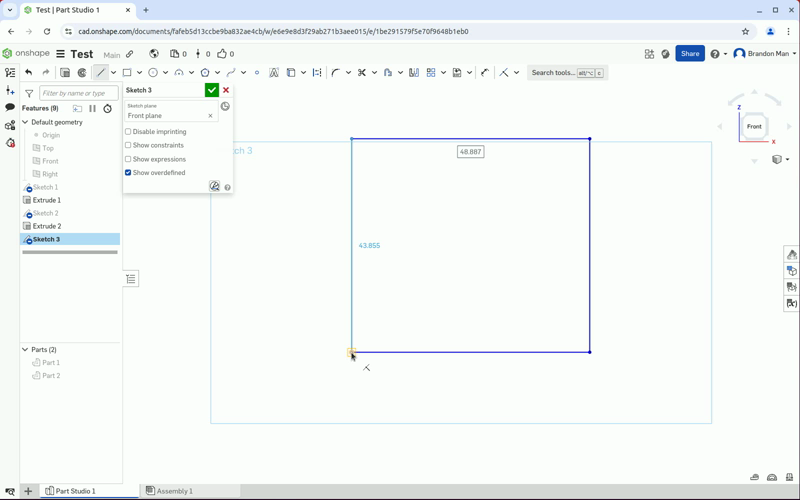
mouse_move(564, 200)
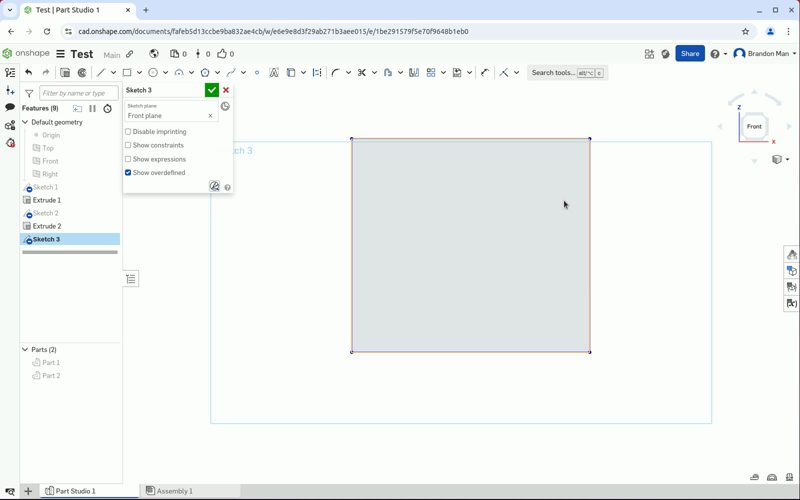
click(564, 200)
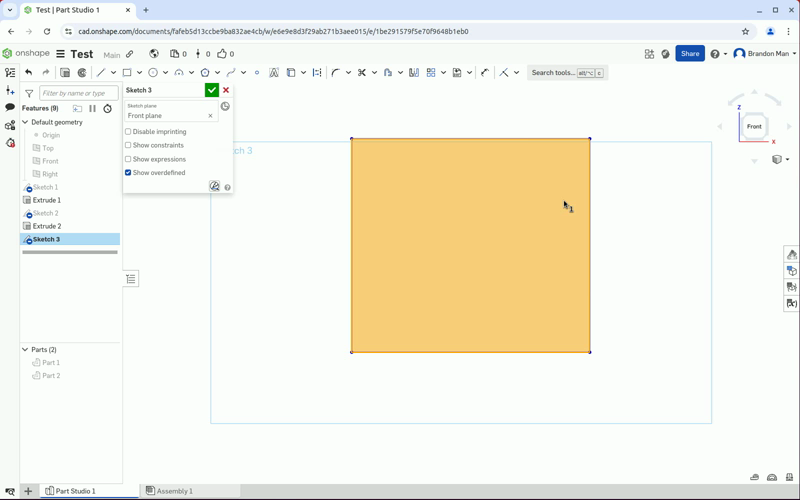
mouse_move(73, 352)
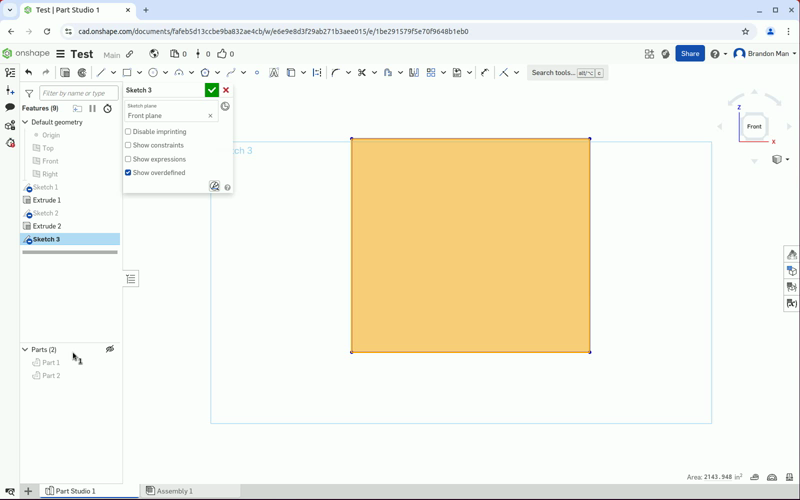
key(shift+y)
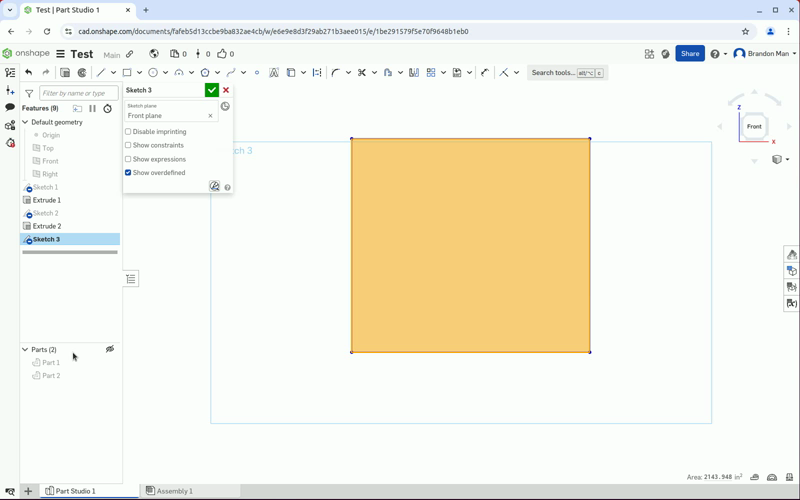
key(shift+e)
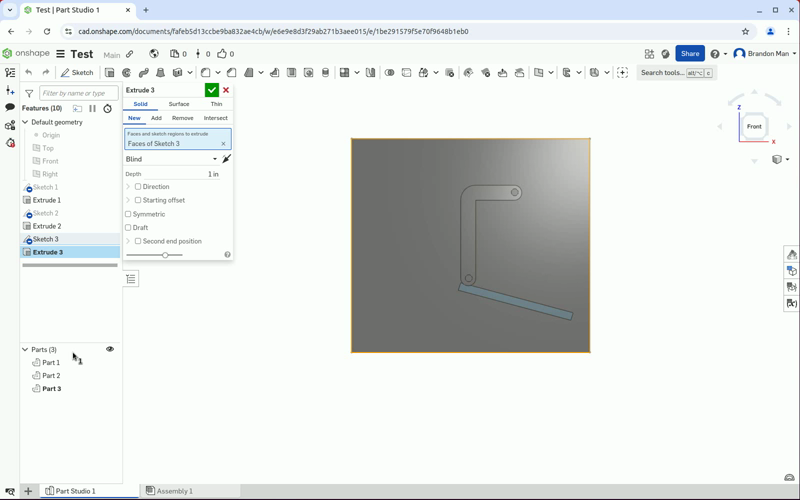
mouse_move(143, 106)
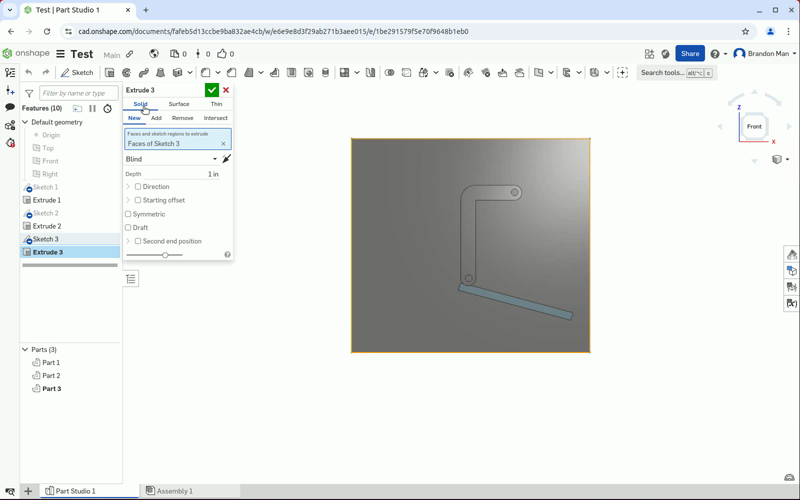
click(143, 106)
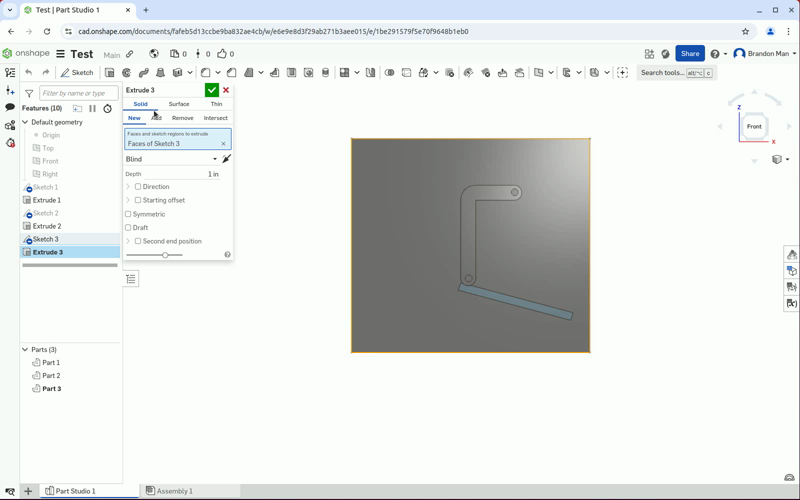
mouse_move(186, 120)
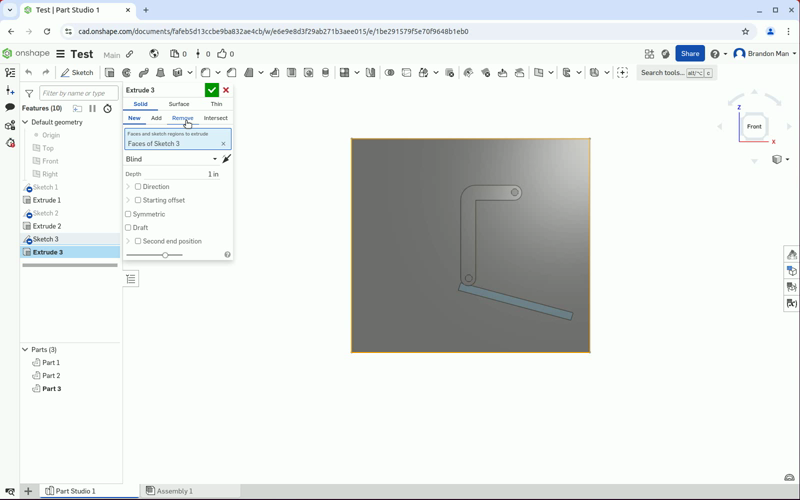
click(186, 120)
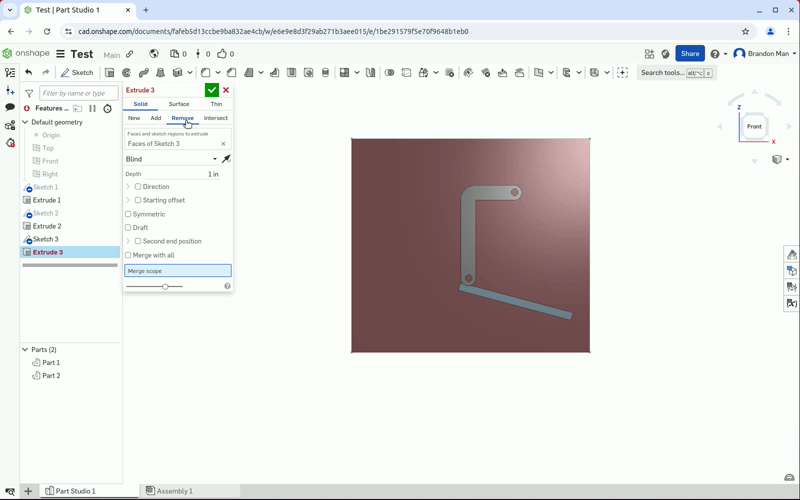
key(tab, 4)
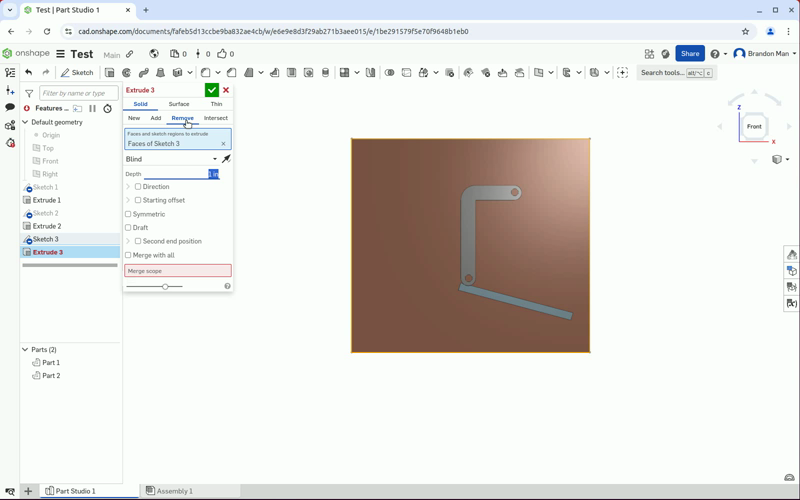
text(24.072)
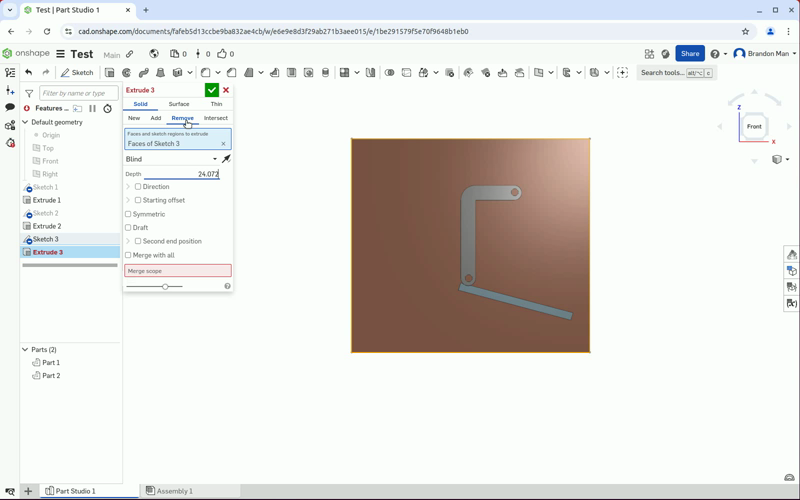
key(tab, 3)
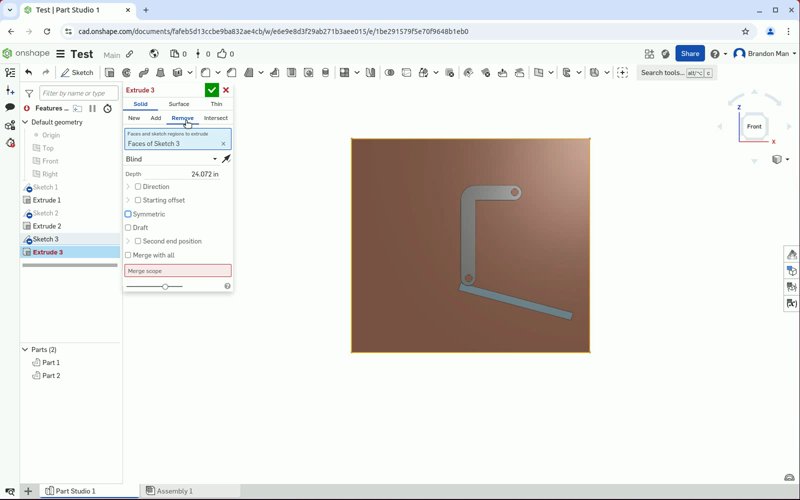
key(space)
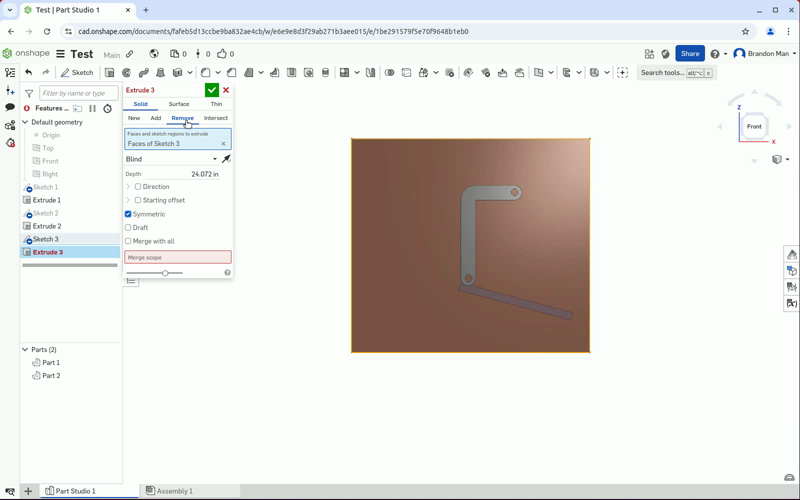
key(tab, 2)
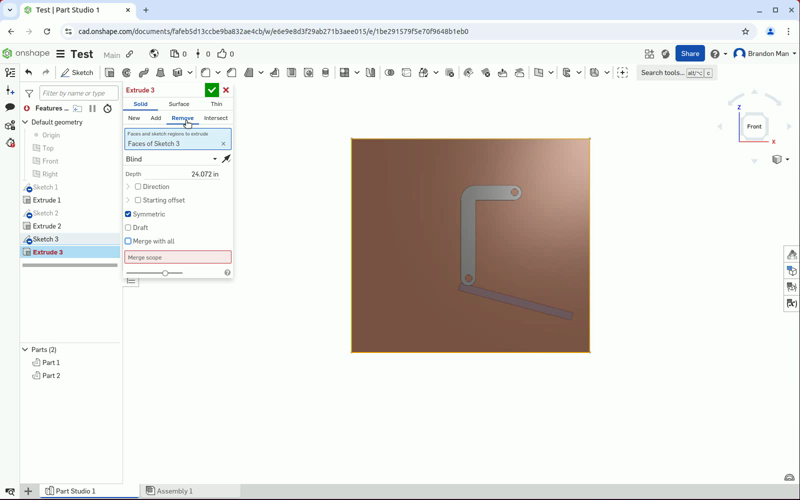
key(space)
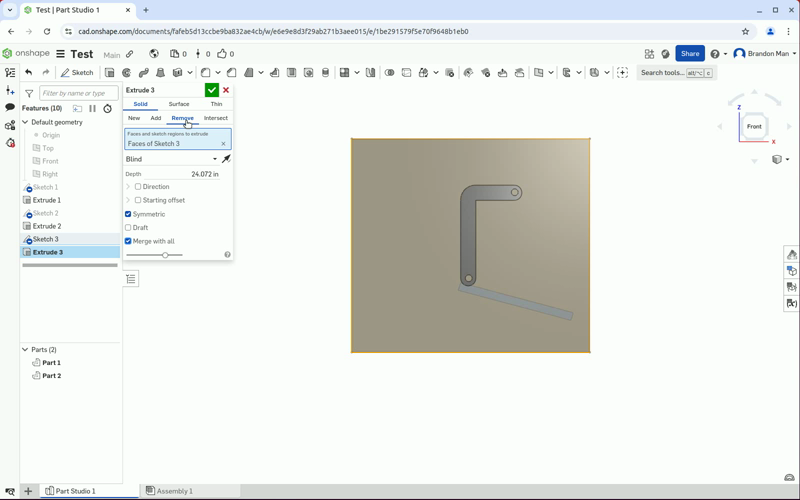
key(enter)
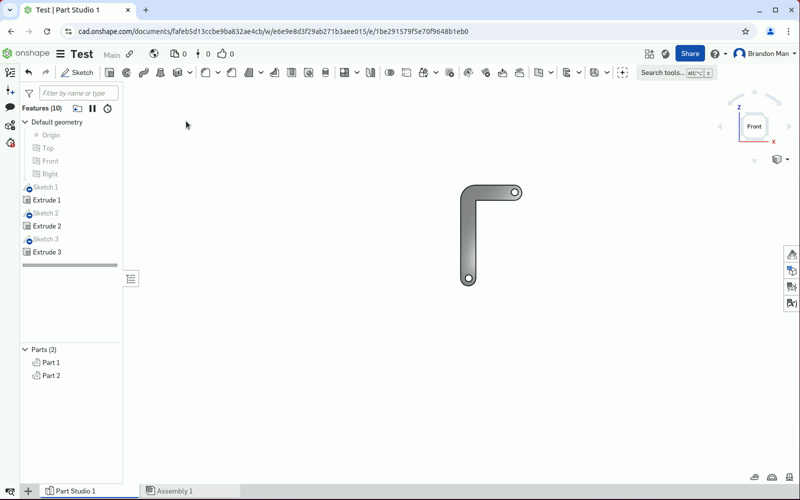
key(shift+h)
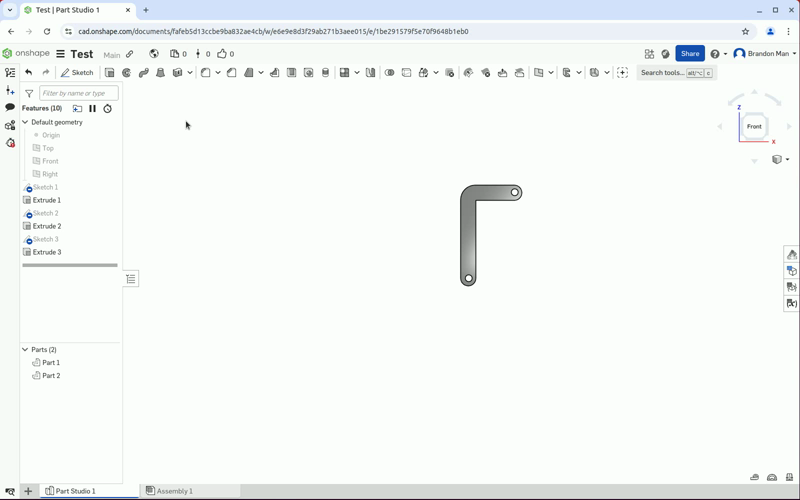
key(shift+h)
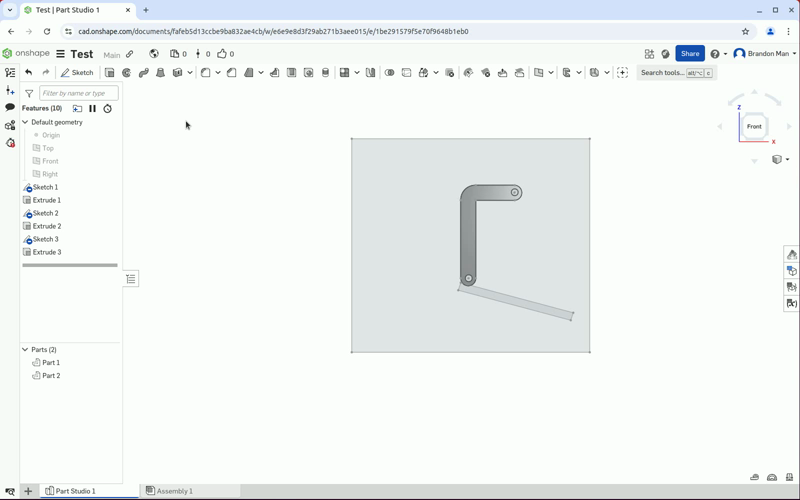
key(shift+7)
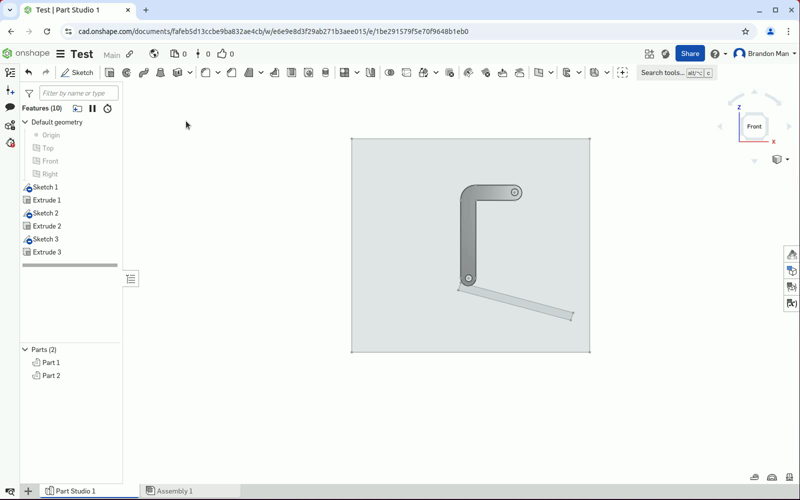
key(left, 2)
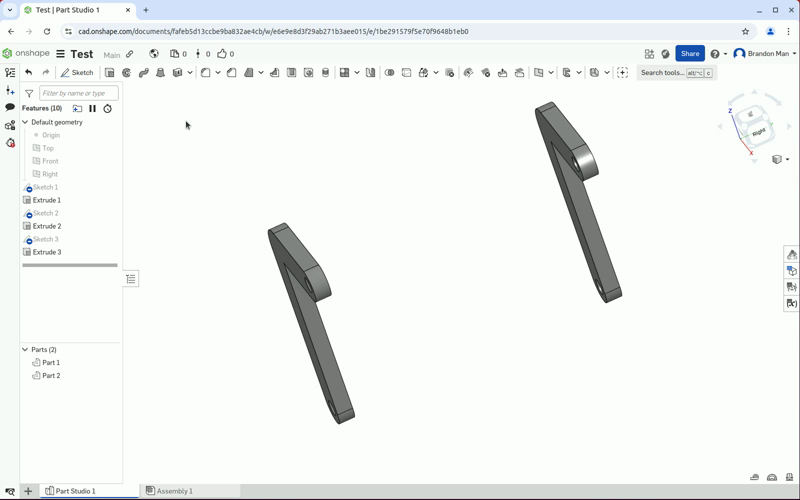
key(down, 2)
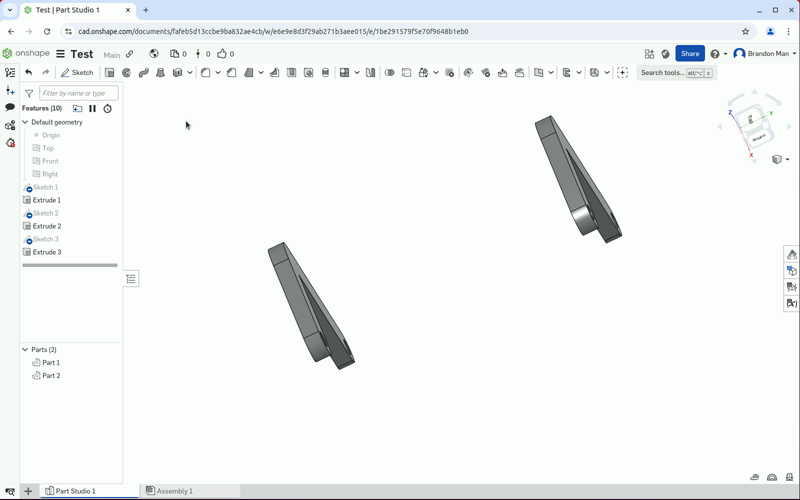
key(up, 2)
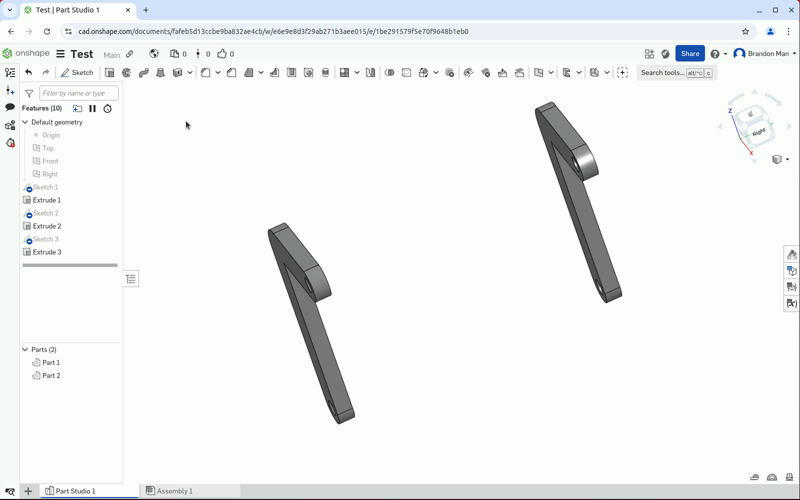
key(right, 2)
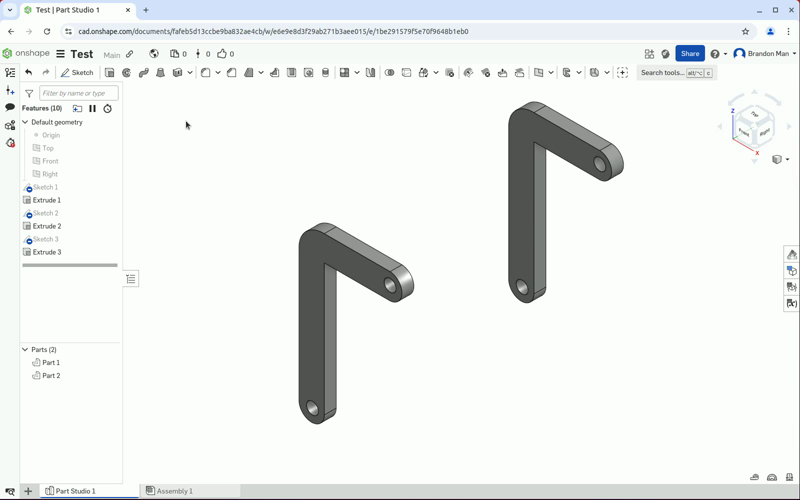
mouse_move(73, 189)
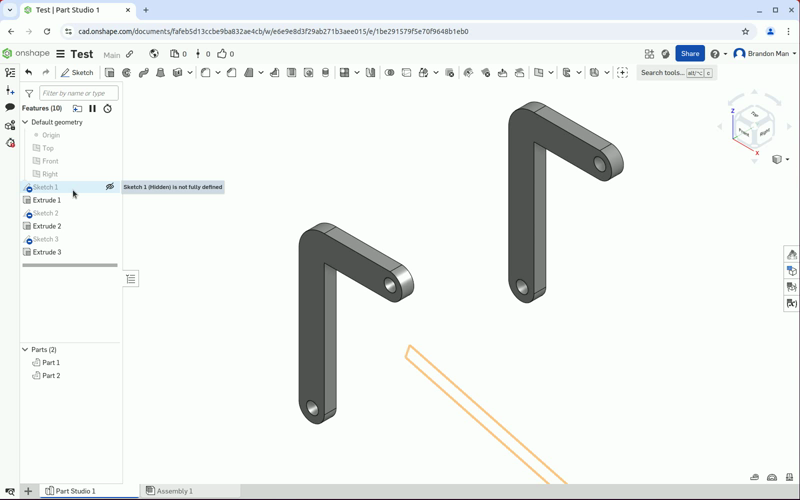
click(73, 189)